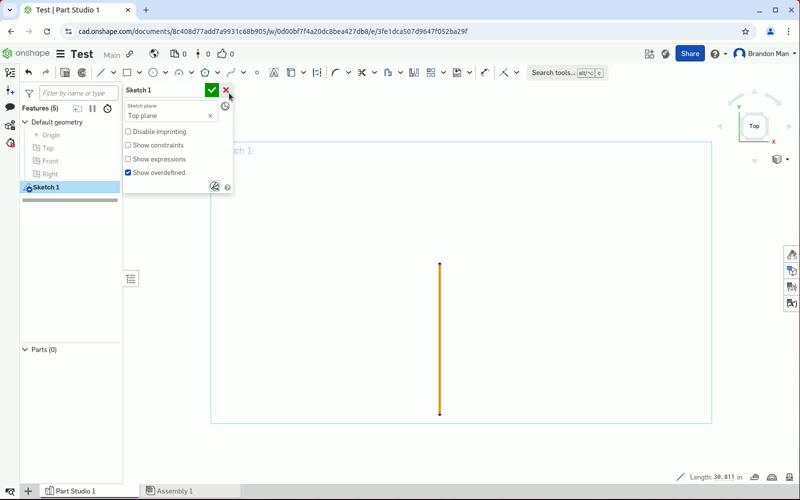
key(shift+h)
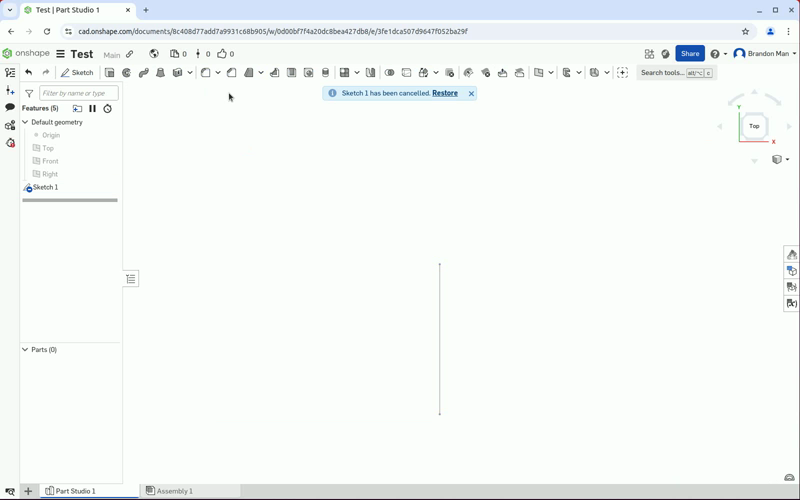
key(shift+s)
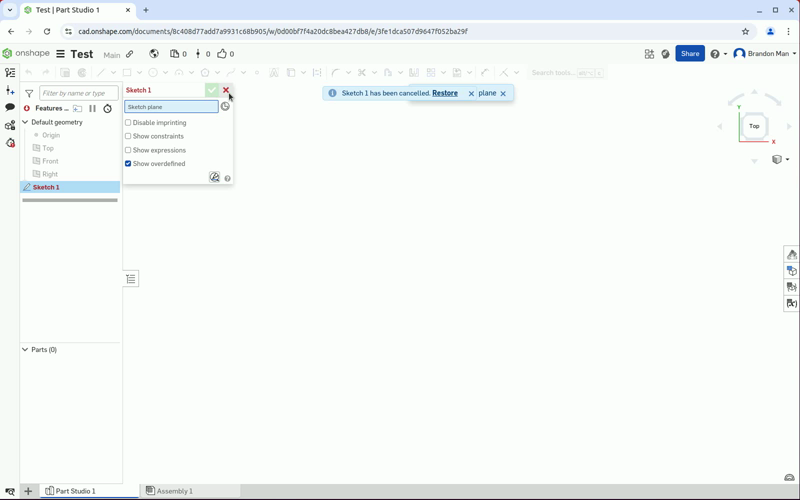
mouse_move(73, 150)
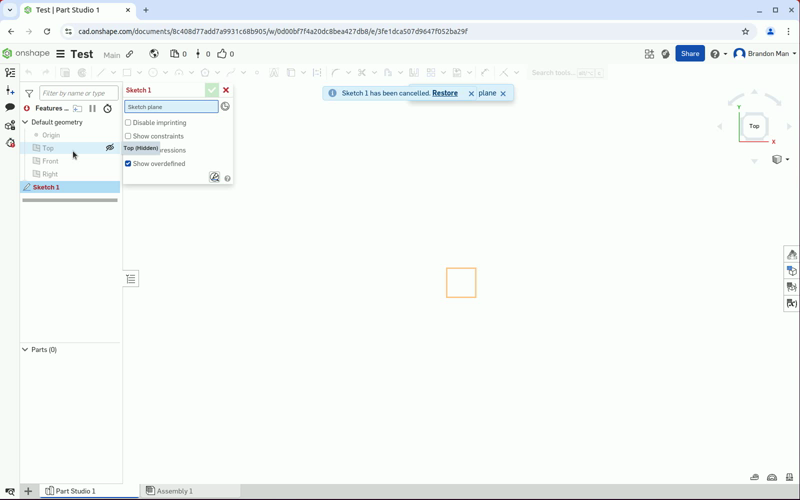
click(73, 150)
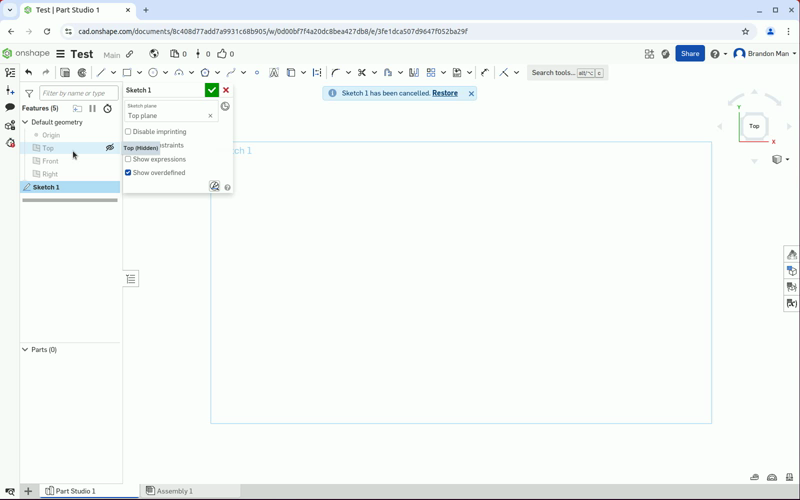
mouse_move(73, 352)
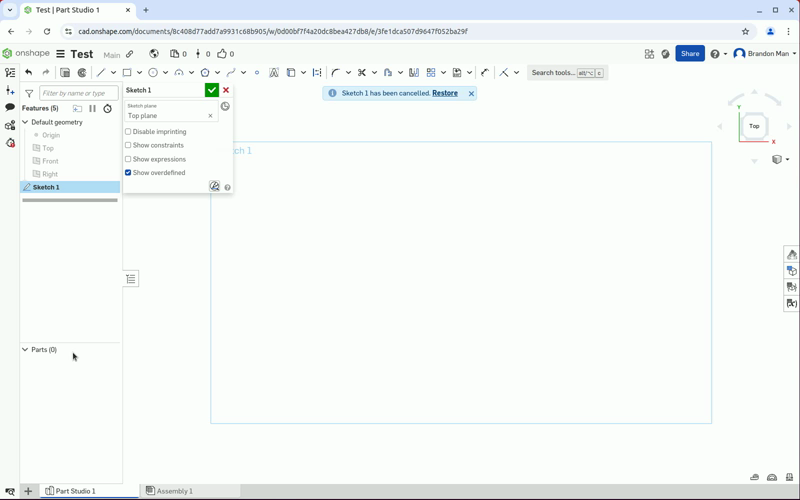
key(y)
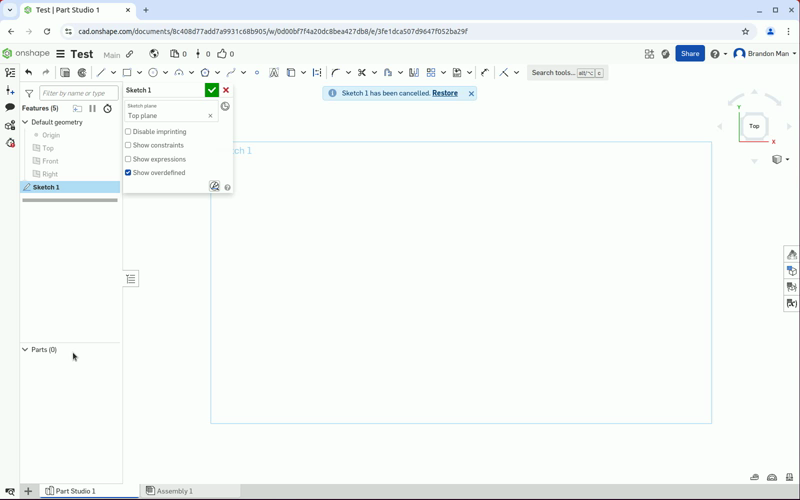
key(l)
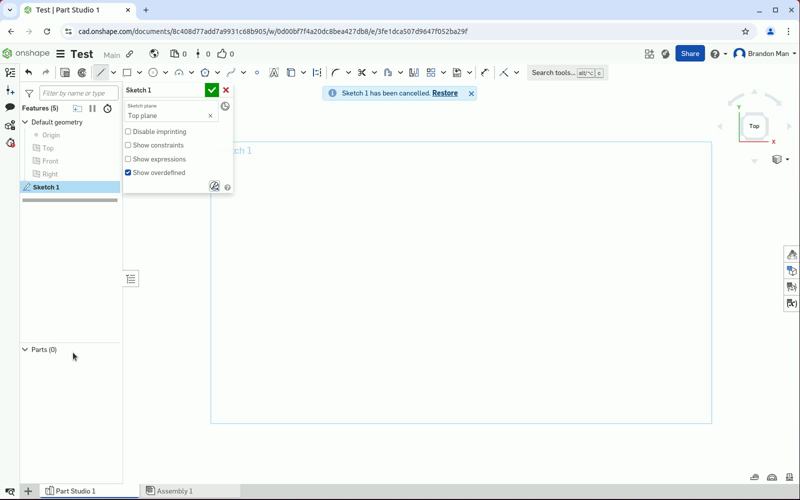
key_down(shift)
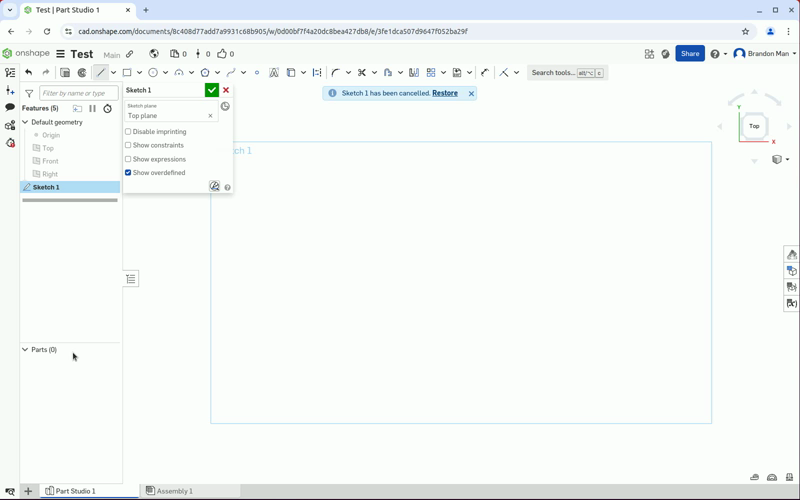
mouse_move(391, 284)
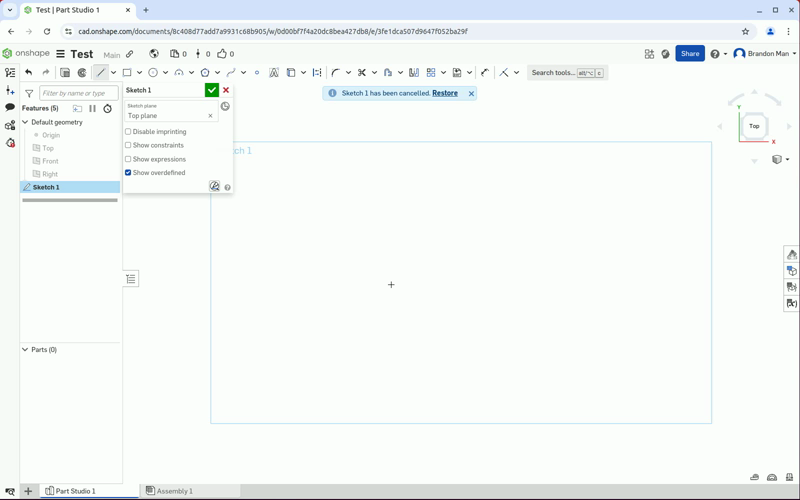
click(391, 284)
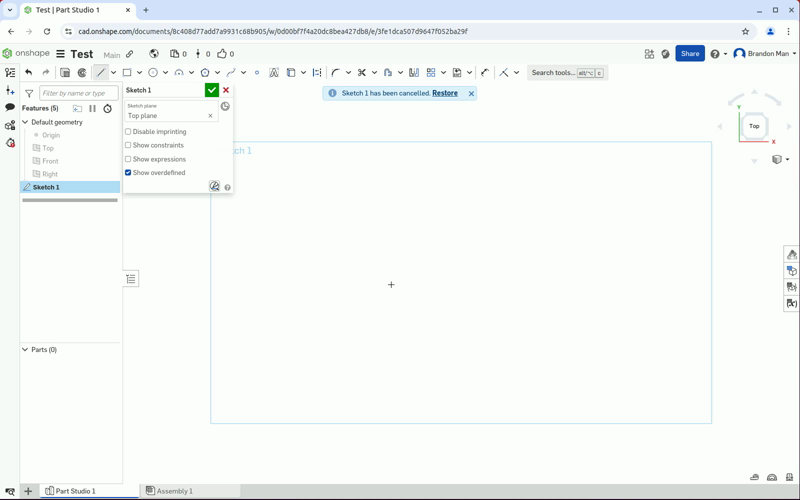
key_up(shift)
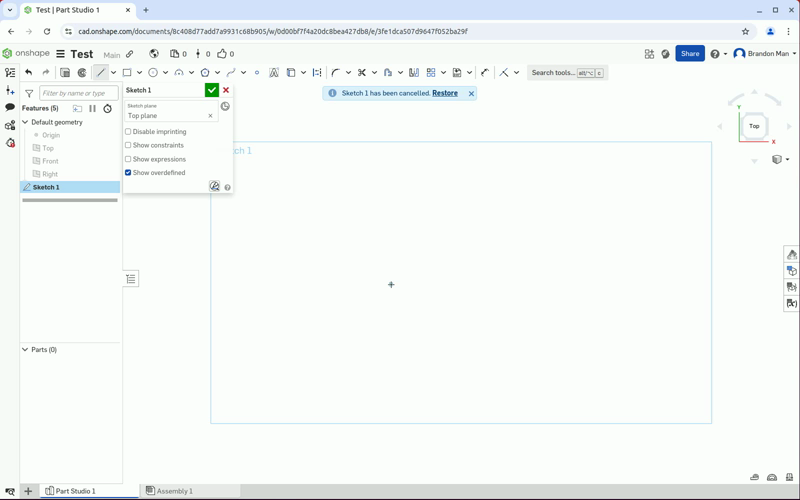
key_down(shift)
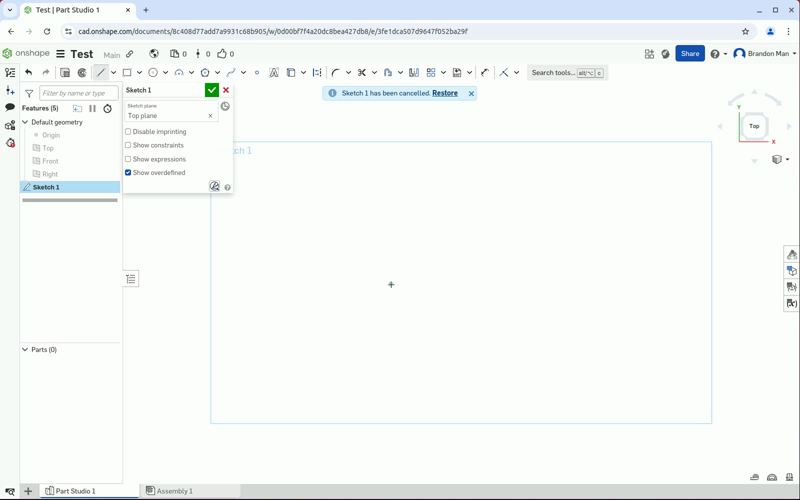
mouse_move(421, 284)
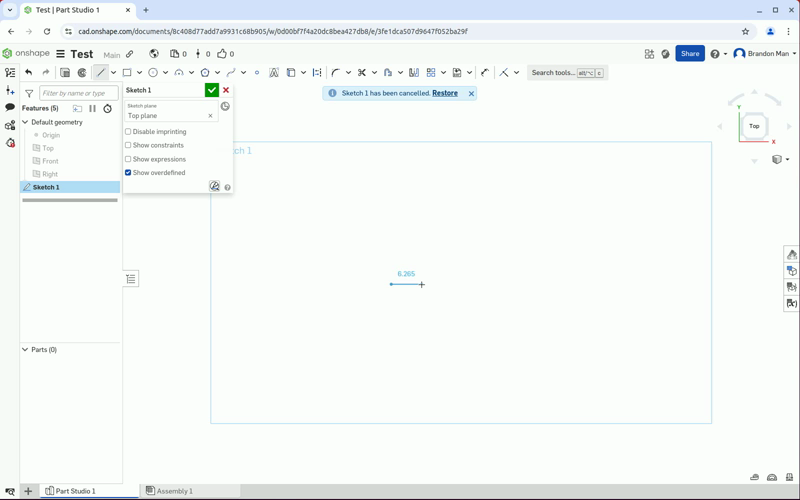
mouse_move(403, 284)
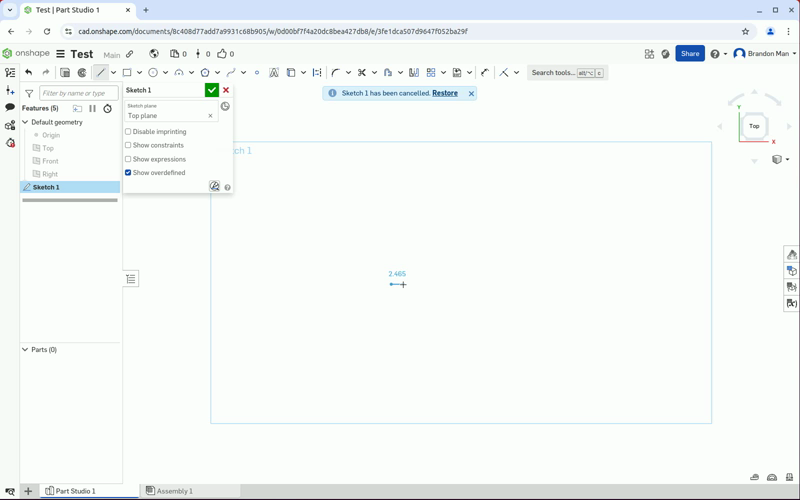
click(403, 284)
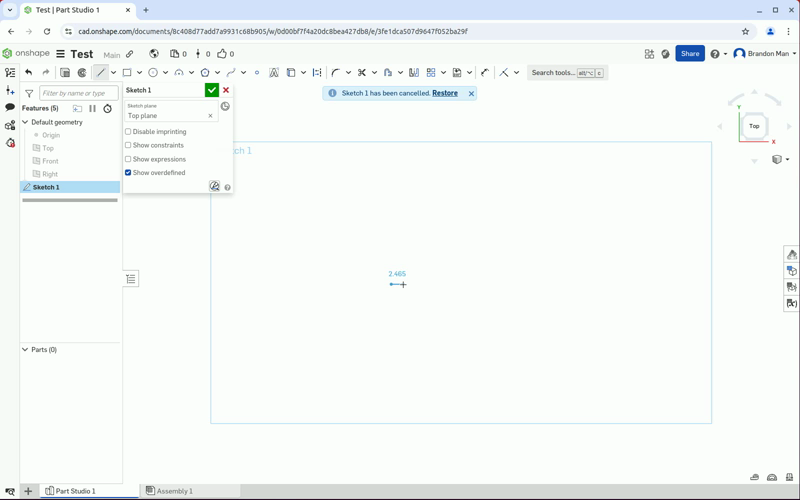
key_up(shift)
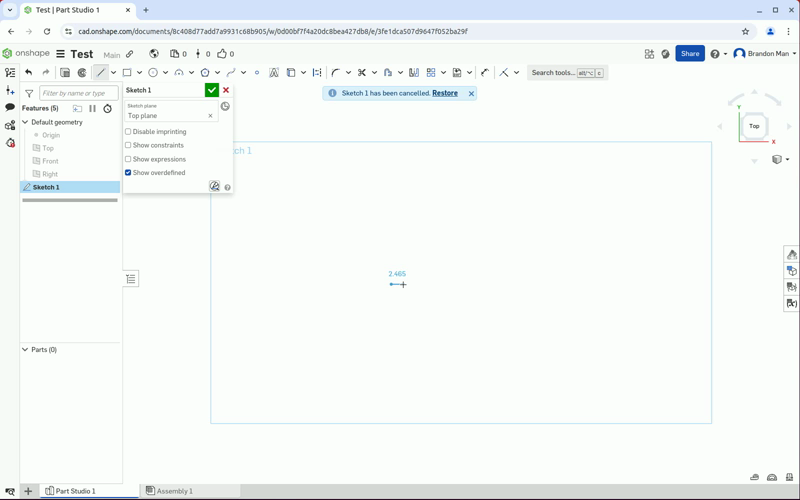
key_down(shift)
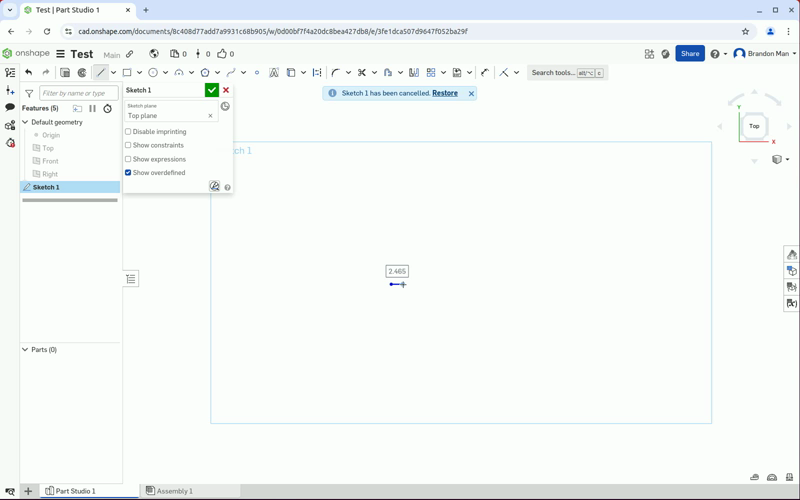
mouse_move(433, 284)
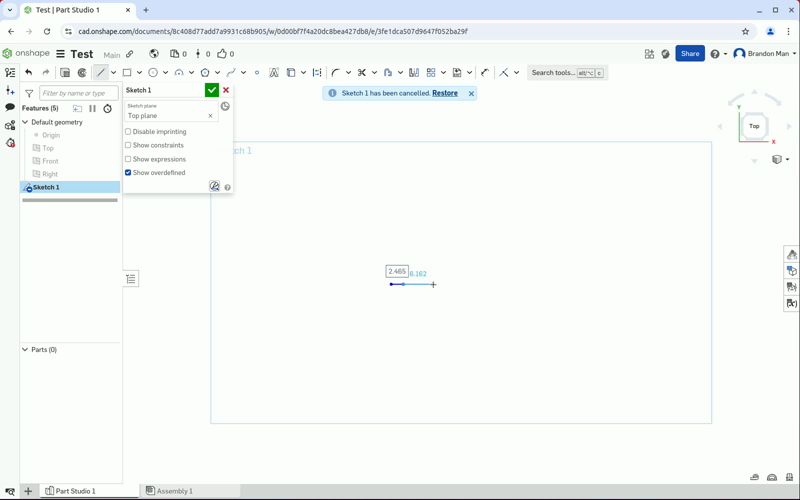
mouse_move(460, 284)
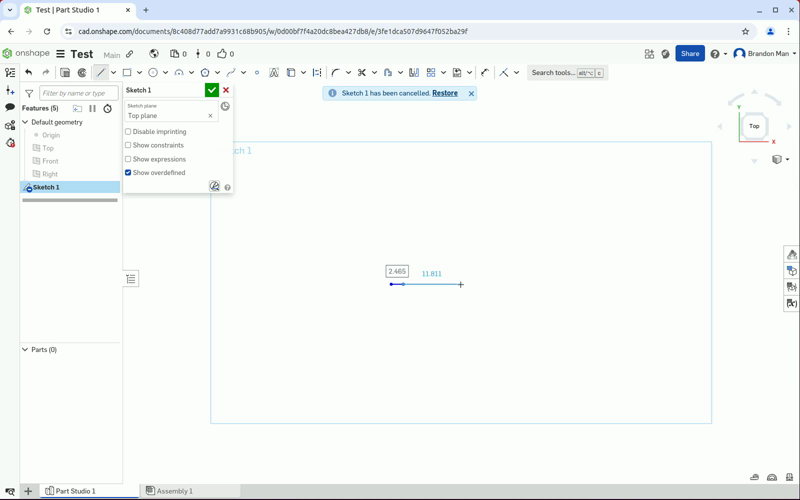
click(460, 284)
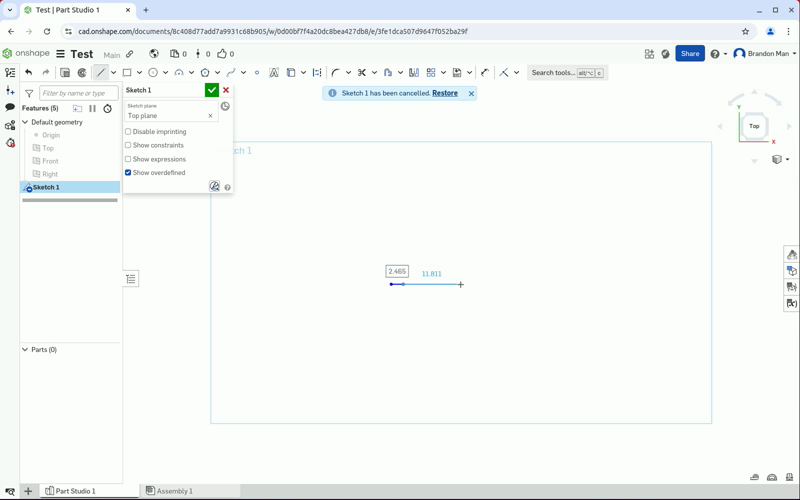
key_up(shift)
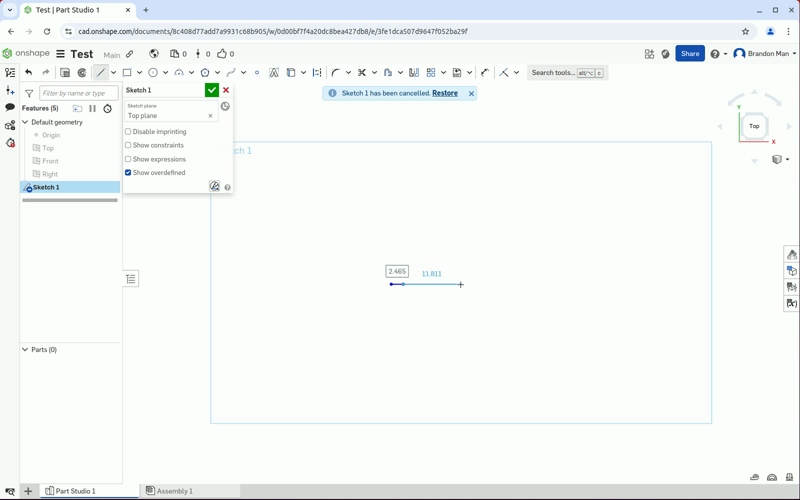
key_down(shift)
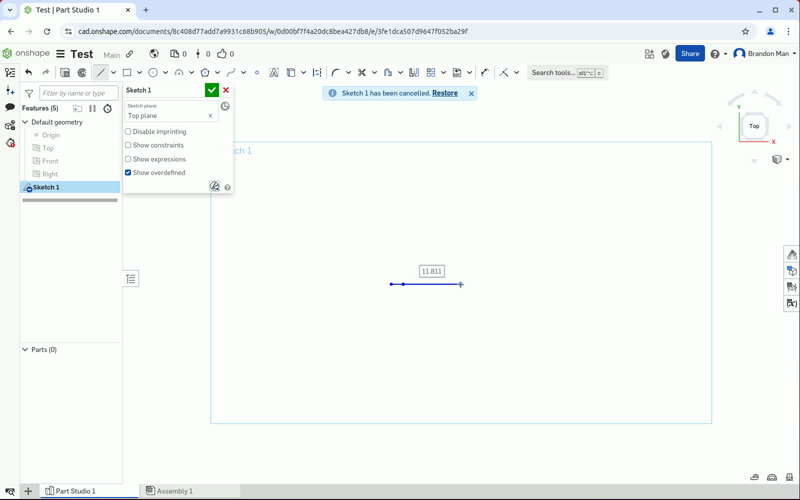
mouse_move(490, 284)
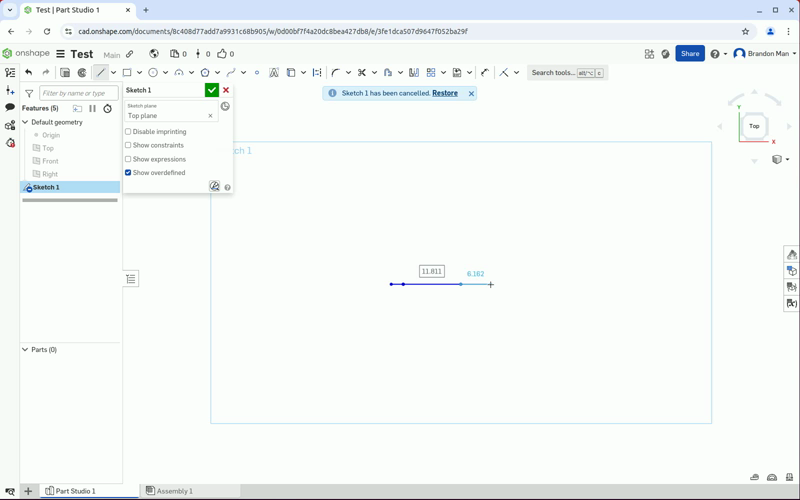
mouse_move(516, 284)
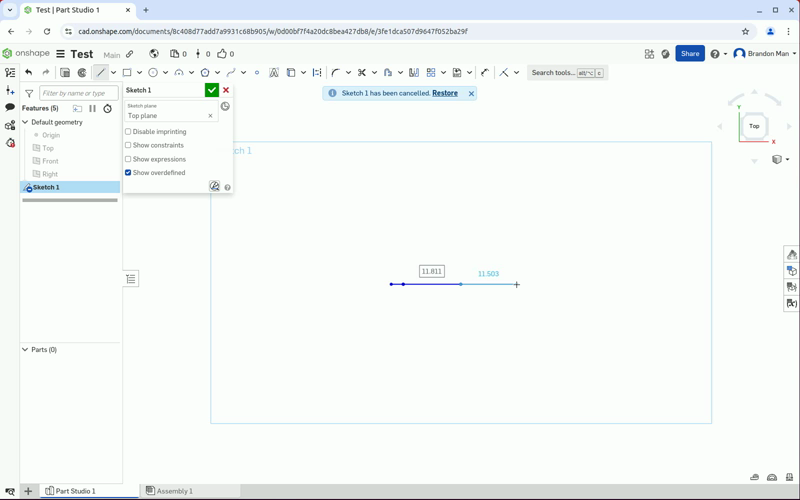
click(516, 284)
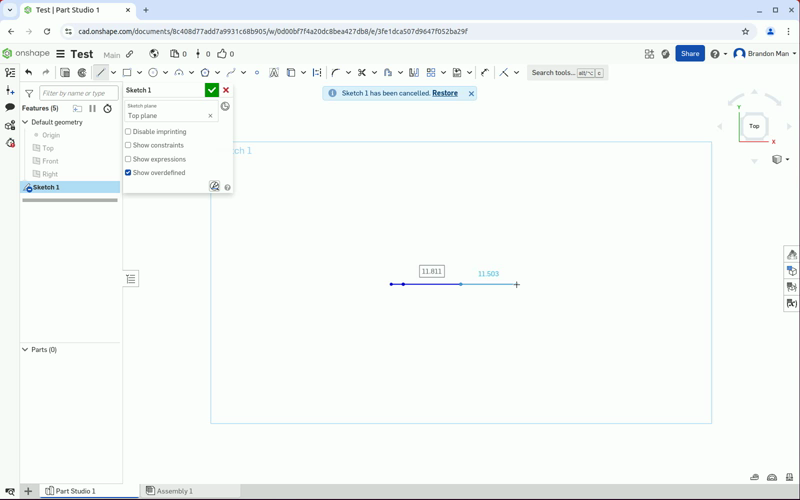
key_up(shift)
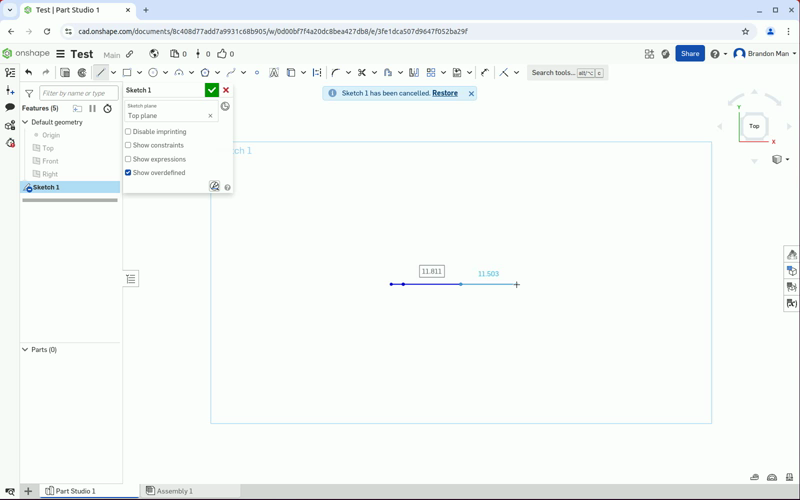
key_down(shift)
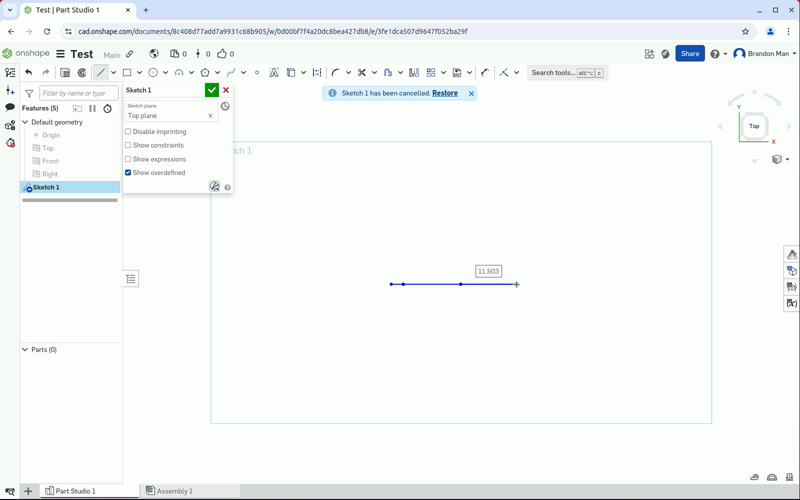
mouse_move(546, 284)
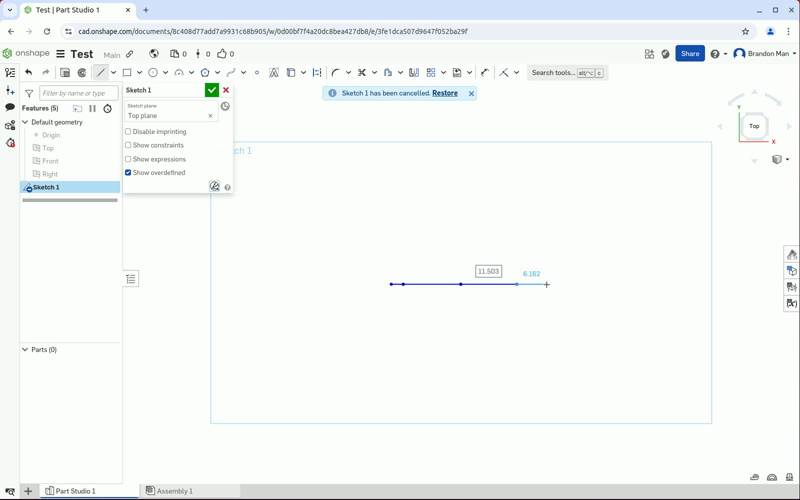
mouse_move(528, 284)
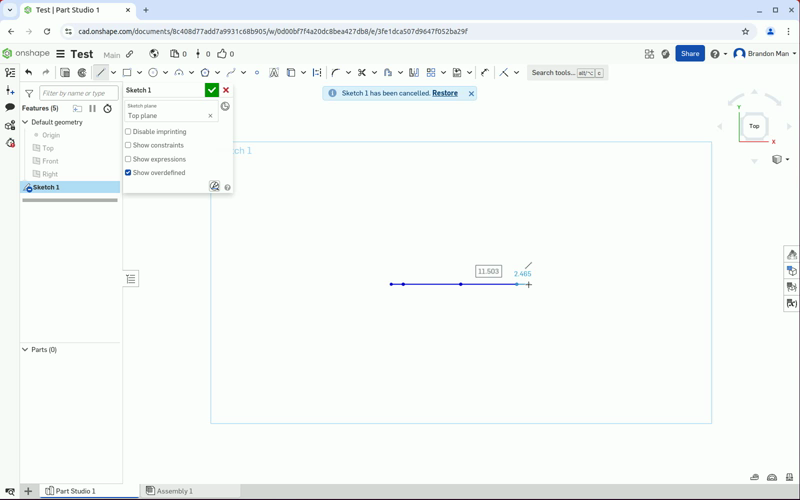
click(528, 284)
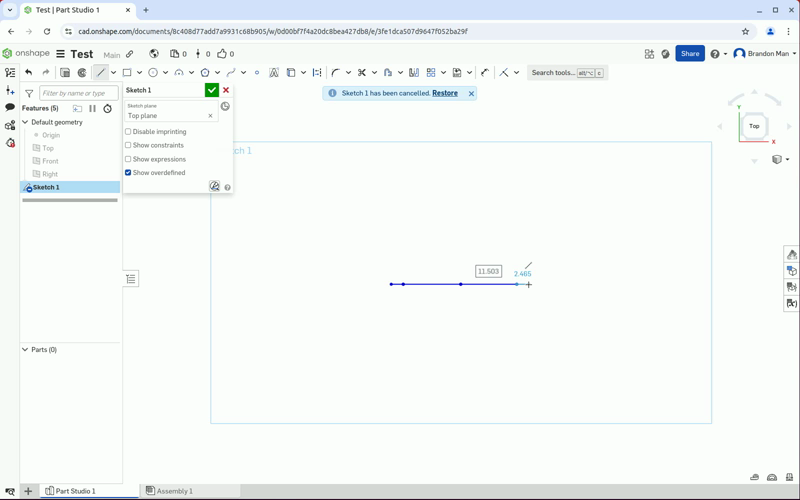
key_up(shift)
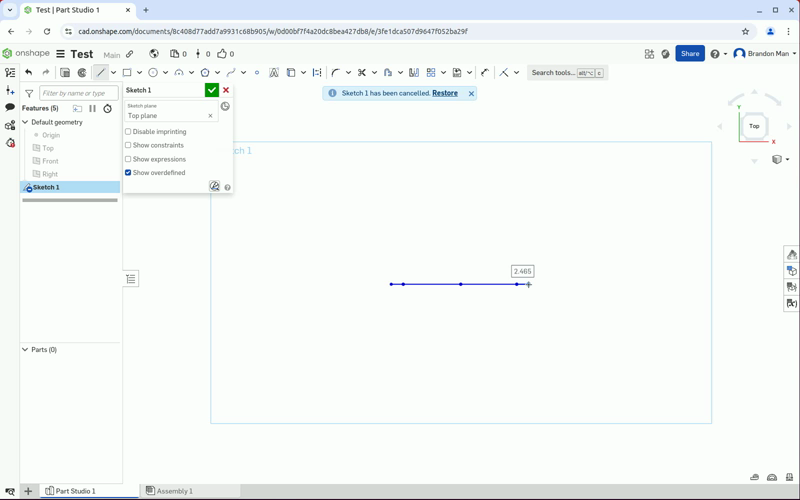
key_down(shift)
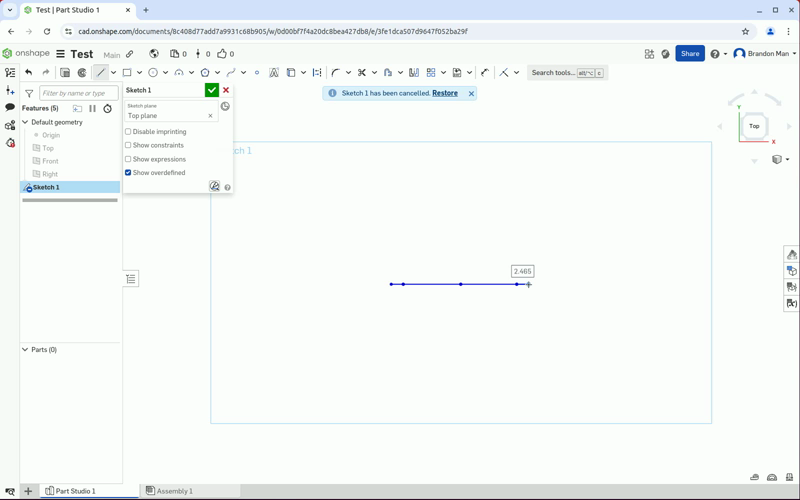
mouse_move(528, 171)
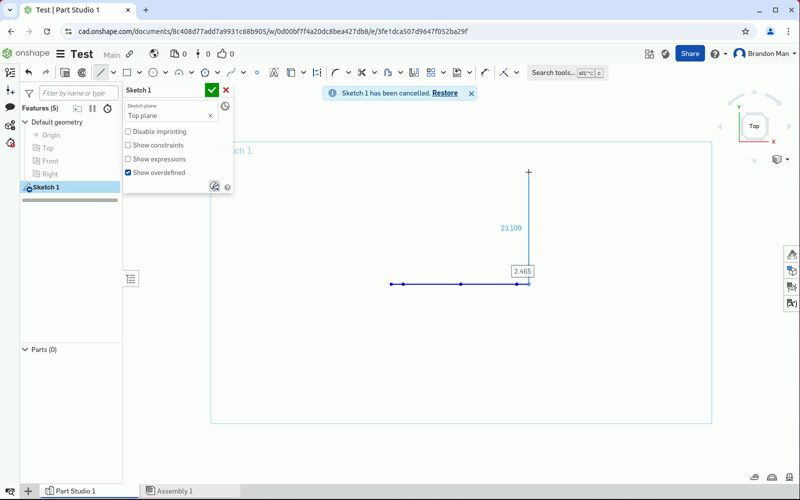
click(528, 171)
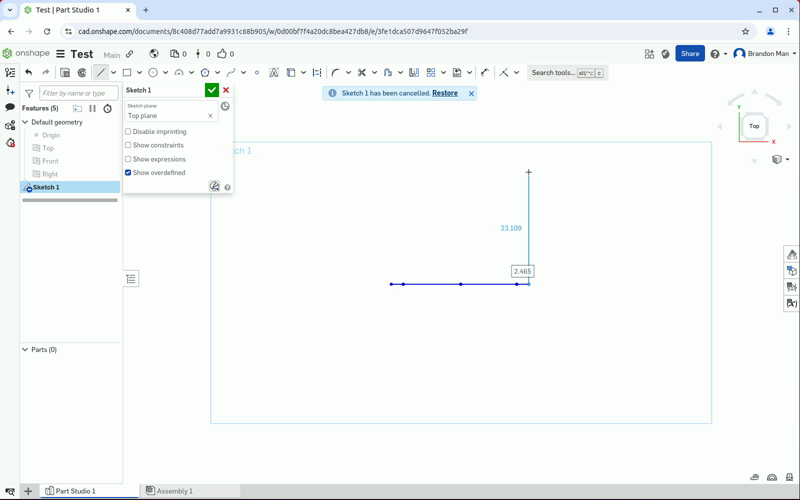
key_up(shift)
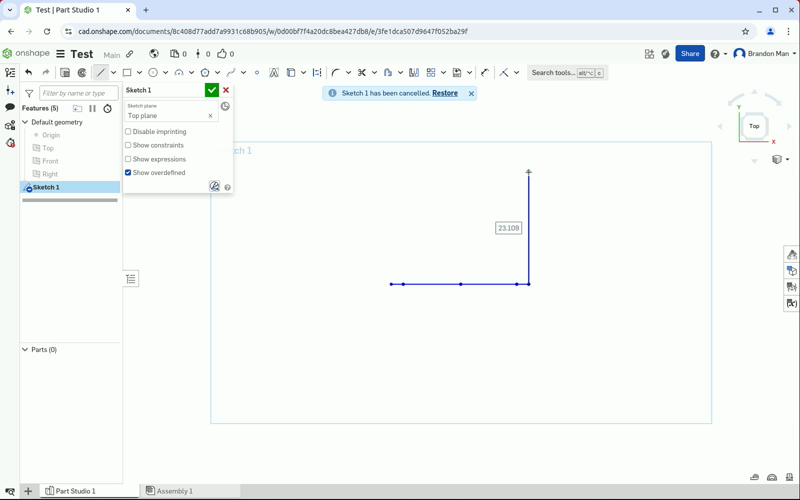
key_down(shift)
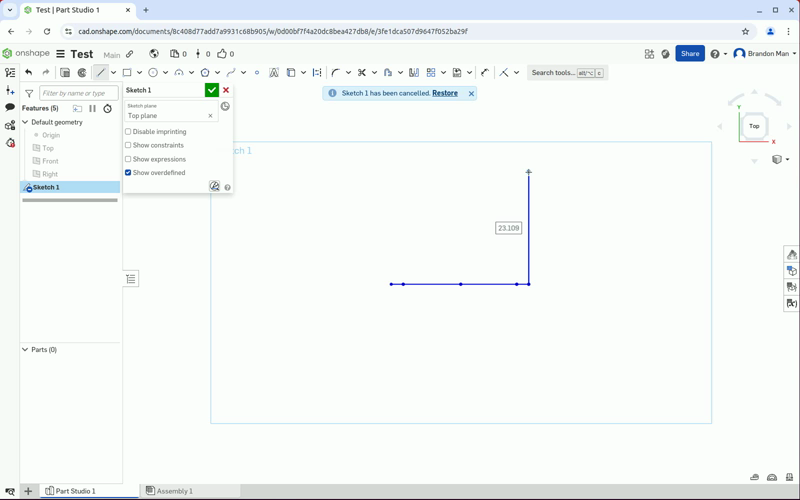
mouse_move(558, 171)
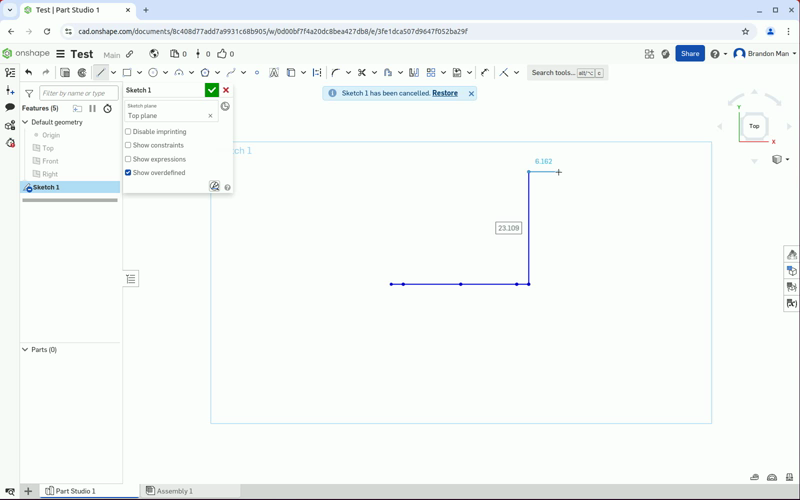
mouse_move(516, 171)
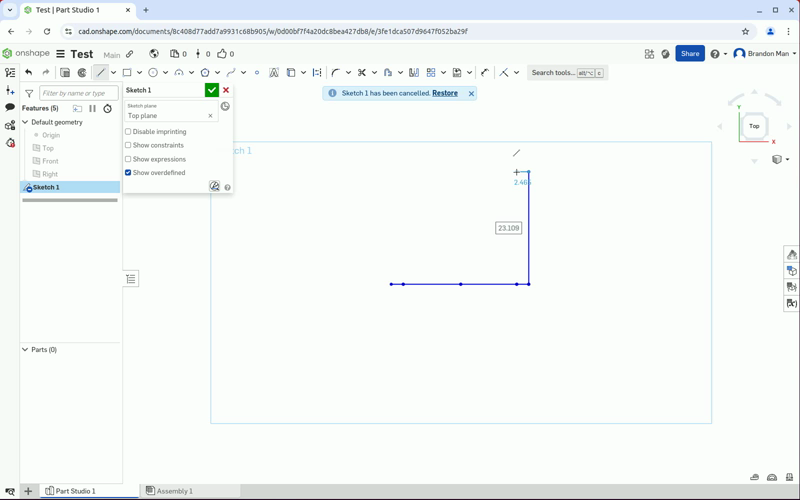
click(516, 171)
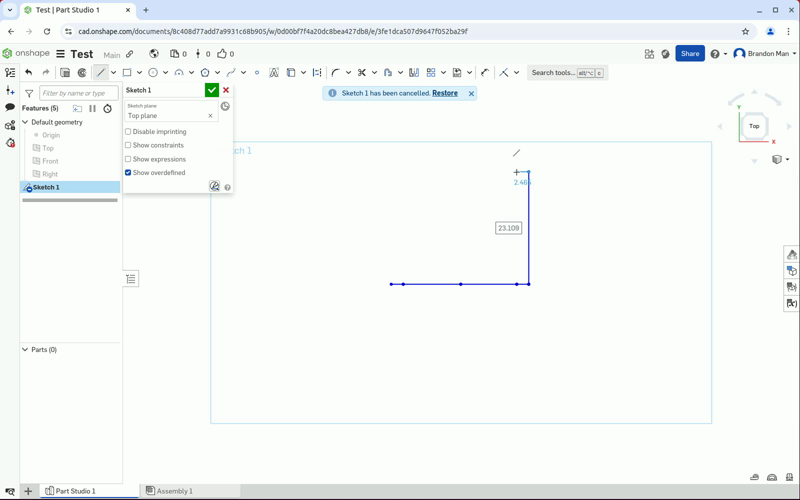
key_up(shift)
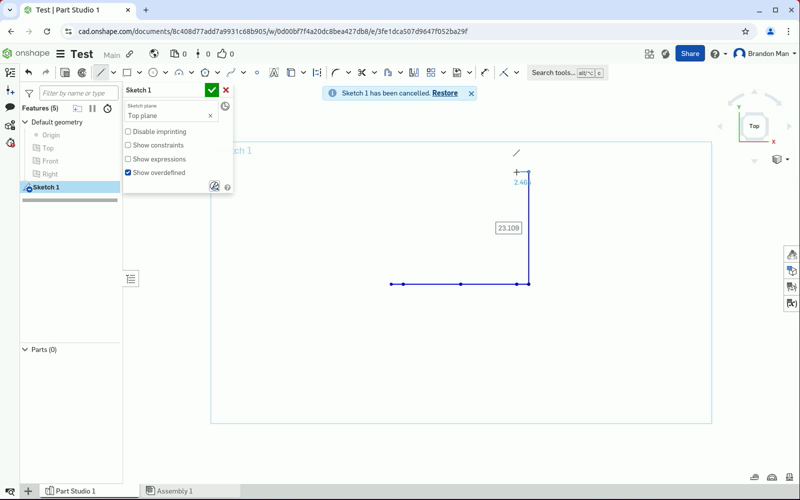
key_down(shift)
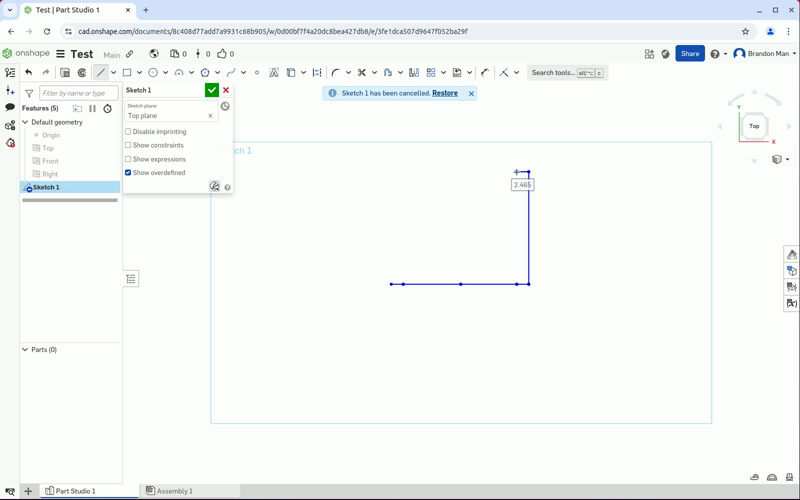
mouse_move(546, 171)
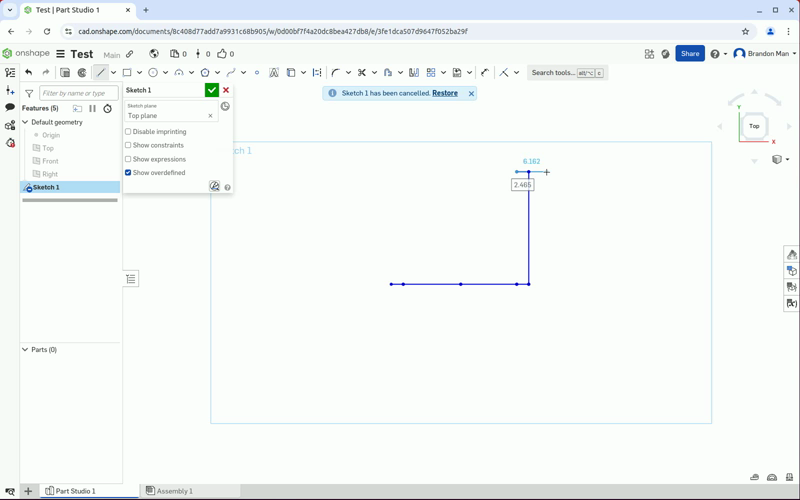
mouse_move(460, 171)
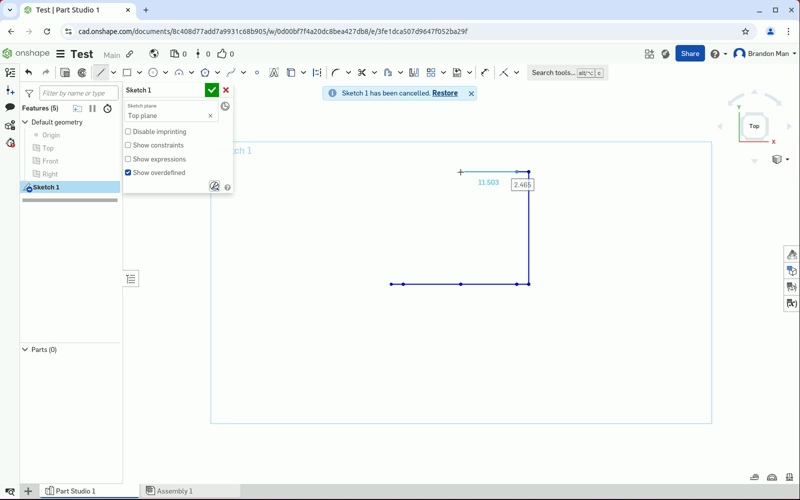
click(460, 171)
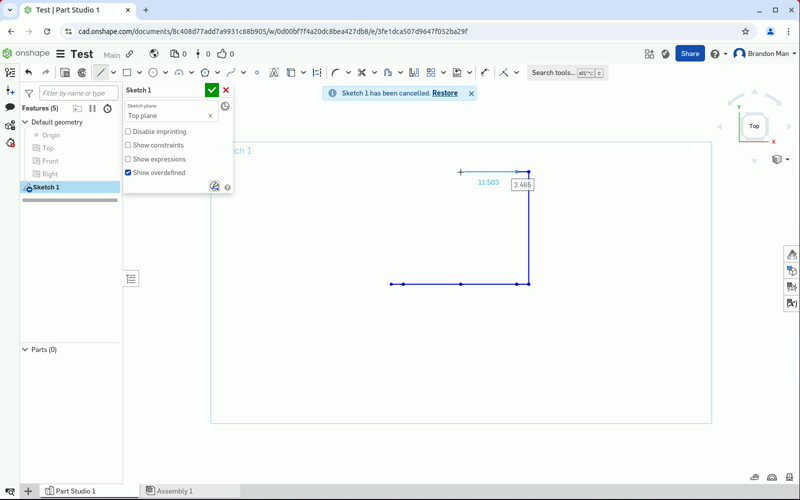
key_up(shift)
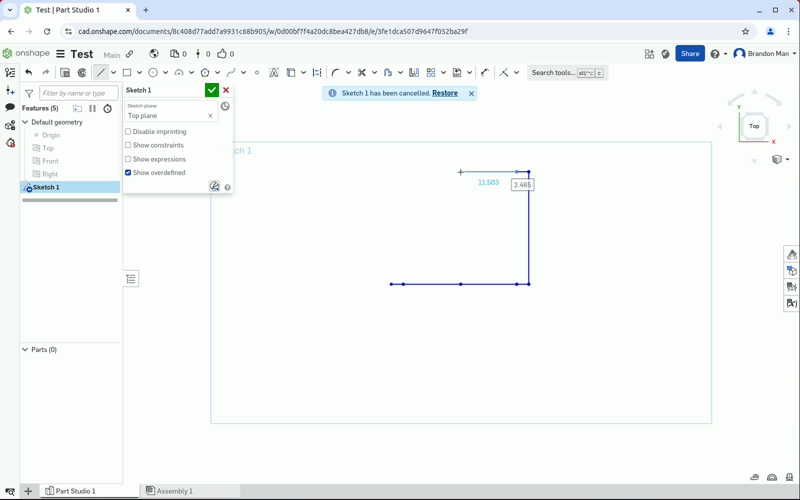
key_down(shift)
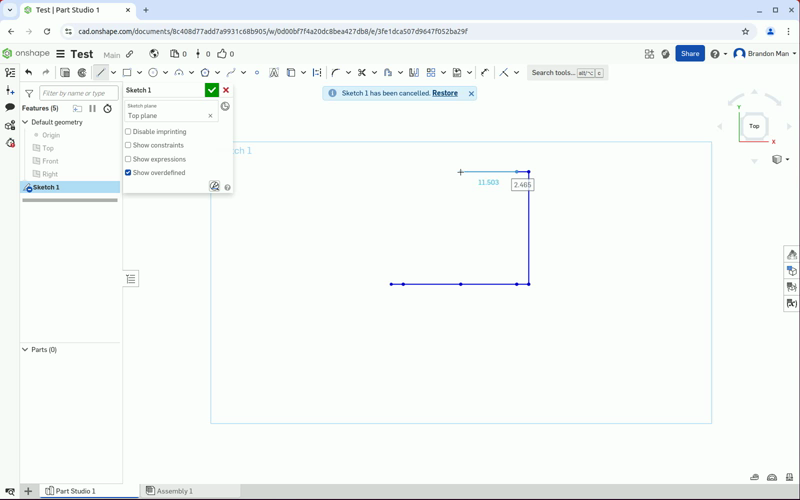
mouse_move(490, 171)
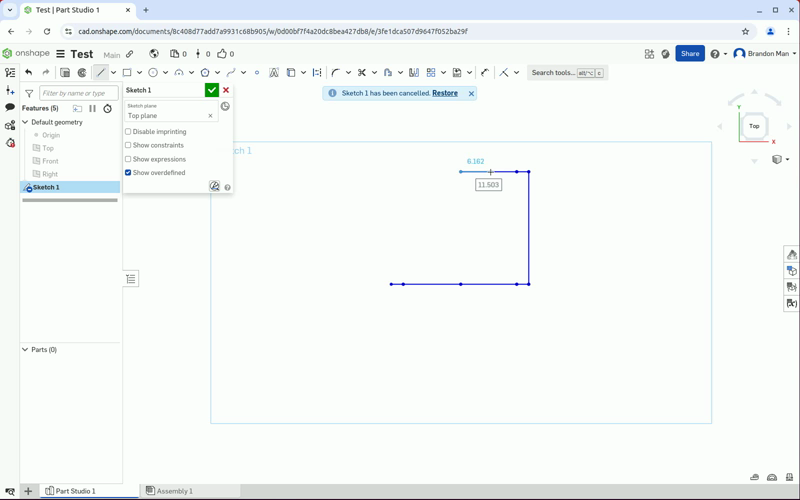
mouse_move(403, 171)
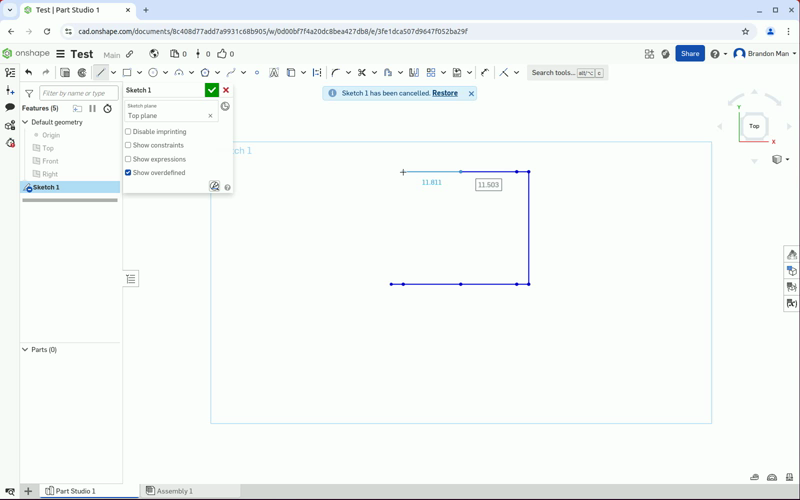
click(403, 171)
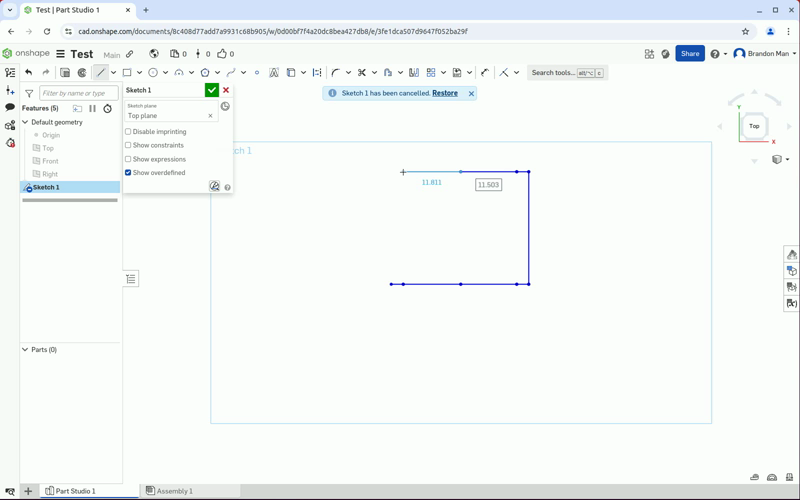
key_up(shift)
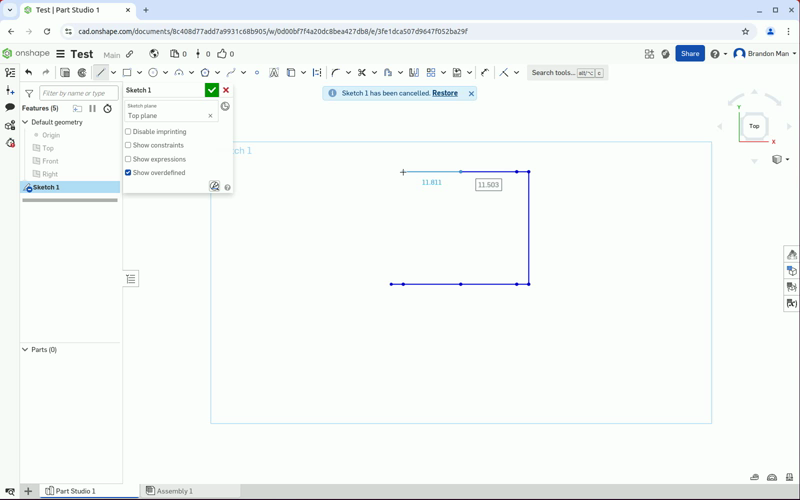
key_down(shift)
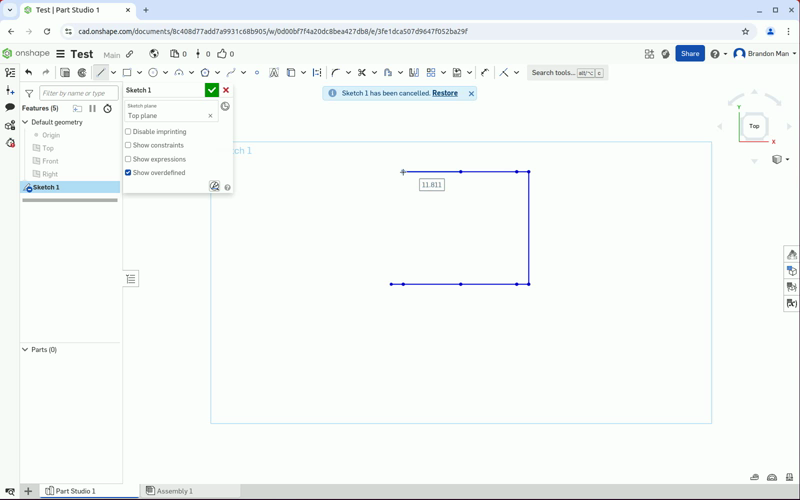
mouse_move(433, 171)
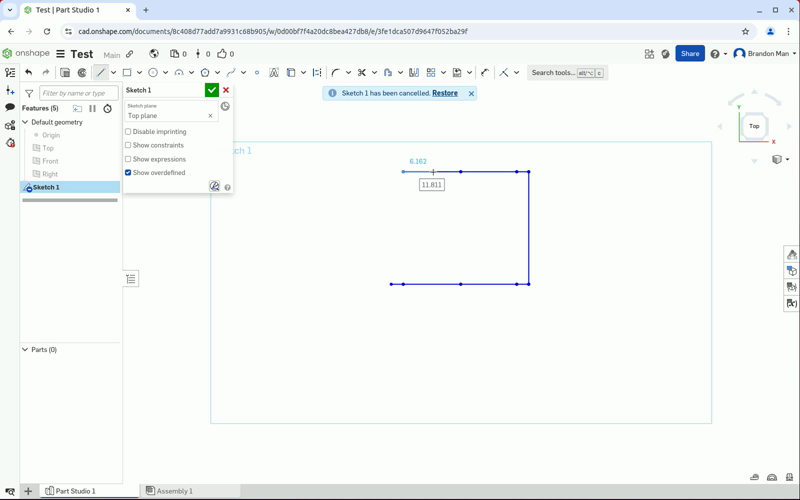
mouse_move(391, 171)
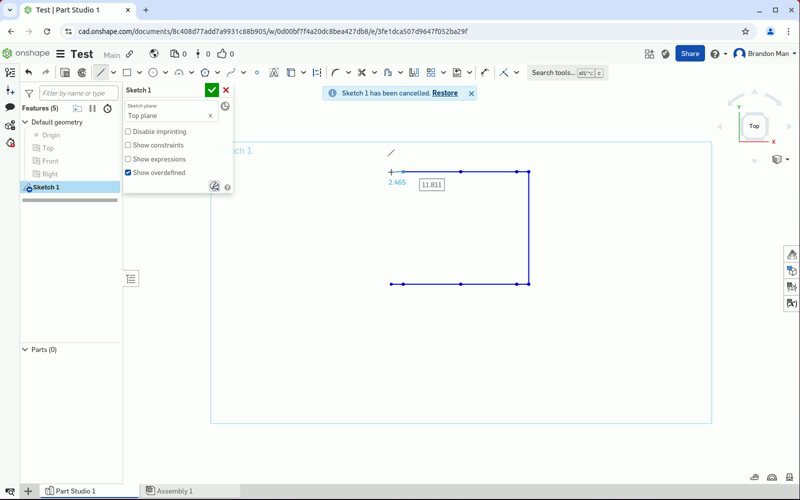
click(391, 171)
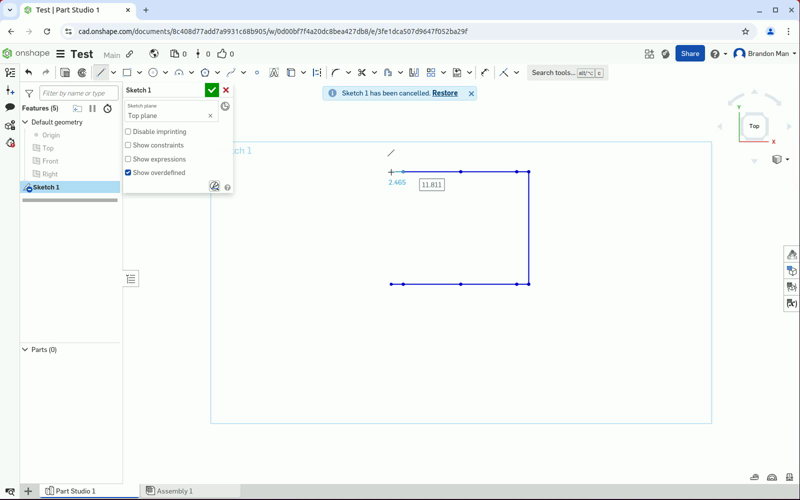
key_up(shift)
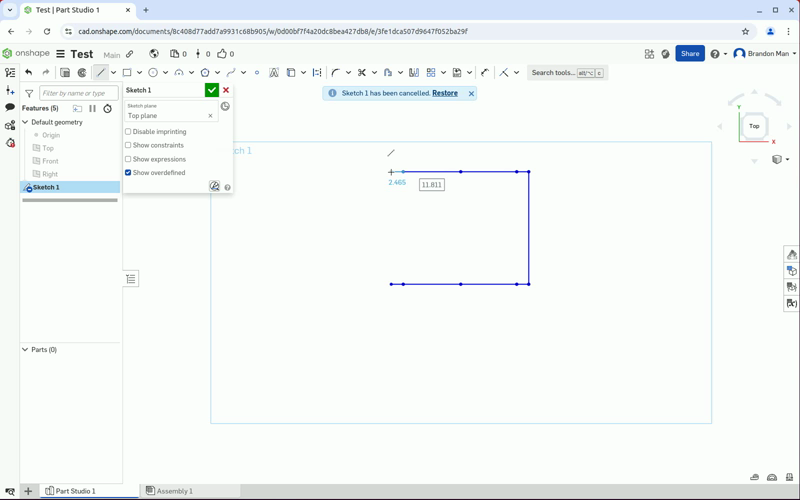
key_down(shift)
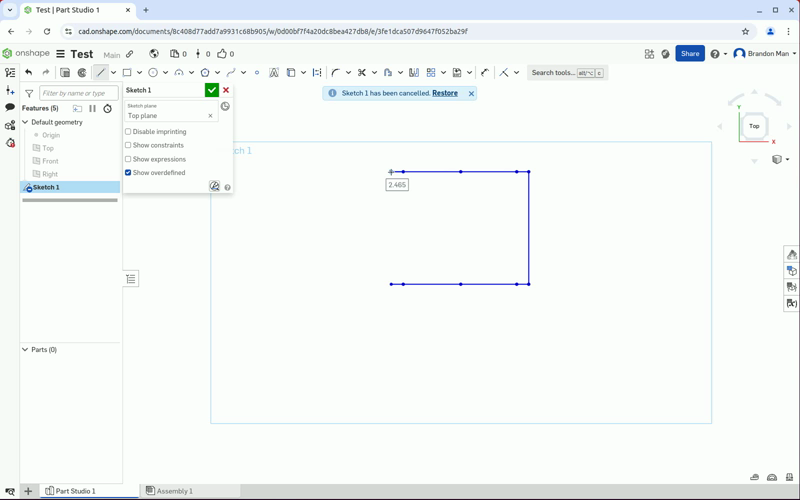
mouse_move(391, 284)
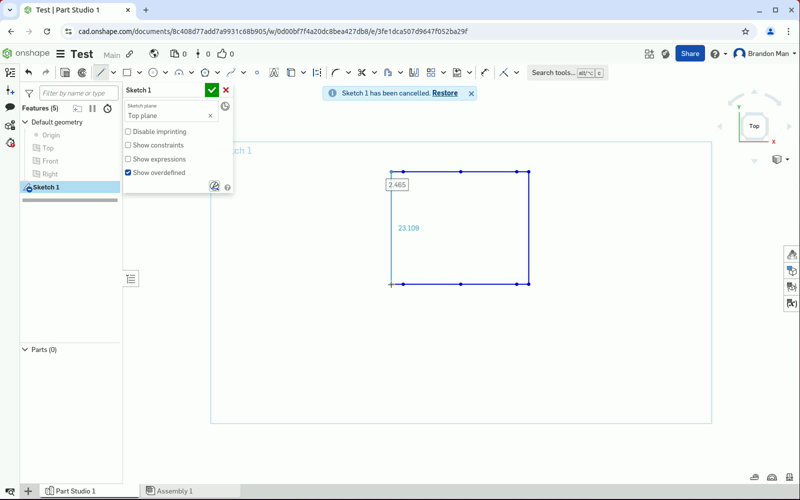
key_up(shift)
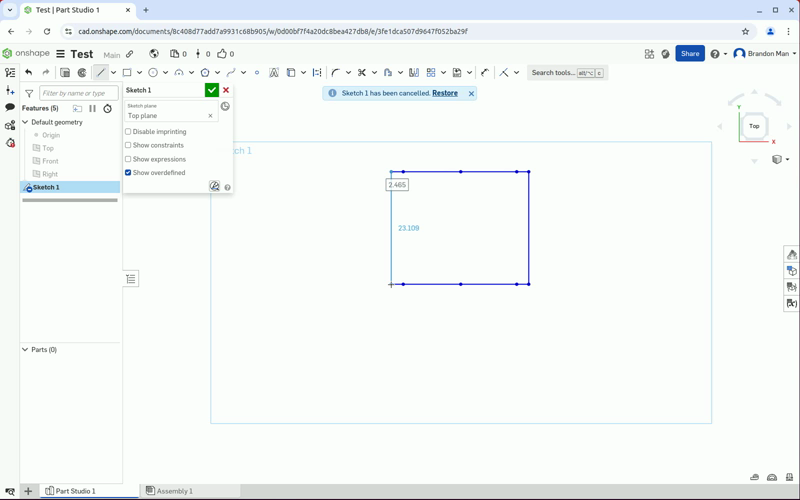
click(391, 284)
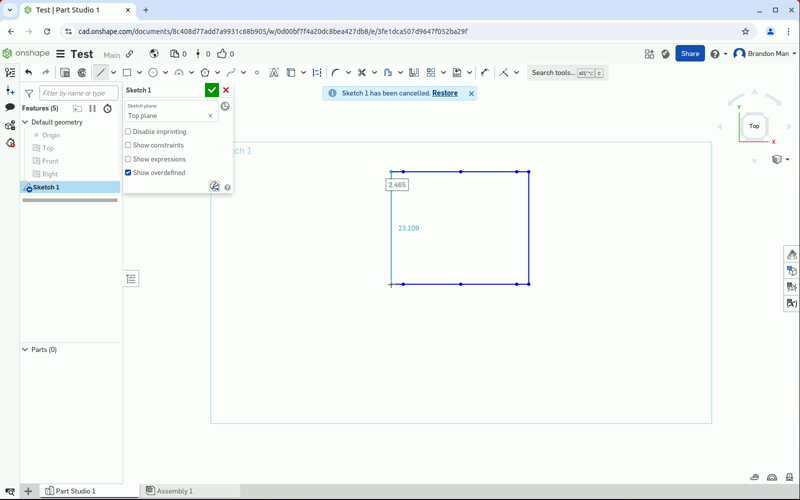
key(esc)
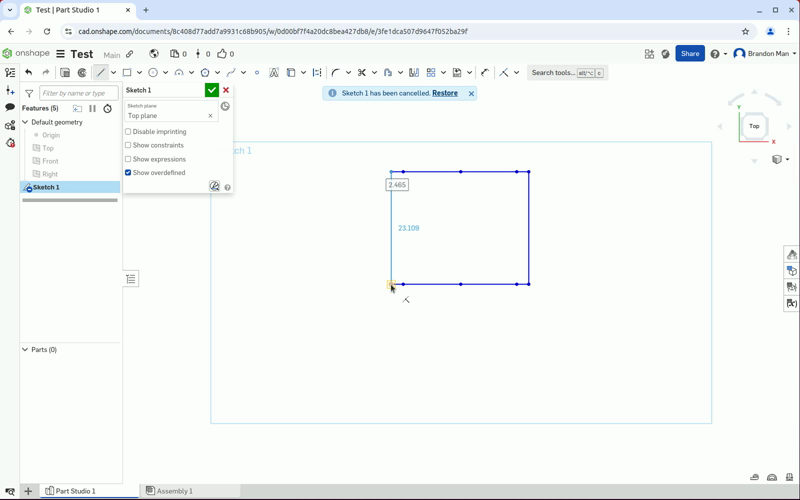
key(c)
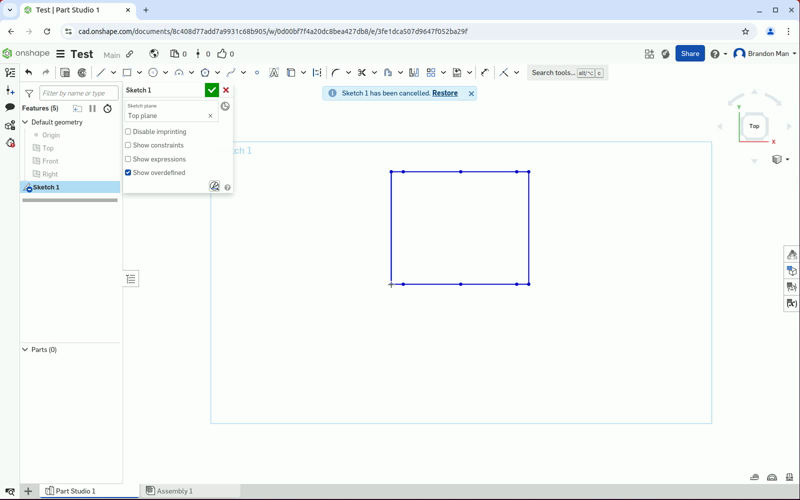
key_down(shift)
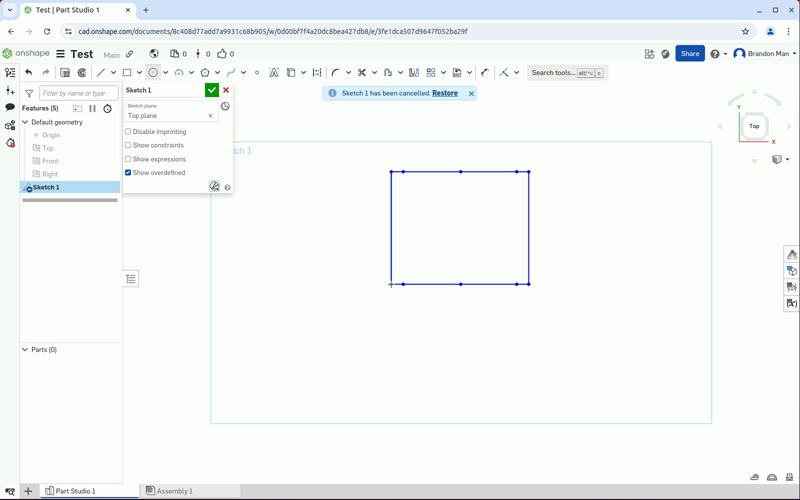
mouse_move(460, 226)
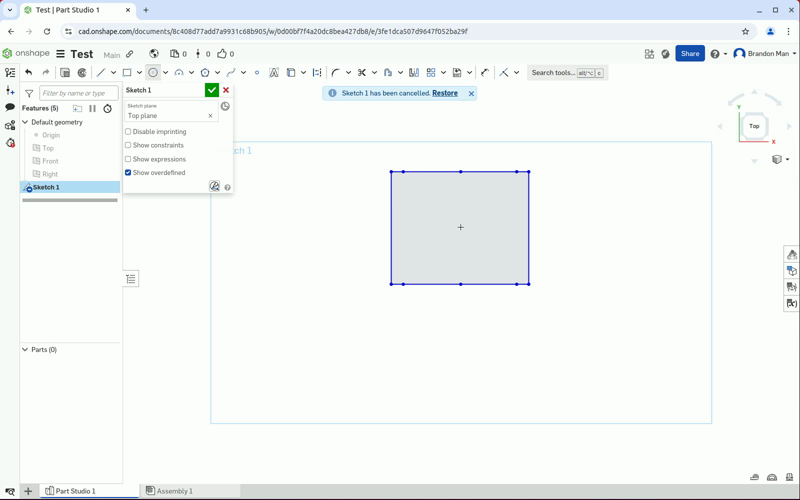
click(460, 226)
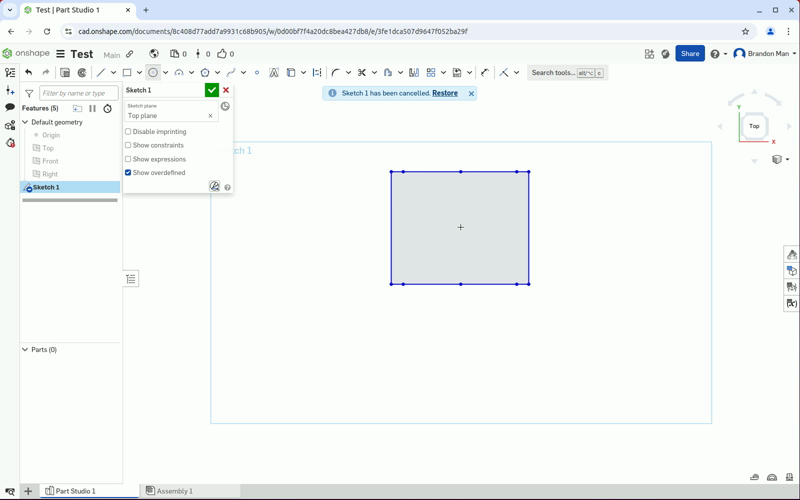
key_up(shift)
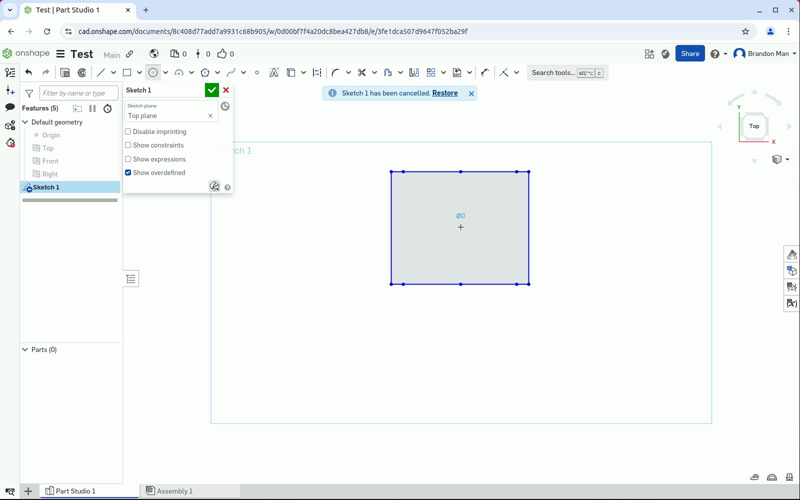
mouse_move(472, 226)
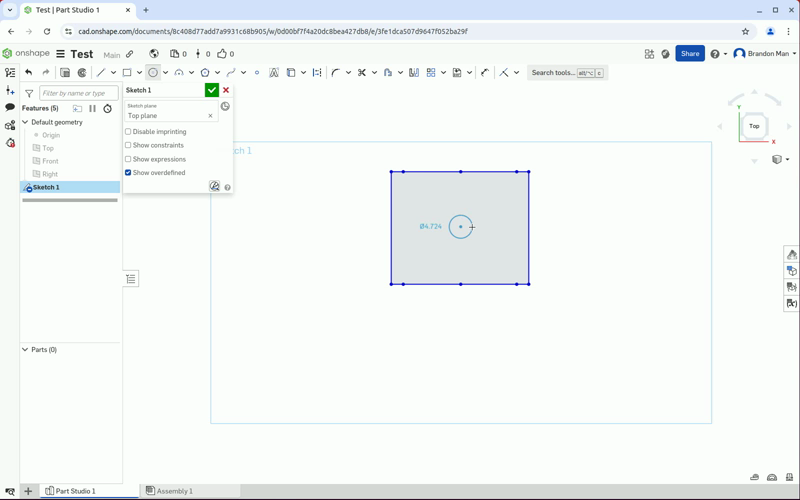
click(472, 226)
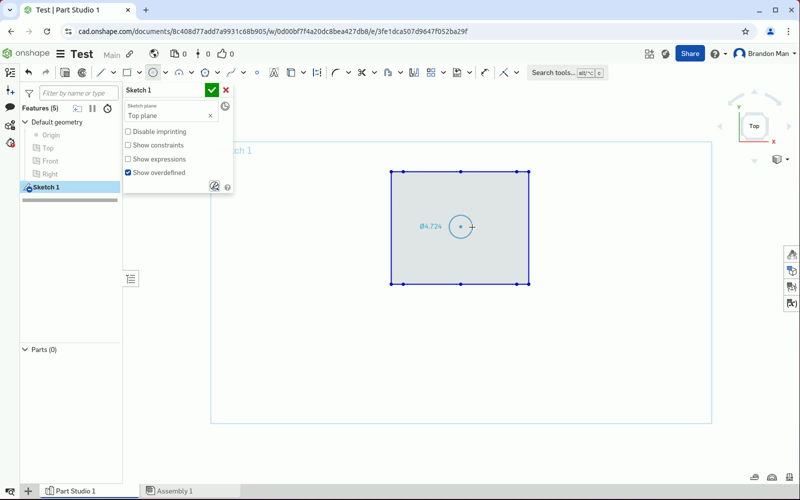
key(esc)
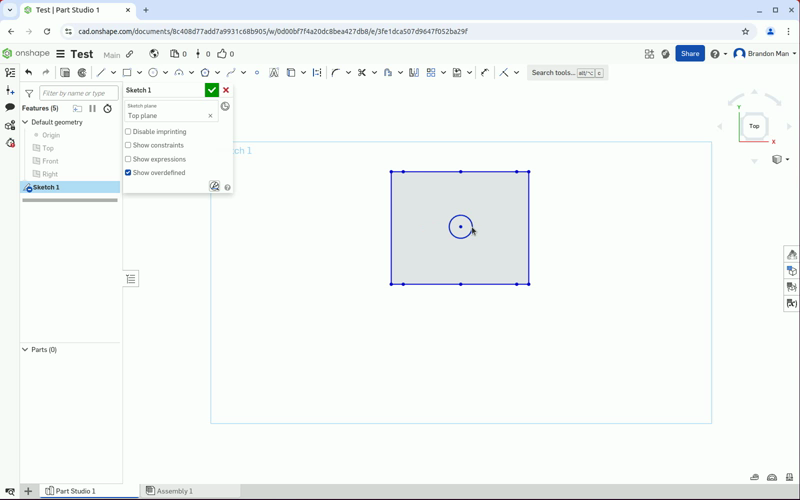
mouse_move(465, 204)
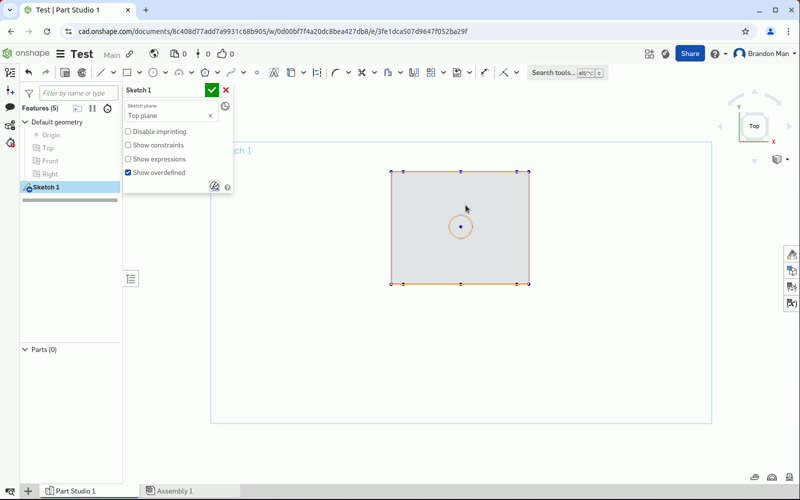
click(465, 204)
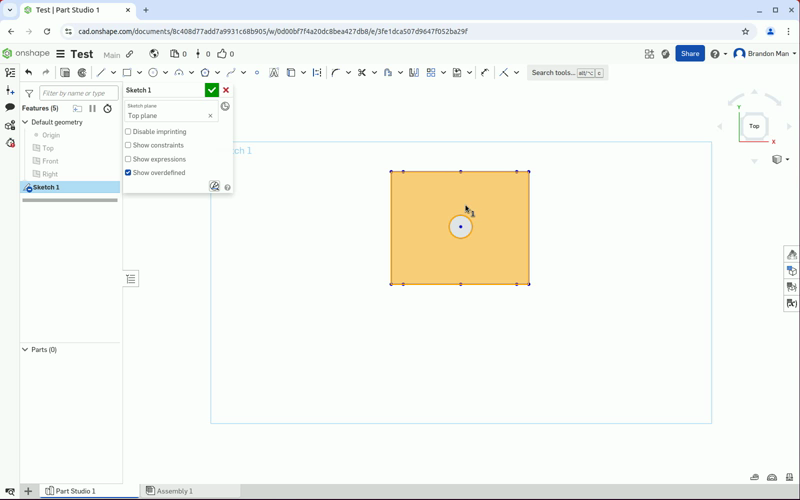
mouse_move(73, 352)
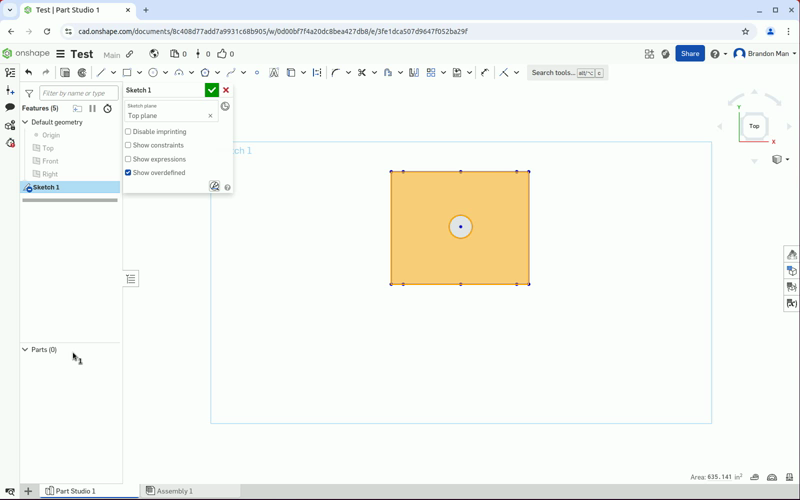
key(shift+y)
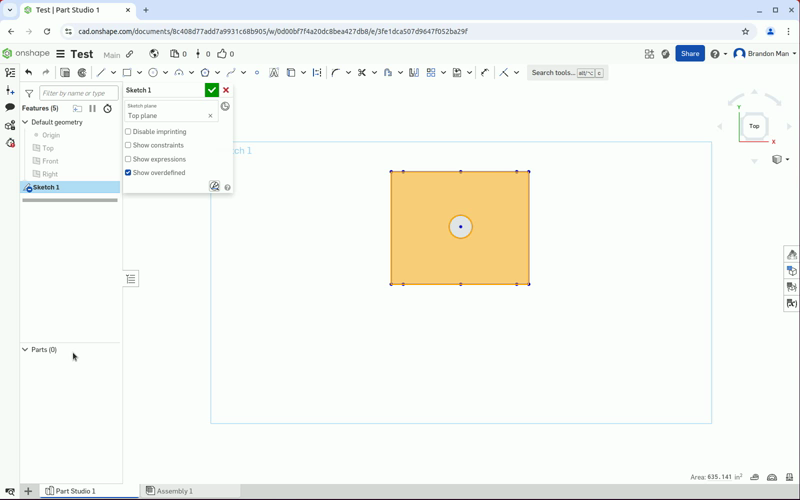
key(shift+e)
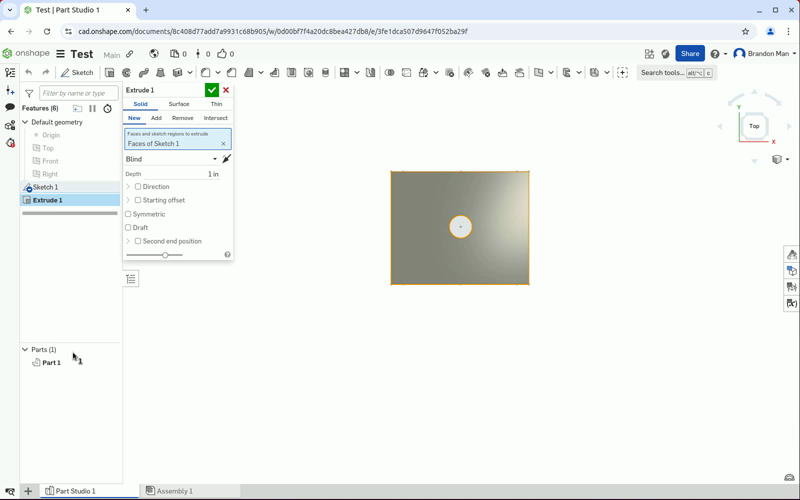
mouse_move(143, 106)
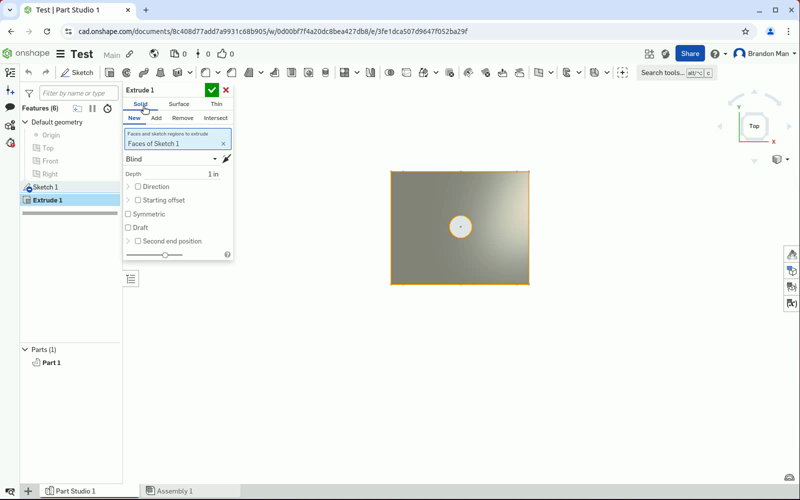
click(143, 106)
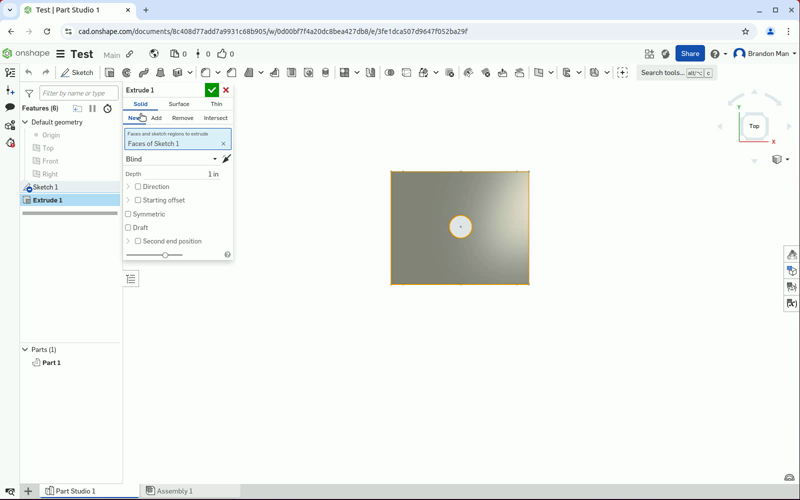
mouse_move(137, 120)
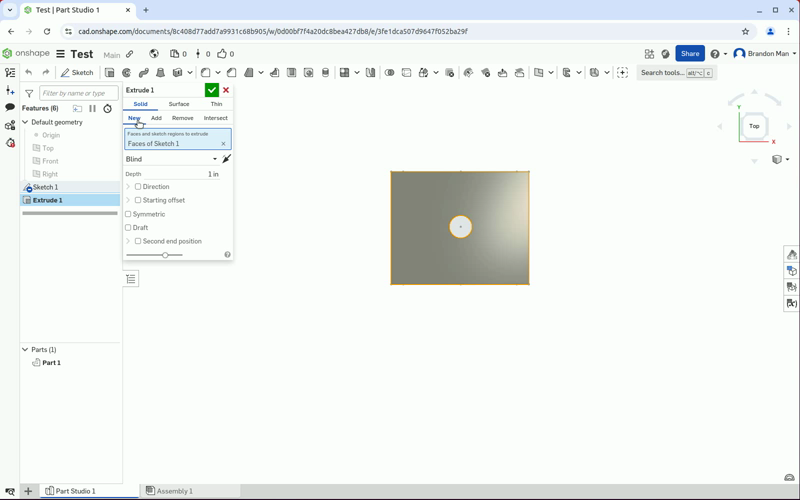
click(137, 120)
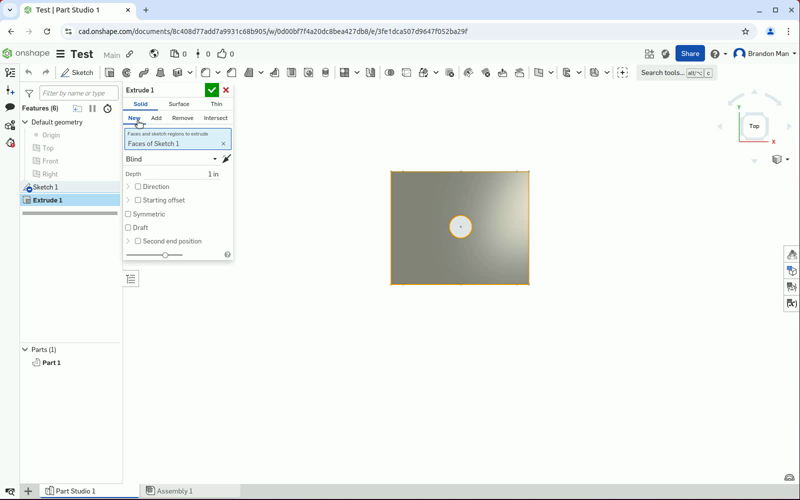
key(tab, 4)
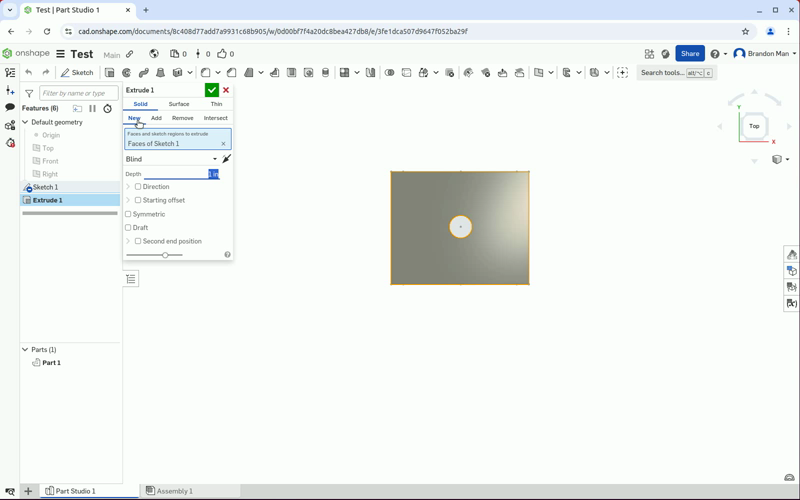
text(3.37)
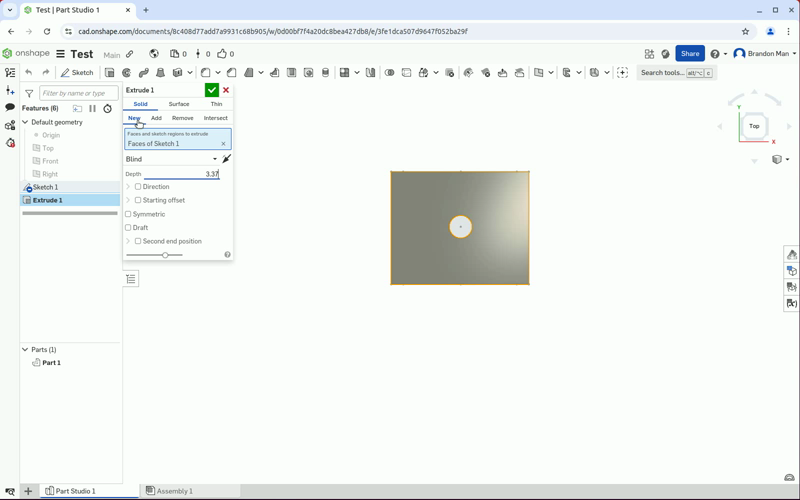
key(enter)
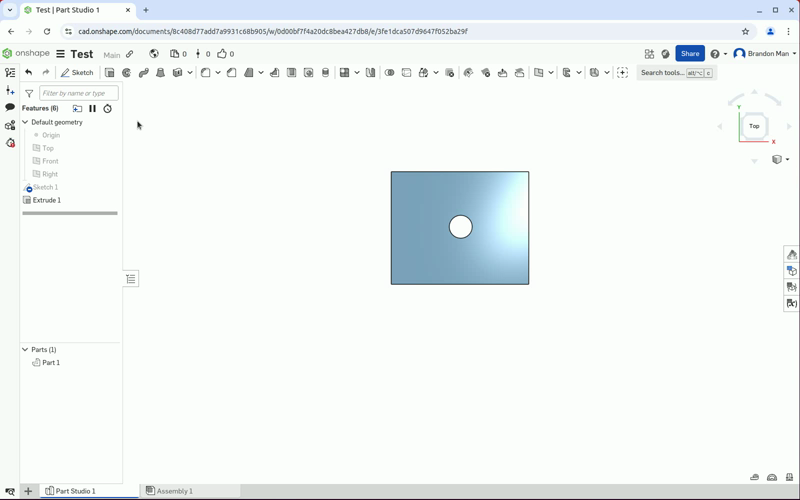
key(shift+h)
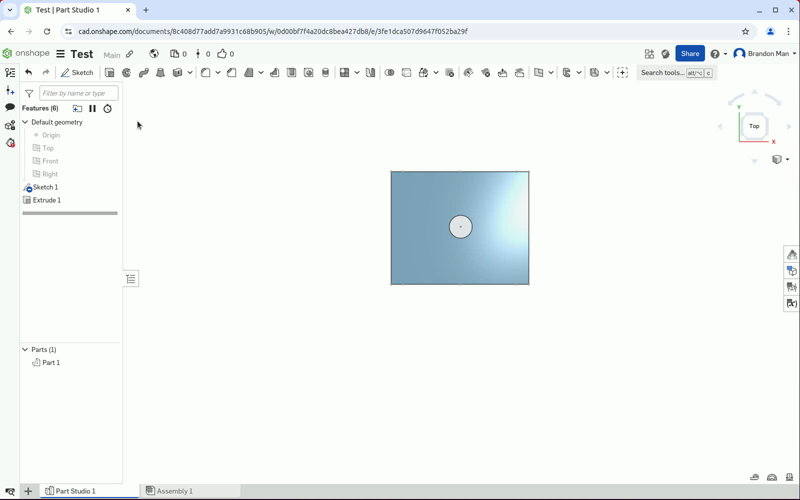
key(shift+h)
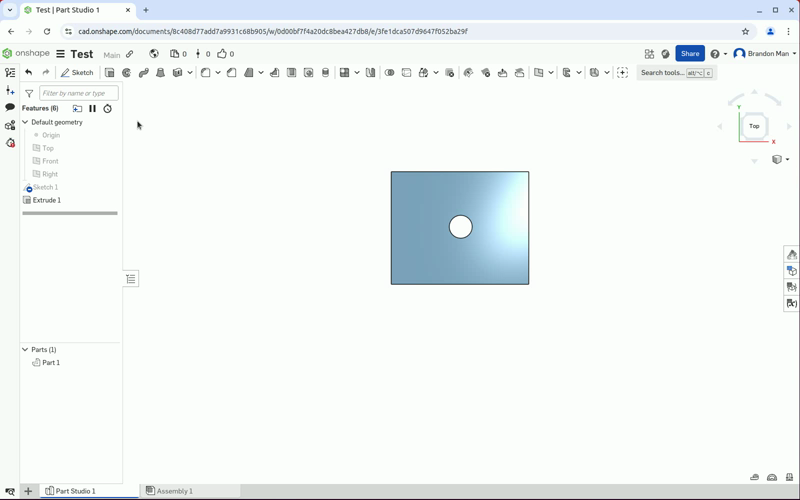
mouse_move(73, 189)
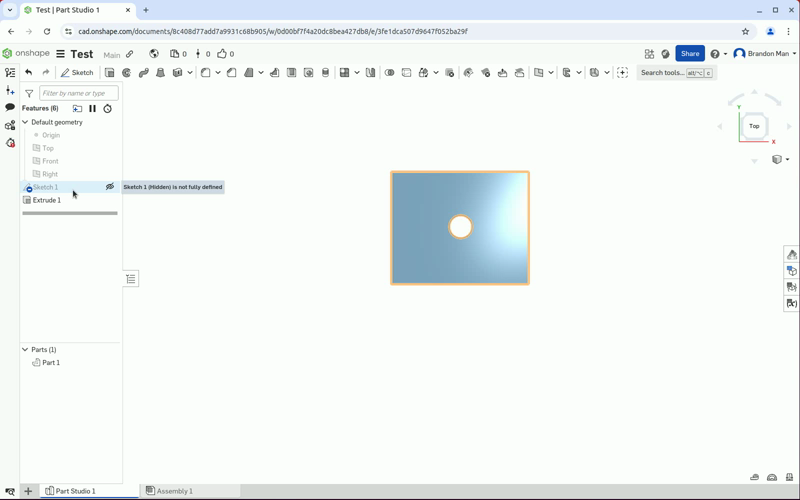
click(73, 189)
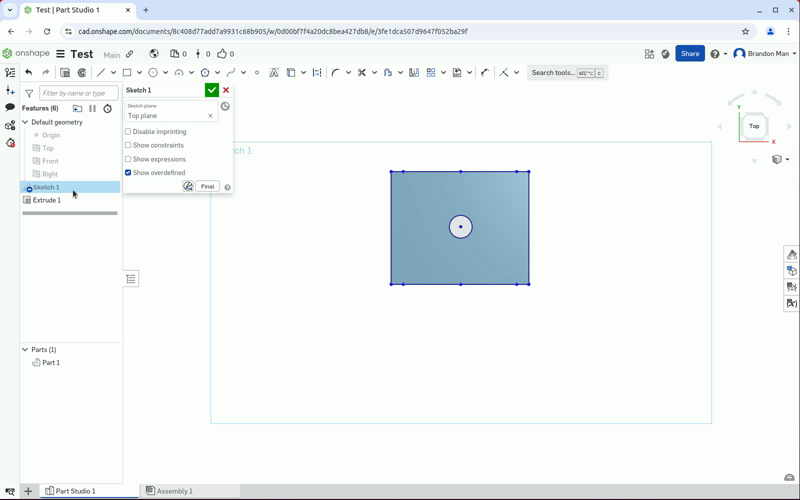
mouse_move(229, 92)
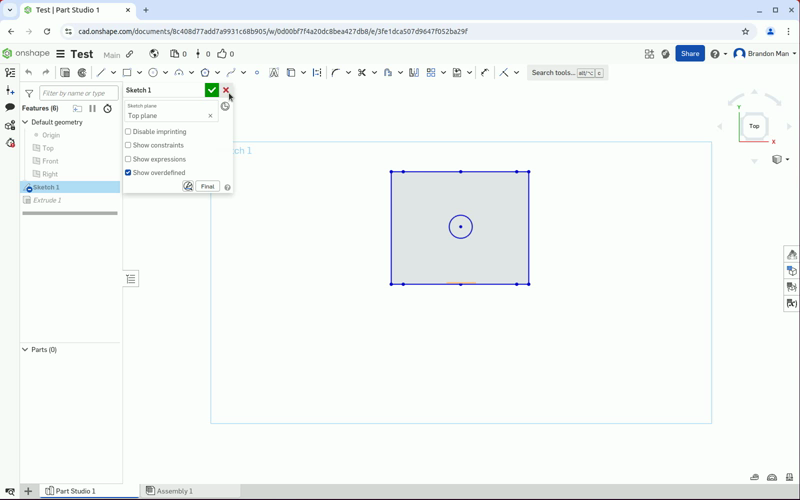
click(229, 92)
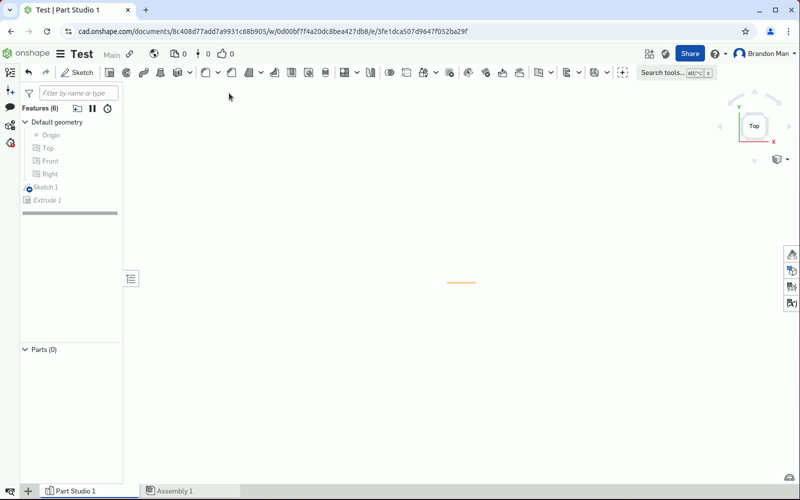
mouse_move(541, 75)
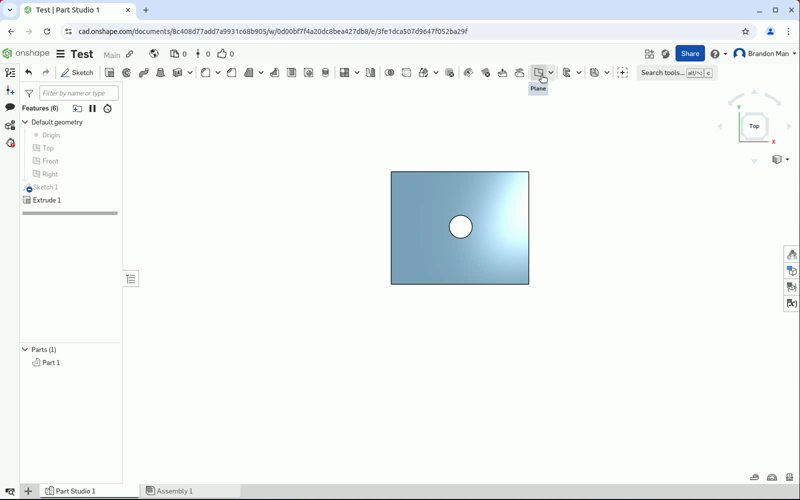
click(541, 75)
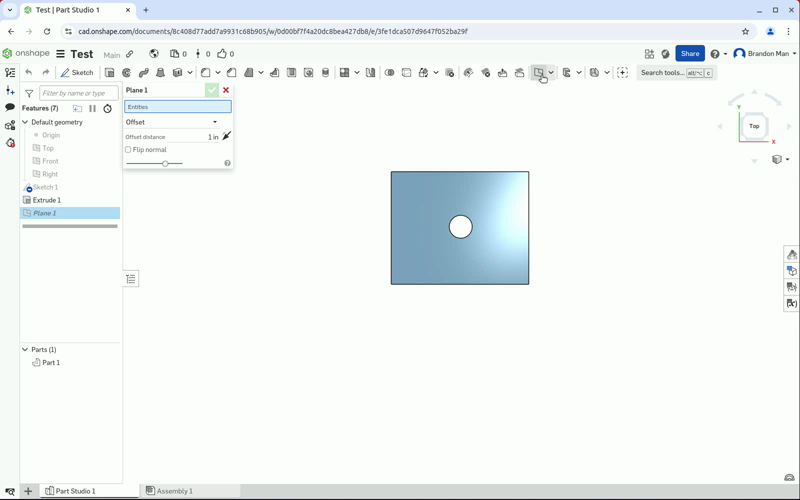
mouse_move(73, 150)
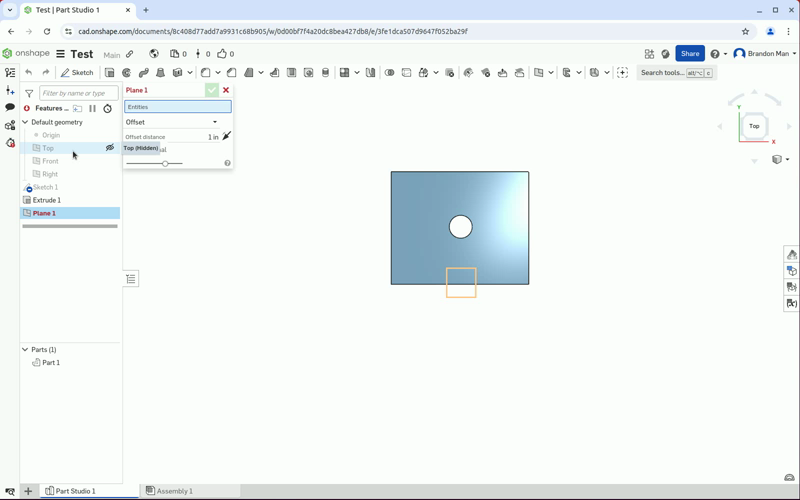
click(73, 150)
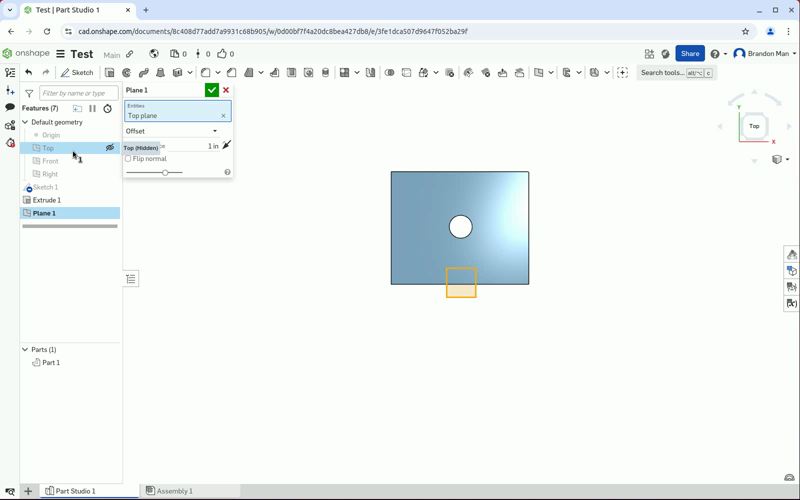
key(tab, 2)
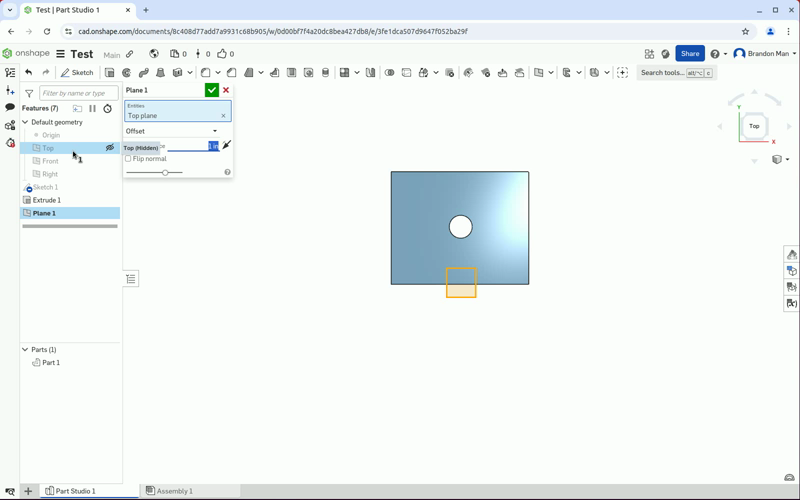
text(3.358)
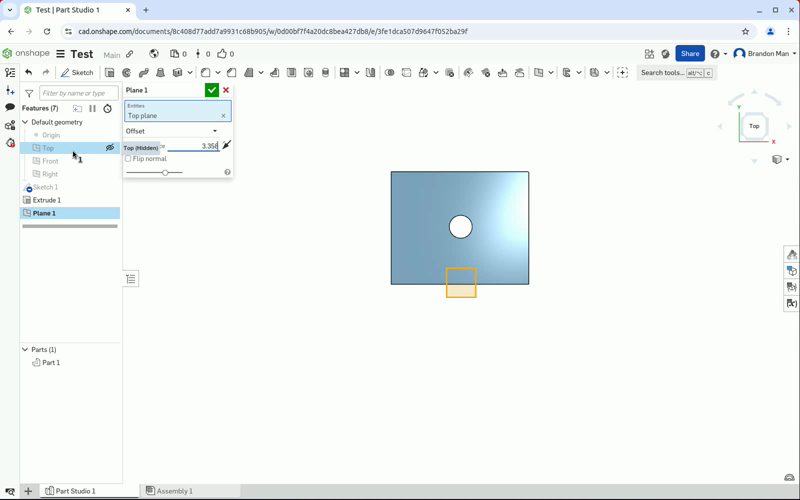
key(enter, 2)
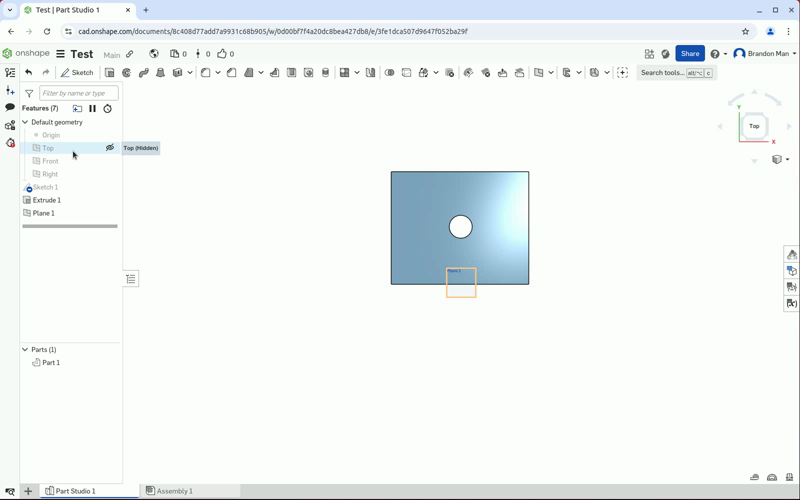
key(shift+s)
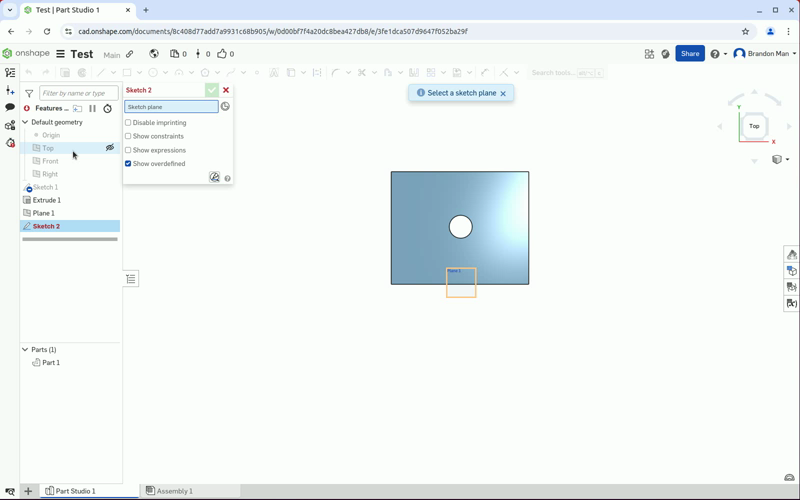
mouse_move(73, 215)
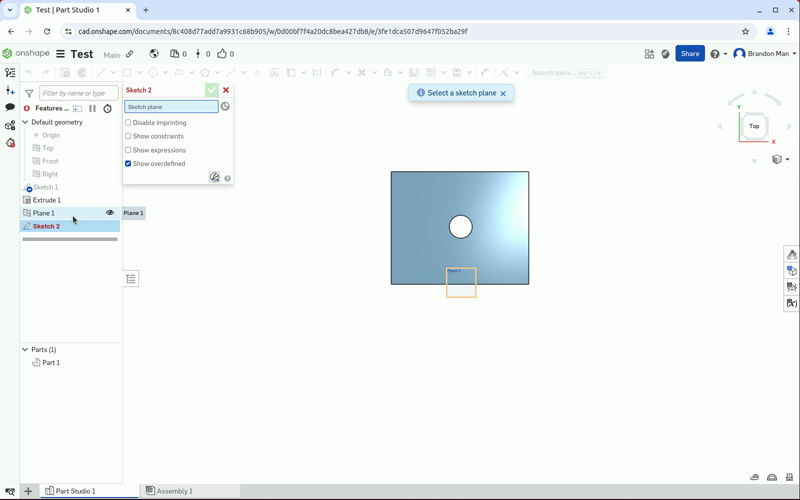
click(73, 215)
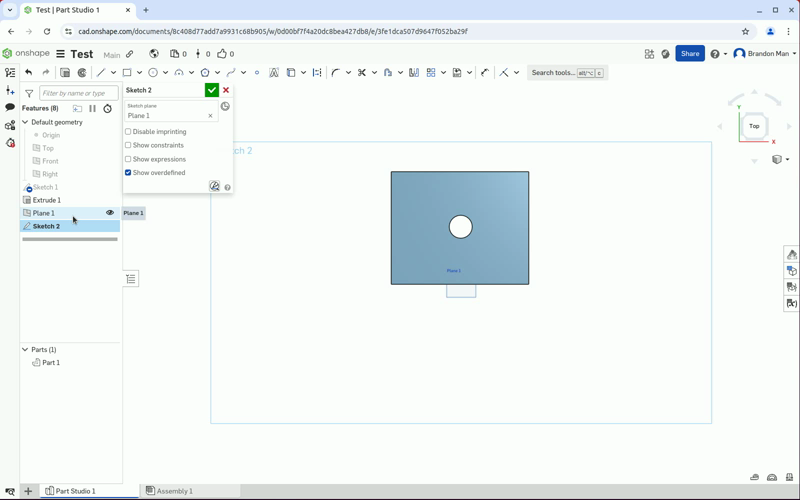
mouse_move(73, 352)
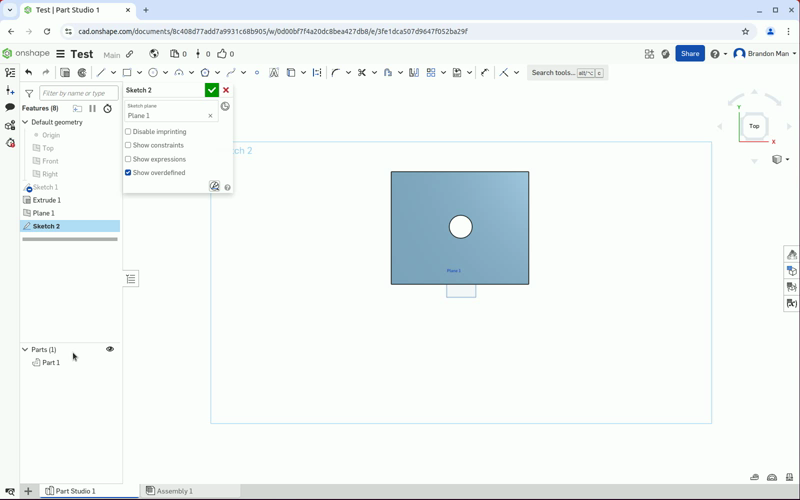
key(y)
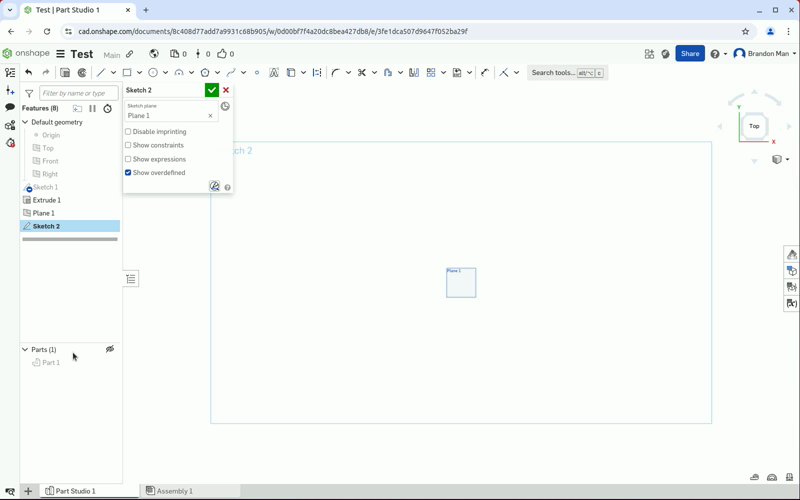
key(l)
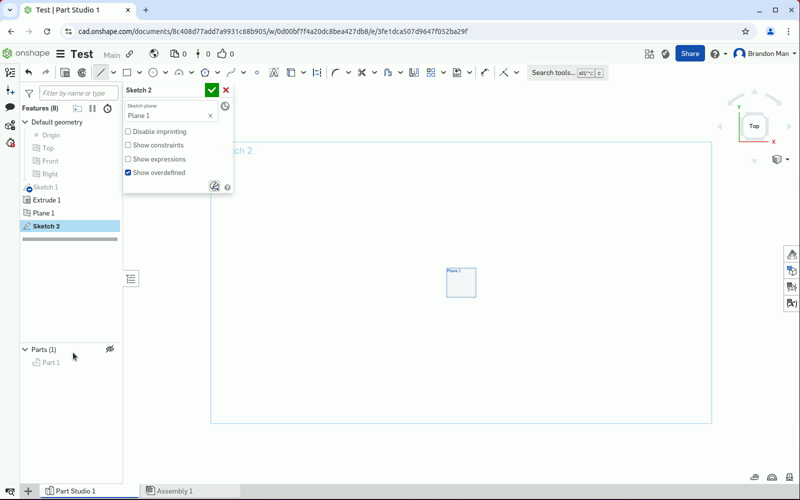
key_down(shift)
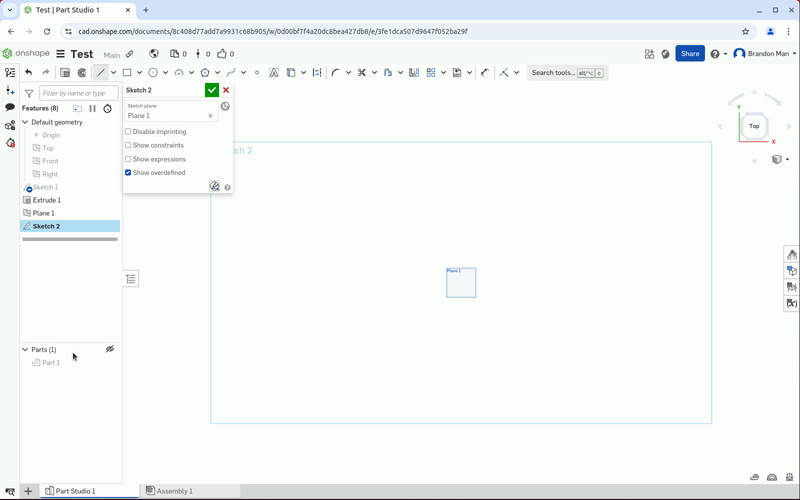
mouse_move(518, 284)
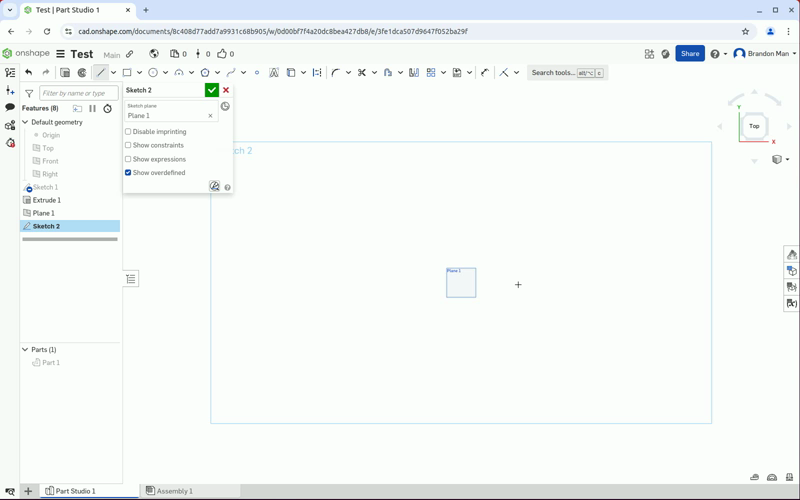
click(518, 284)
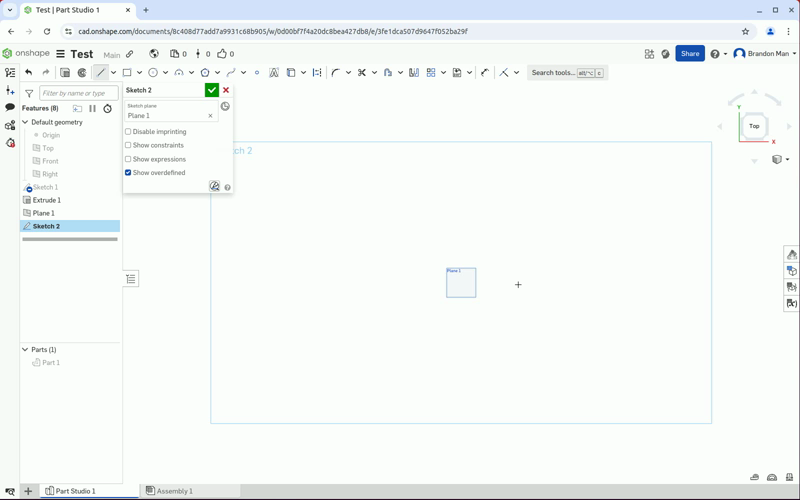
key_up(shift)
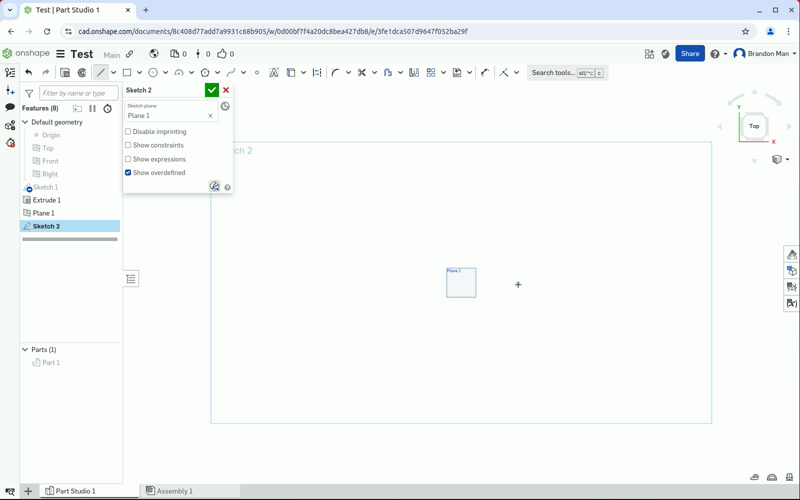
key_down(shift)
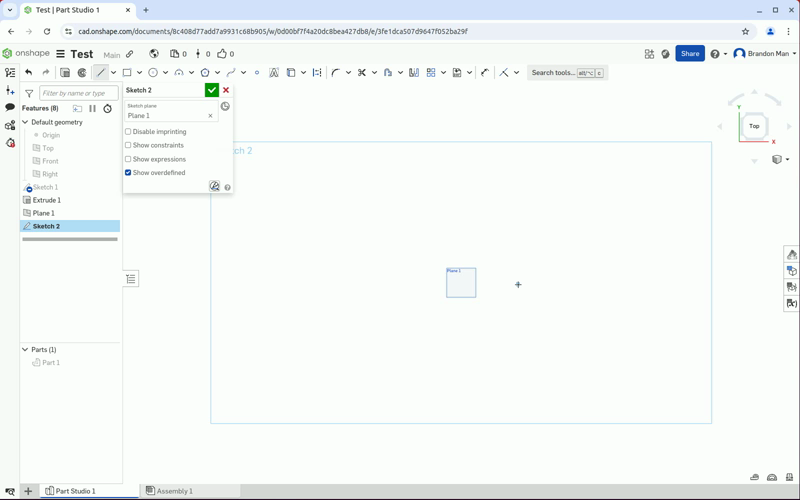
mouse_move(548, 284)
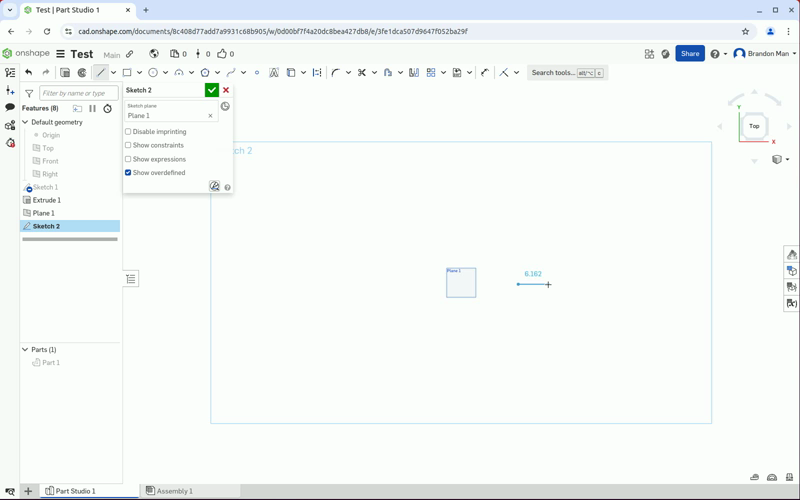
mouse_move(530, 284)
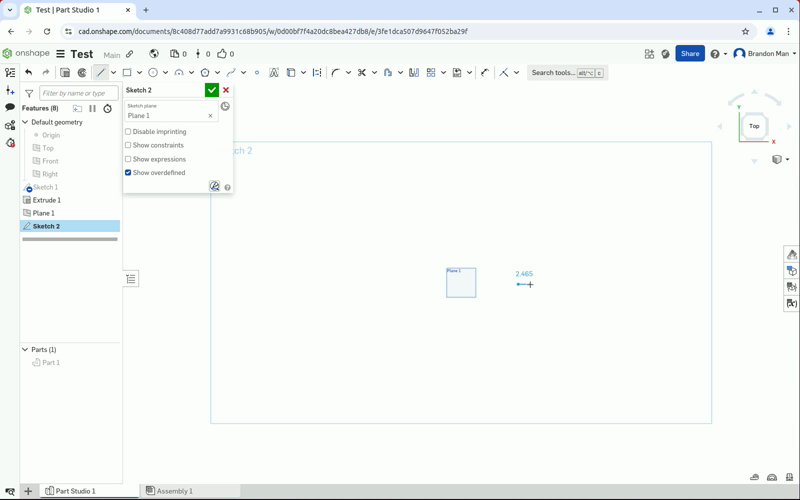
click(530, 284)
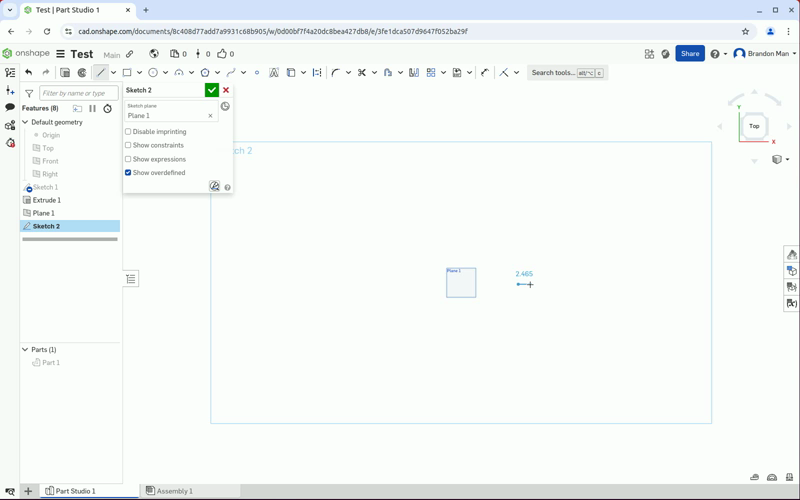
key_up(shift)
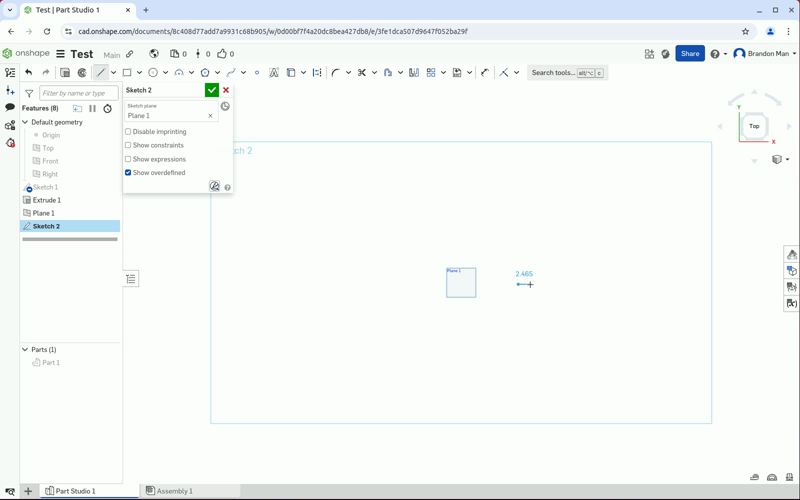
key_down(shift)
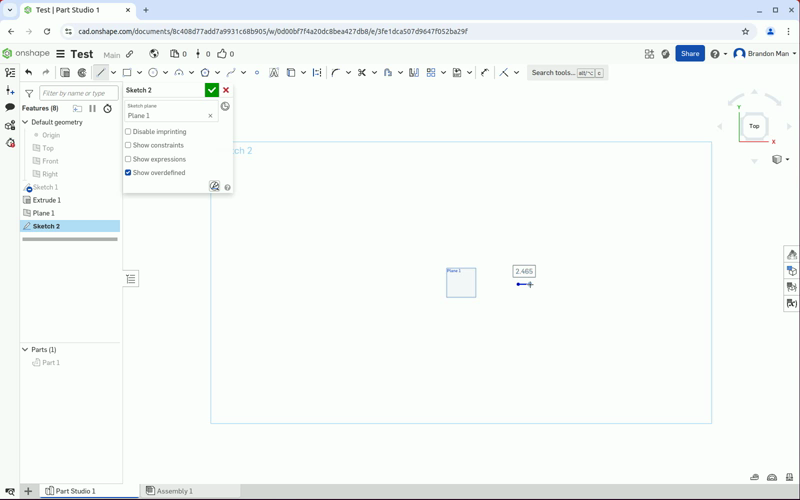
mouse_move(530, 170)
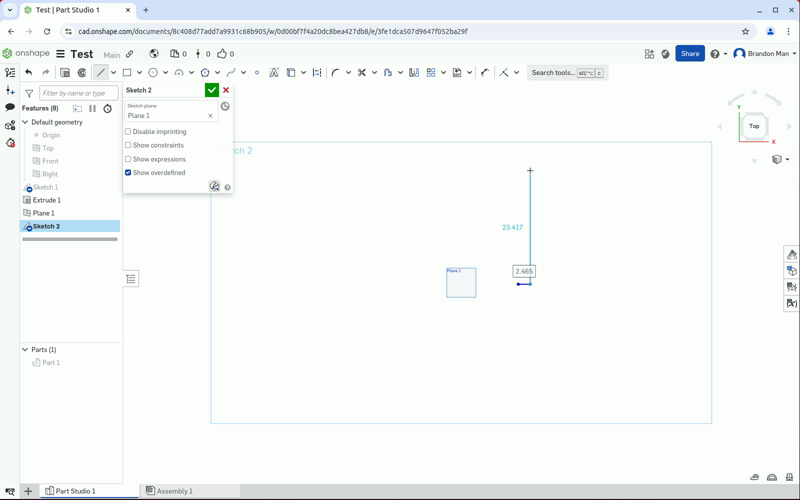
click(530, 170)
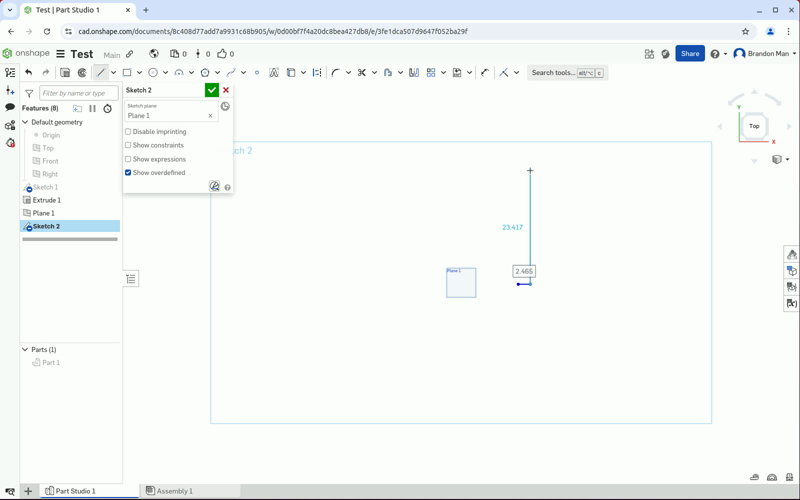
key_up(shift)
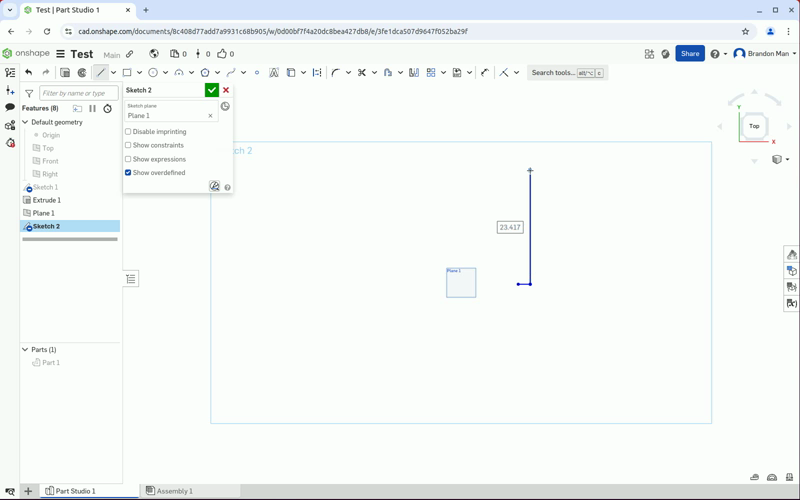
key_down(shift)
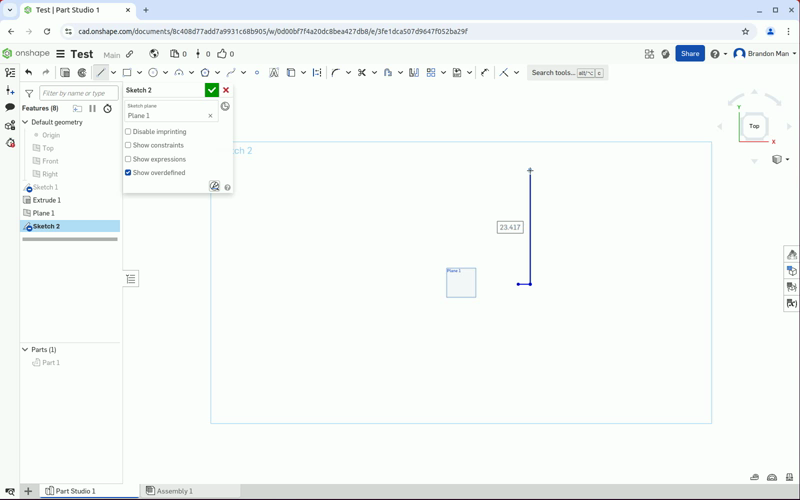
mouse_move(560, 170)
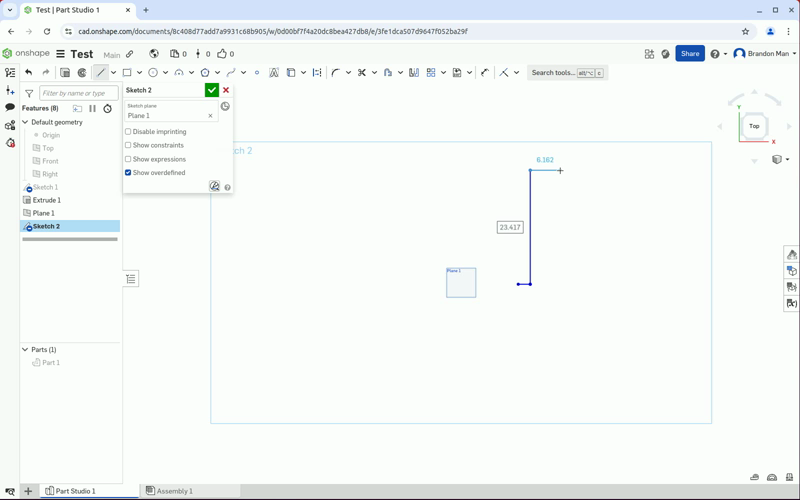
mouse_move(518, 170)
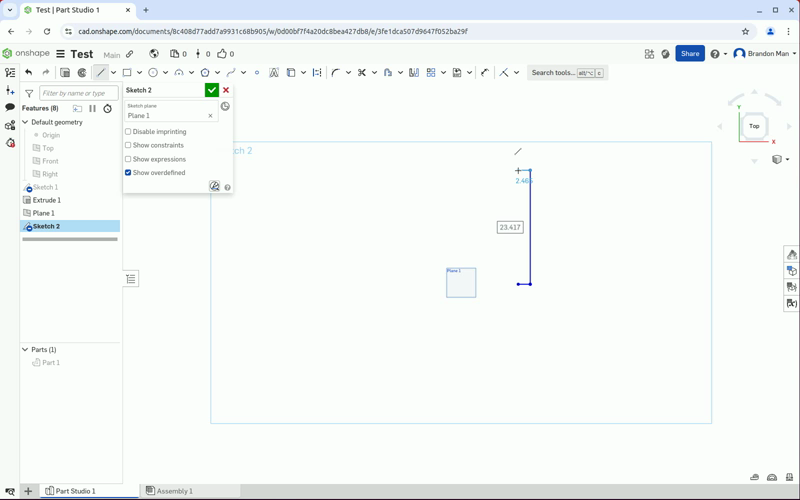
click(518, 170)
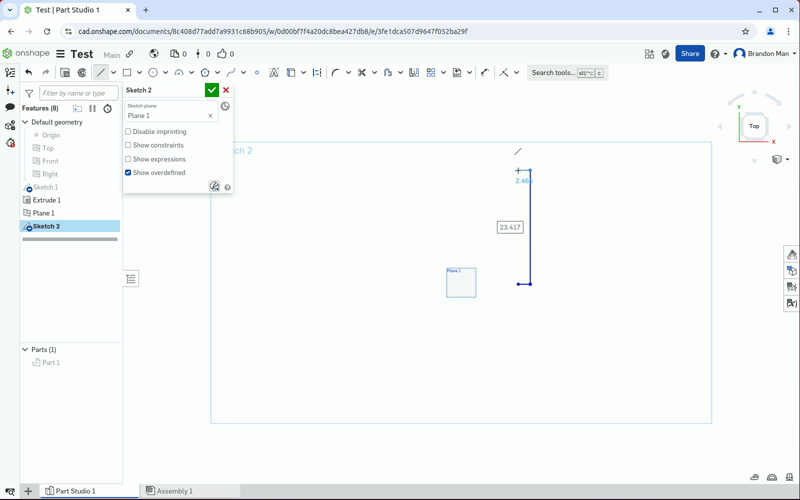
key_up(shift)
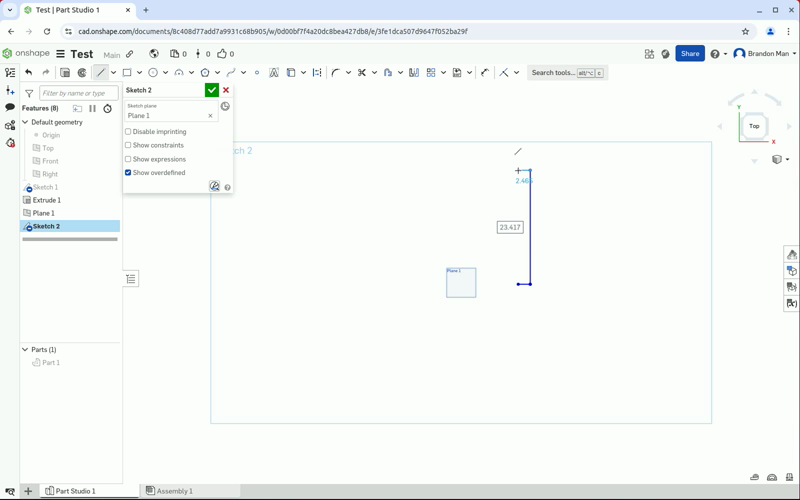
key_down(shift)
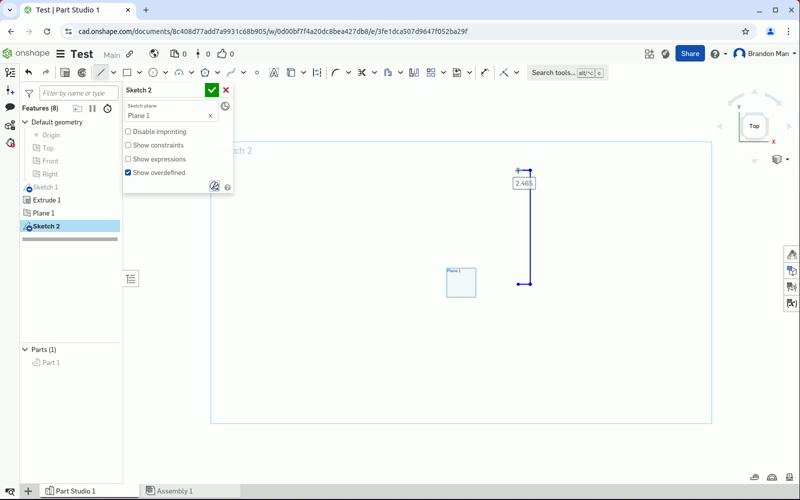
mouse_move(518, 284)
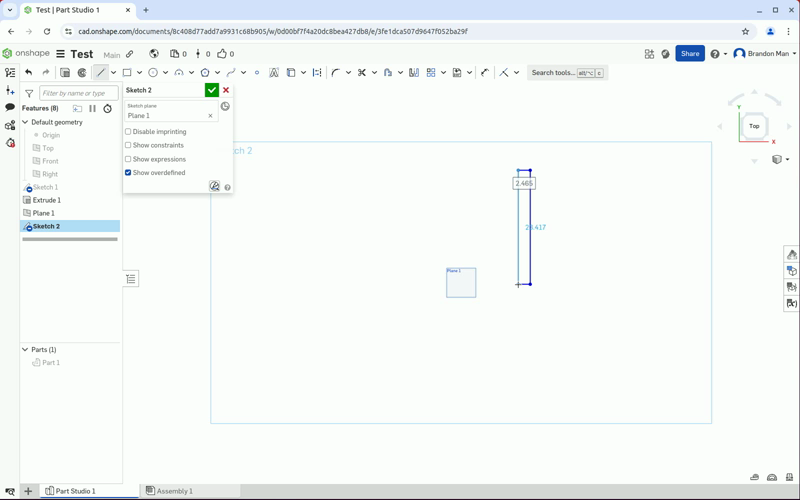
key_up(shift)
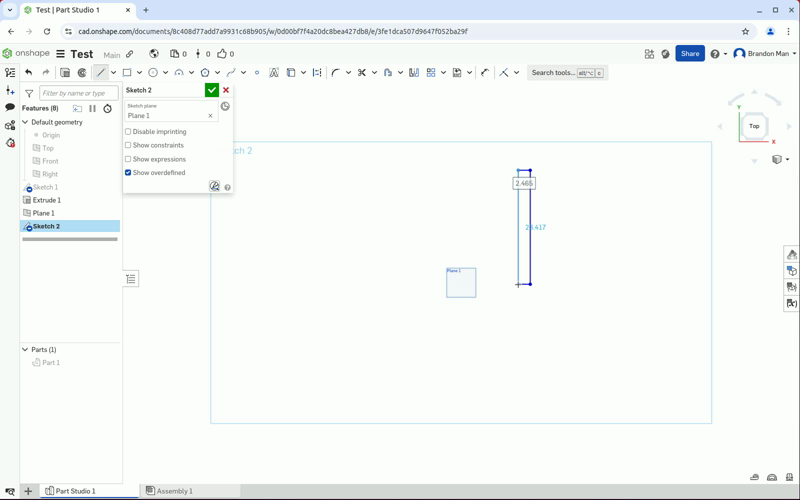
click(518, 284)
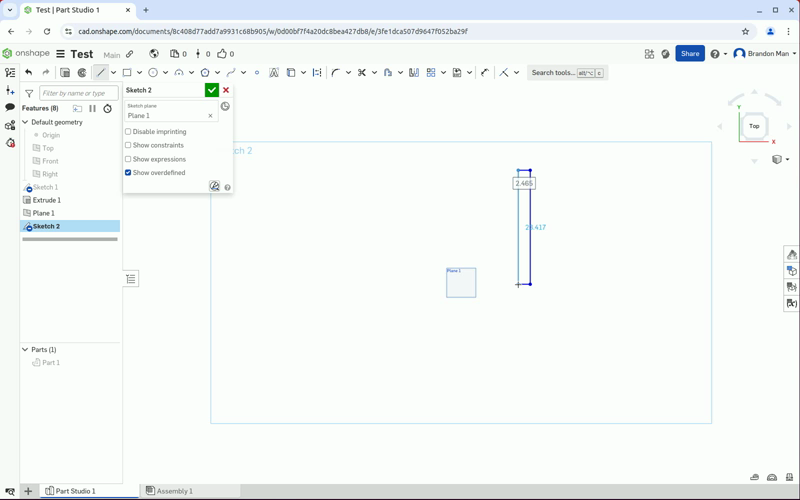
key(esc)
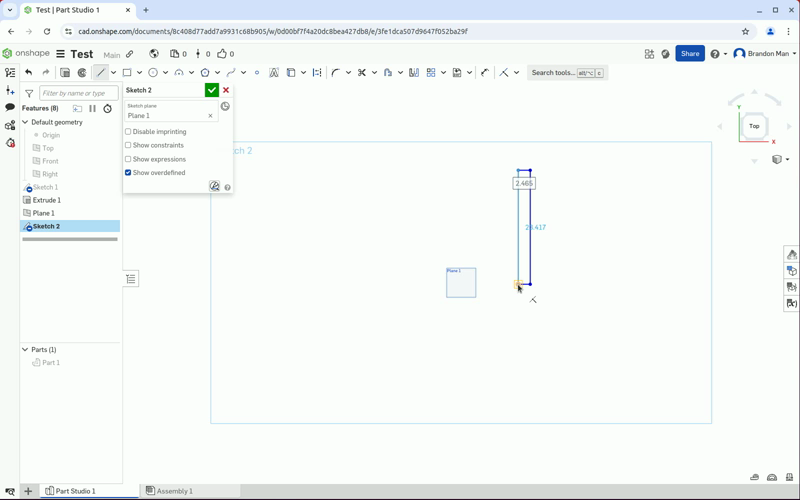
mouse_move(520, 282)
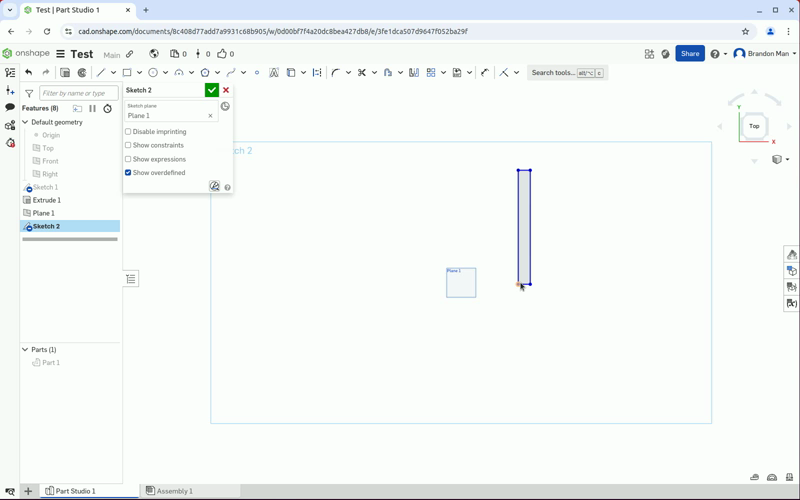
scroll(6)
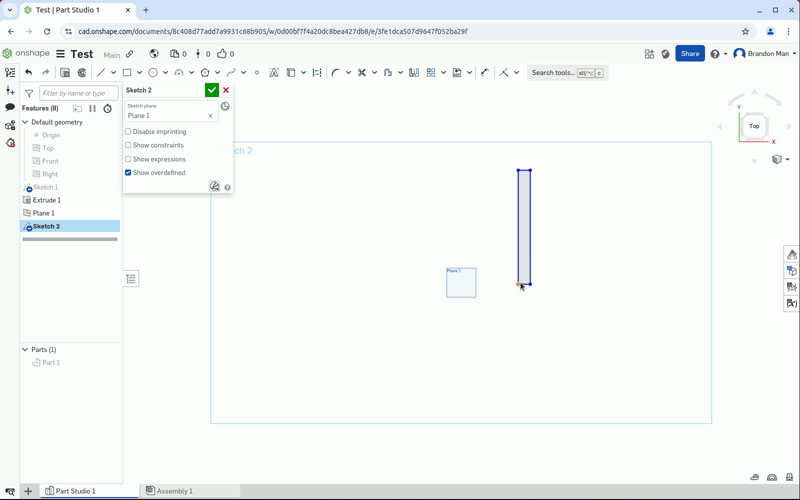
scroll(6)
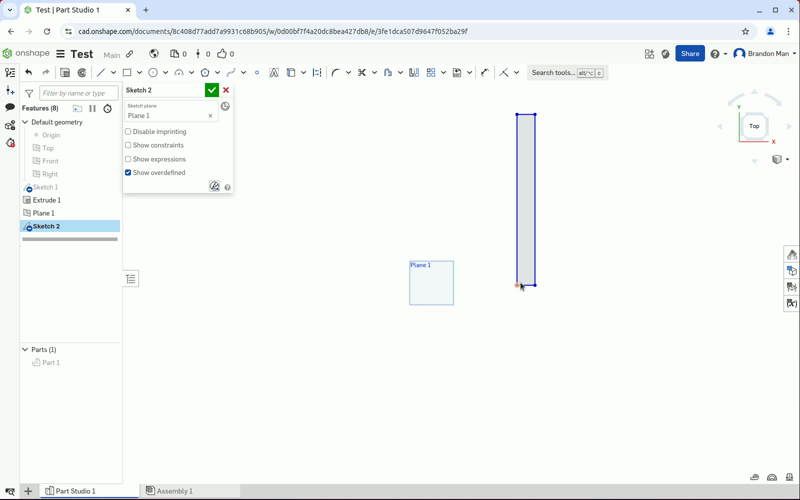
scroll(6)
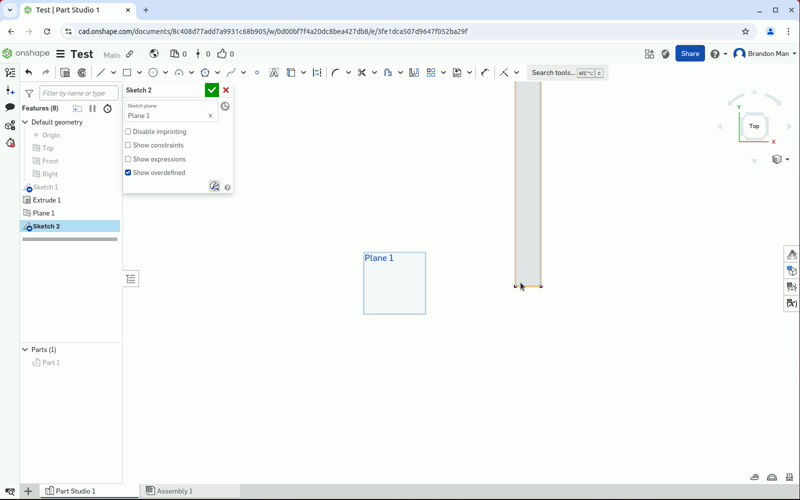
scroll(6)
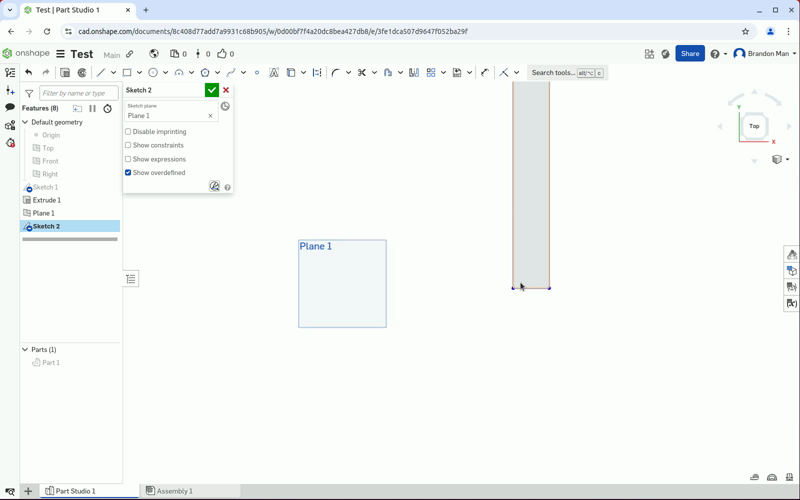
scroll(6)
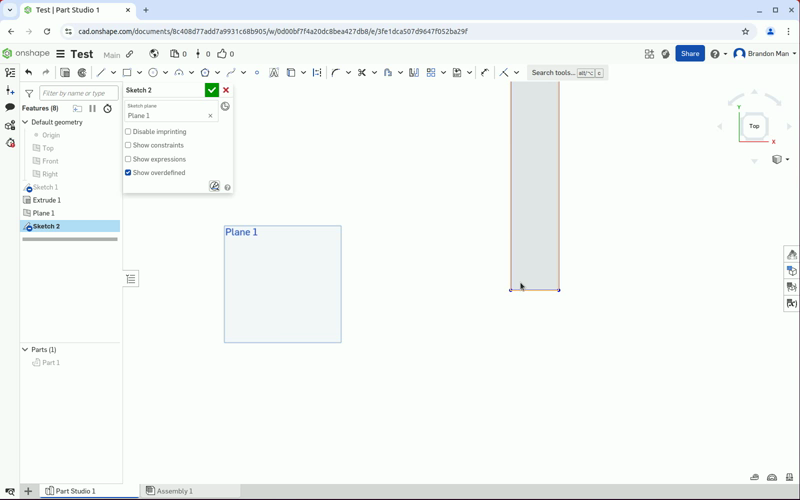
scroll(6)
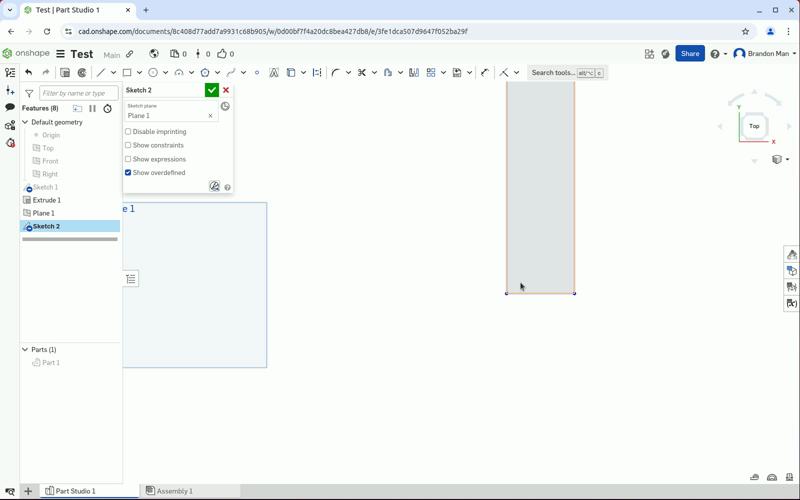
scroll(6)
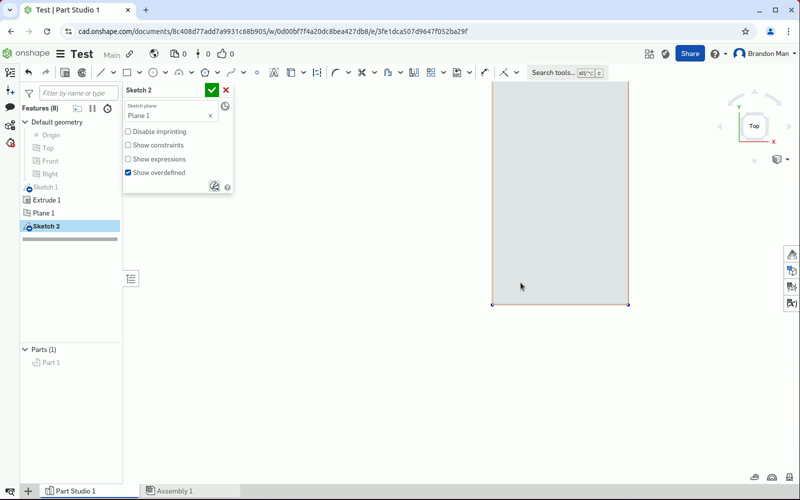
click(520, 282)
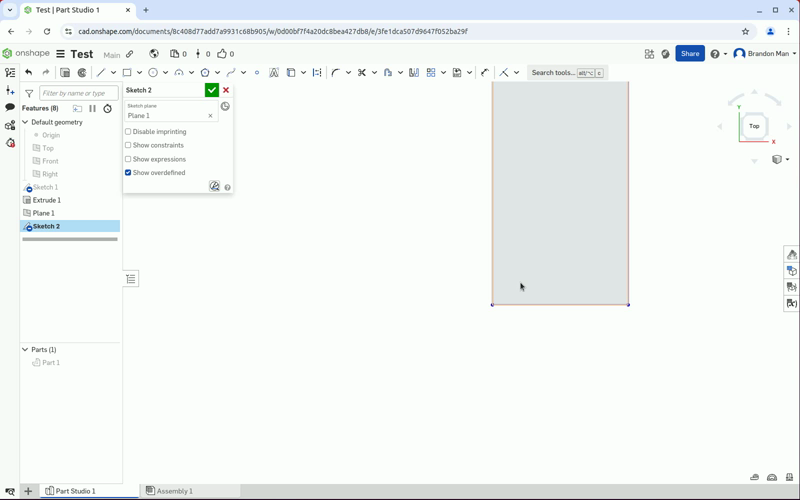
scroll(-6)
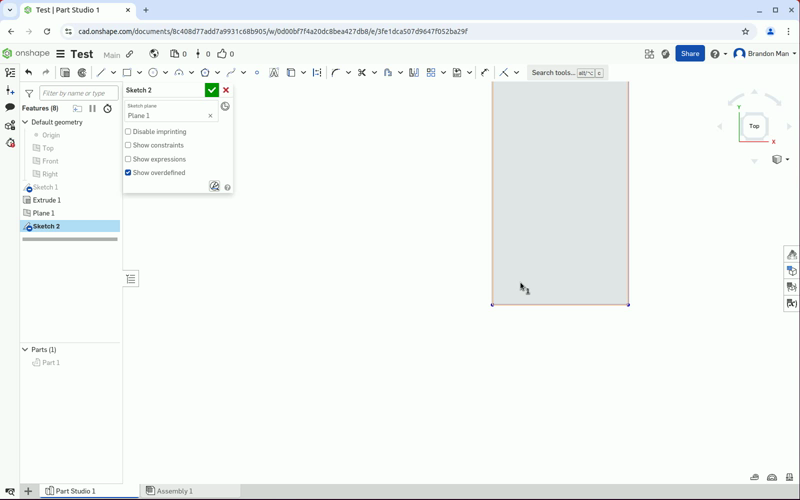
scroll(-6)
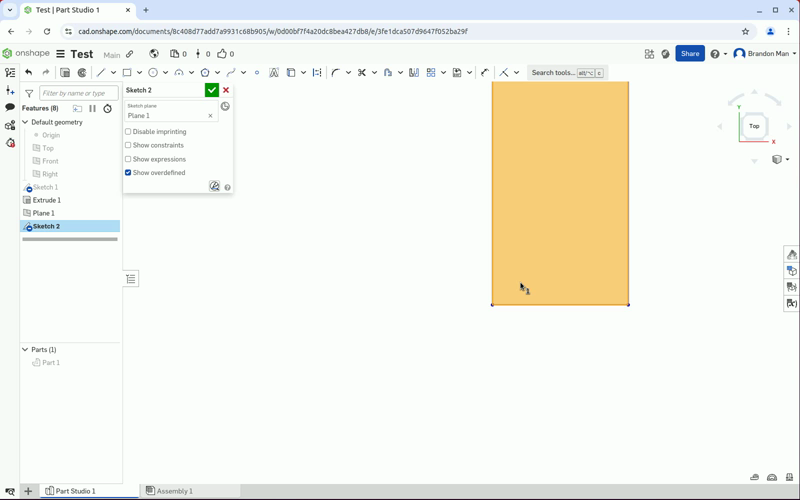
scroll(-6)
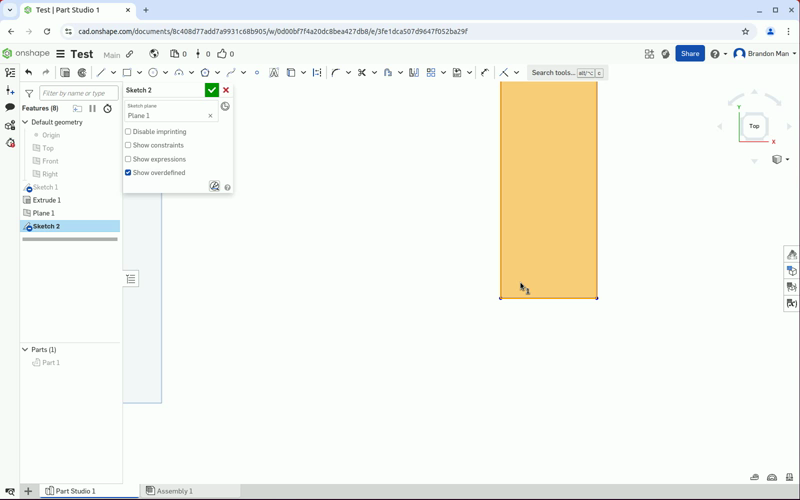
scroll(-6)
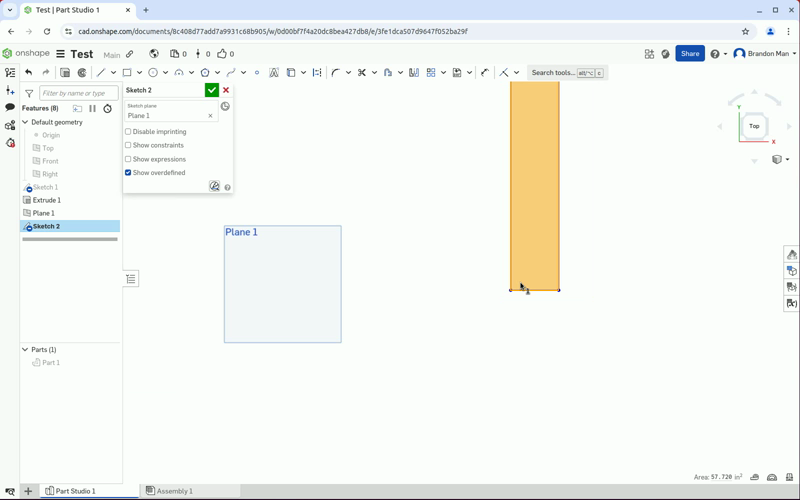
scroll(-6)
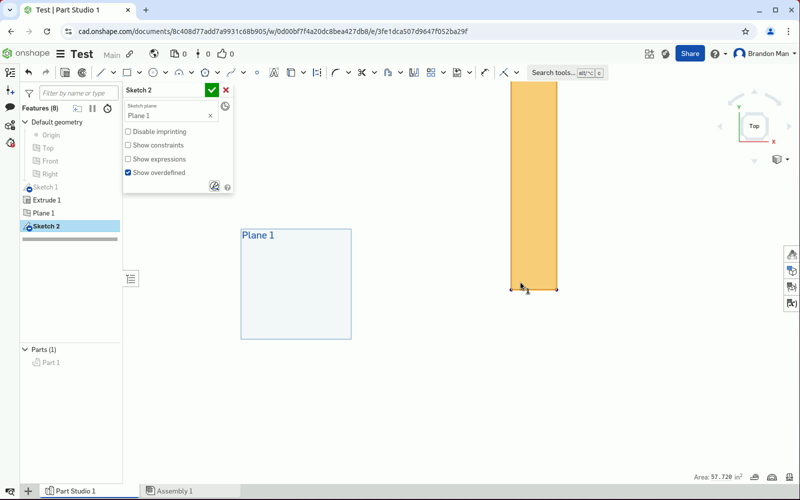
scroll(-6)
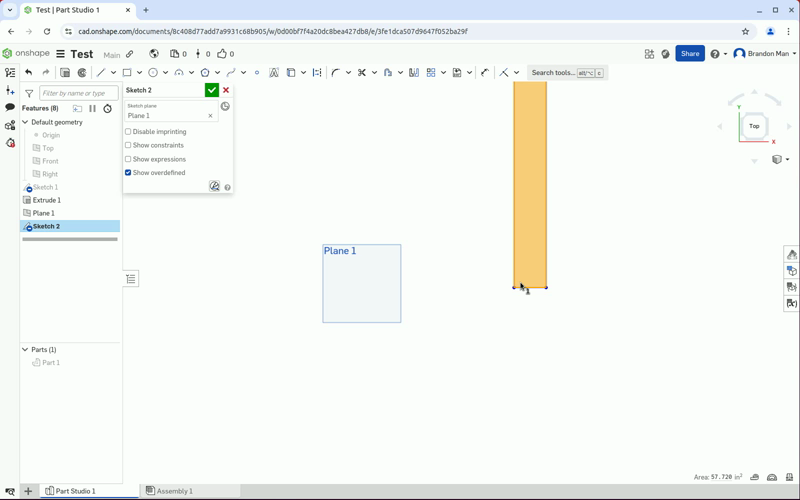
scroll(-6)
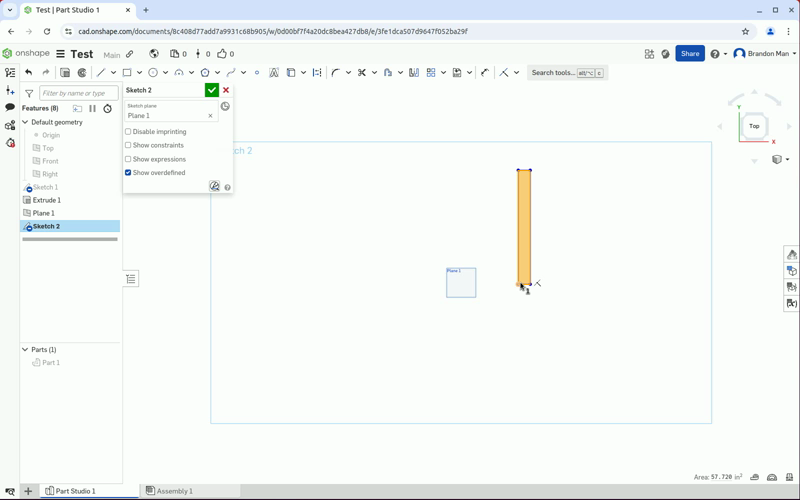
mouse_move(73, 352)
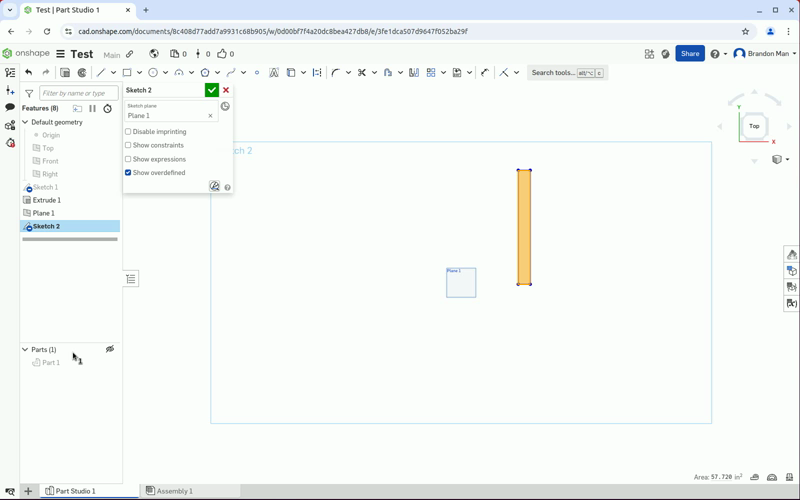
key(shift+y)
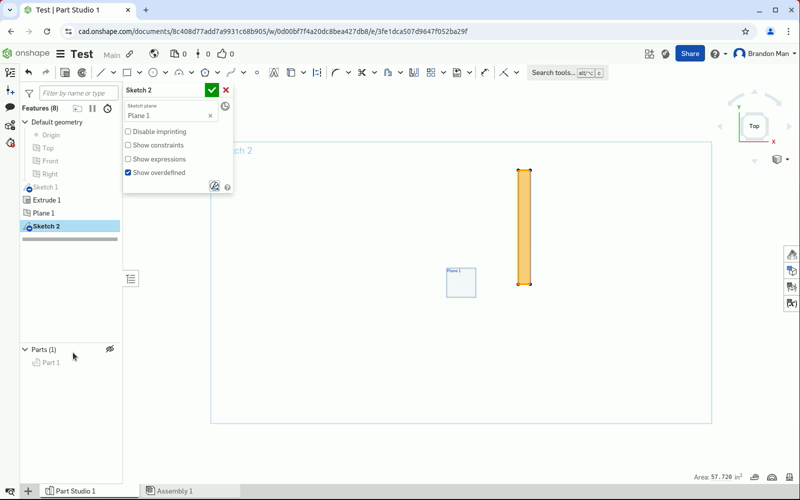
key(shift+e)
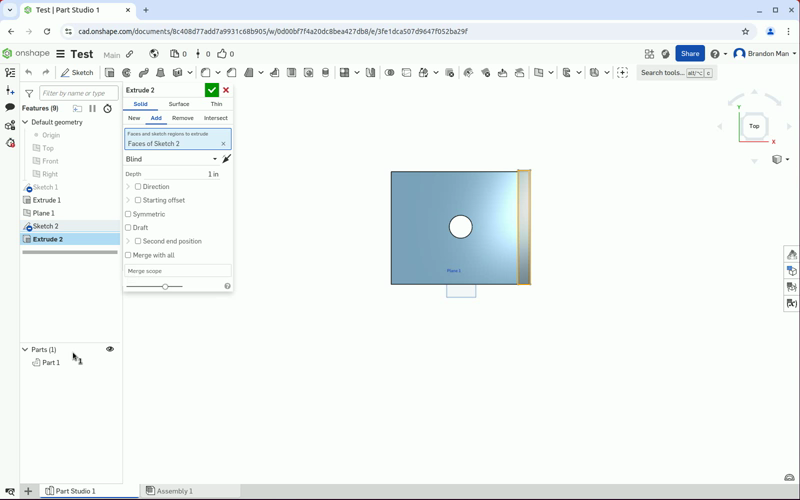
mouse_move(143, 106)
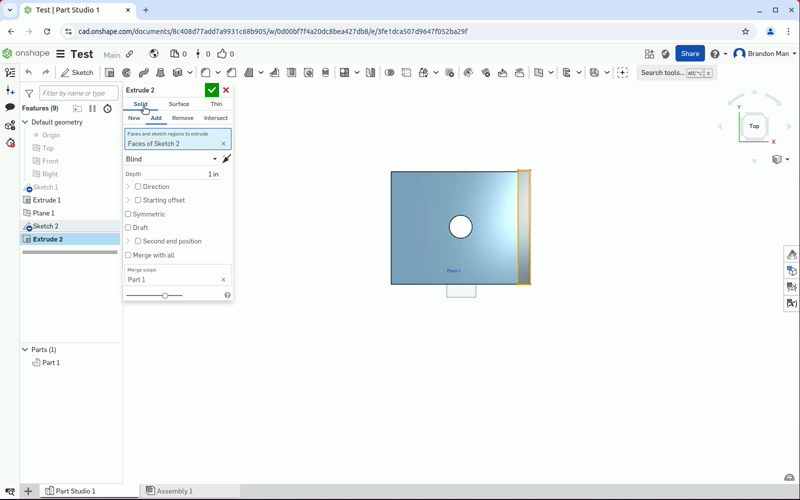
click(143, 106)
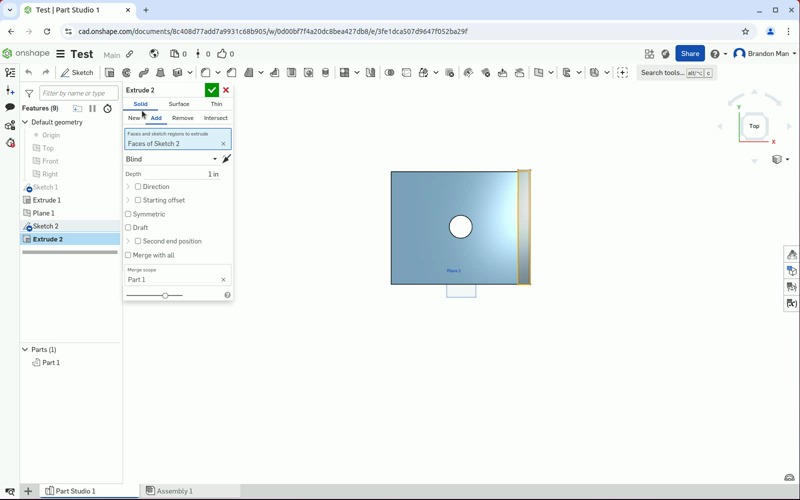
mouse_move(137, 120)
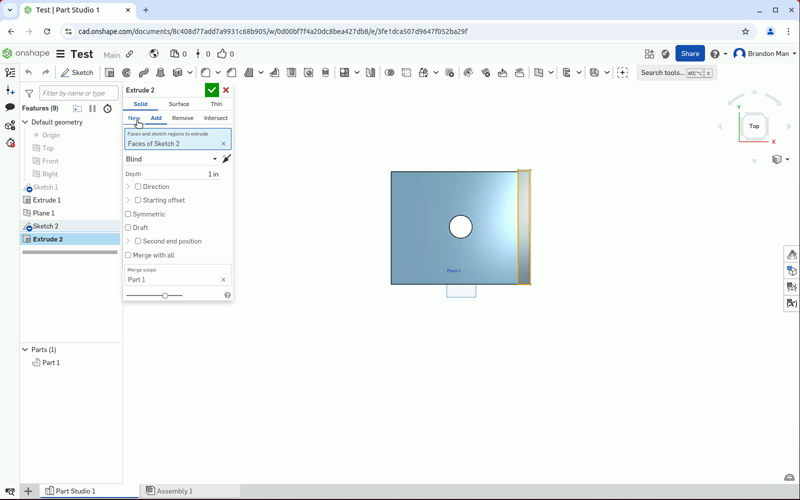
click(137, 120)
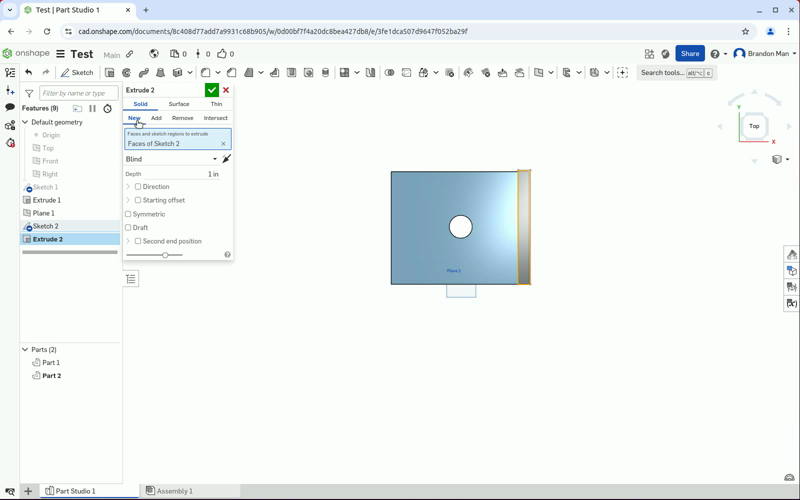
key(tab, 4)
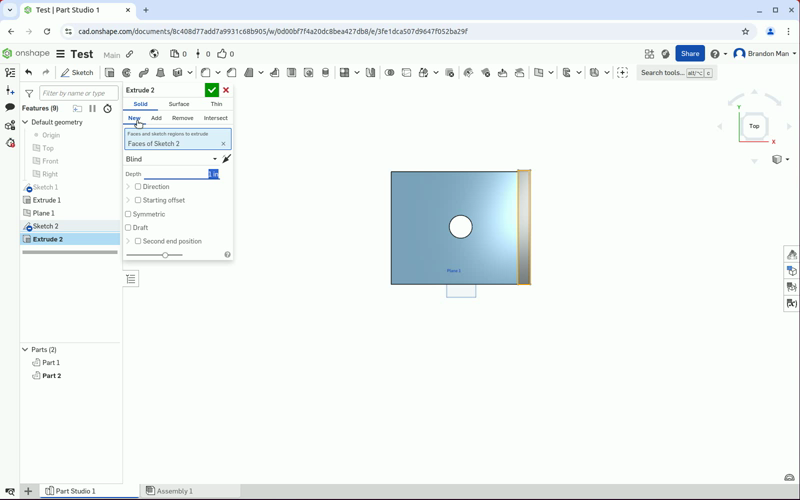
text(2.407)
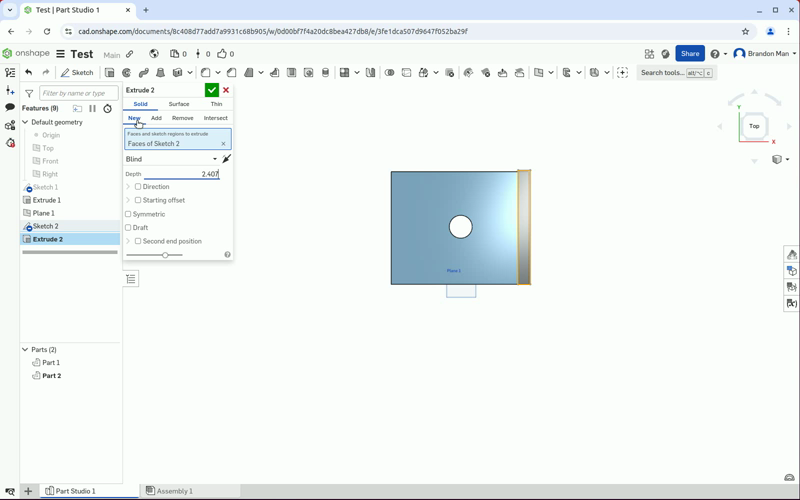
key(enter)
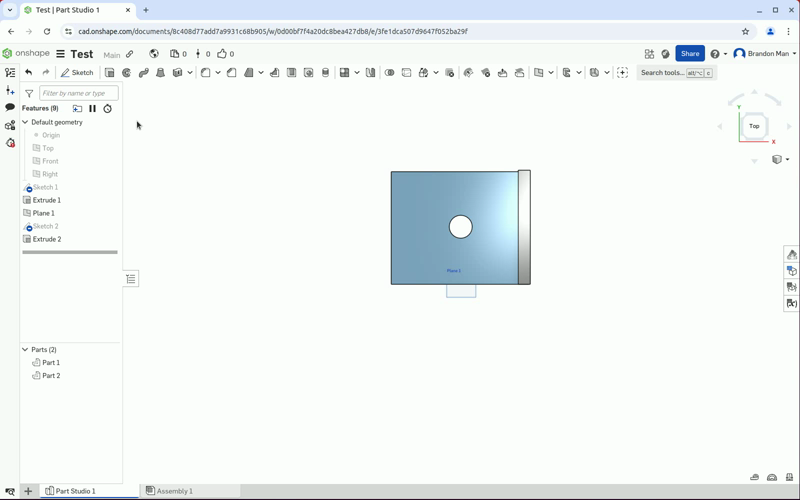
key(shift+h)
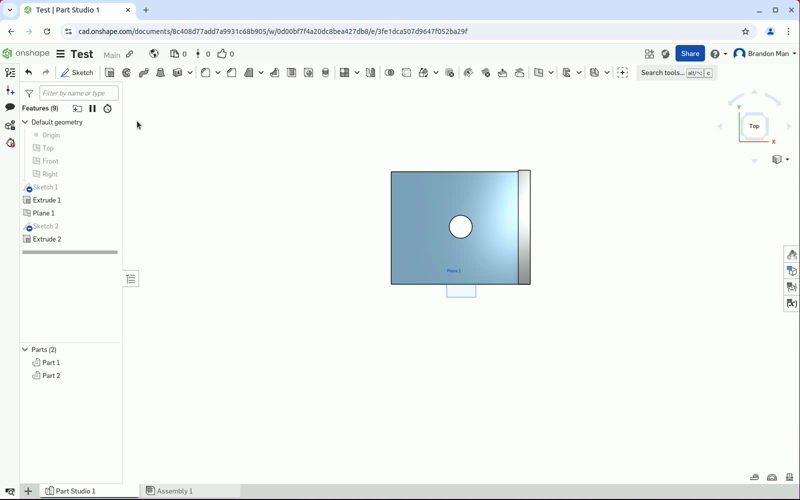
key(shift+h)
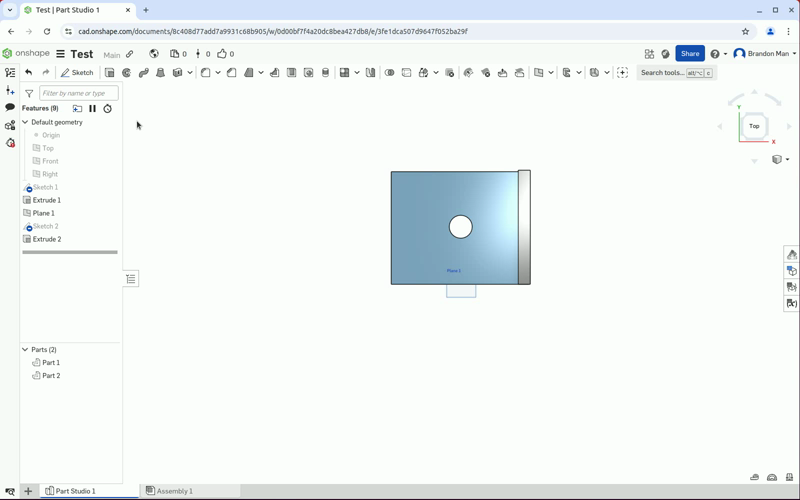
mouse_move(73, 189)
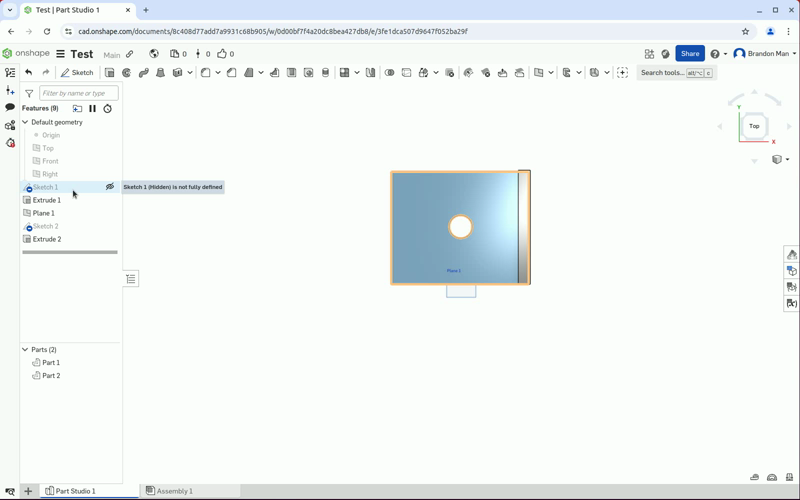
click(73, 189)
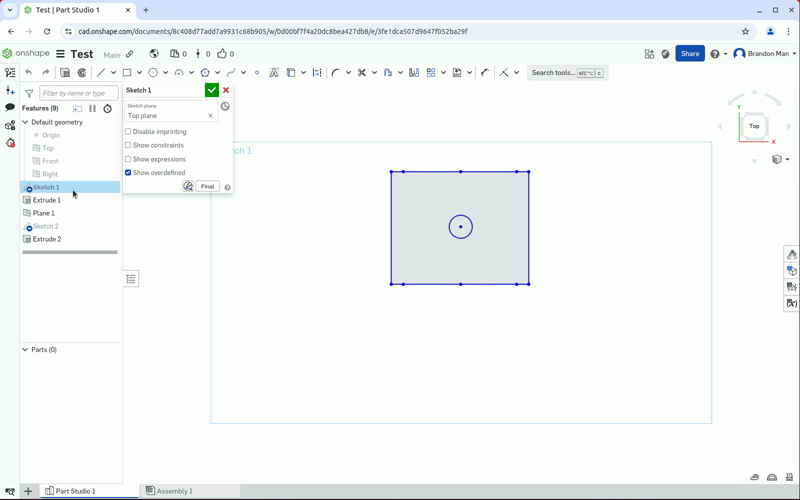
mouse_move(229, 92)
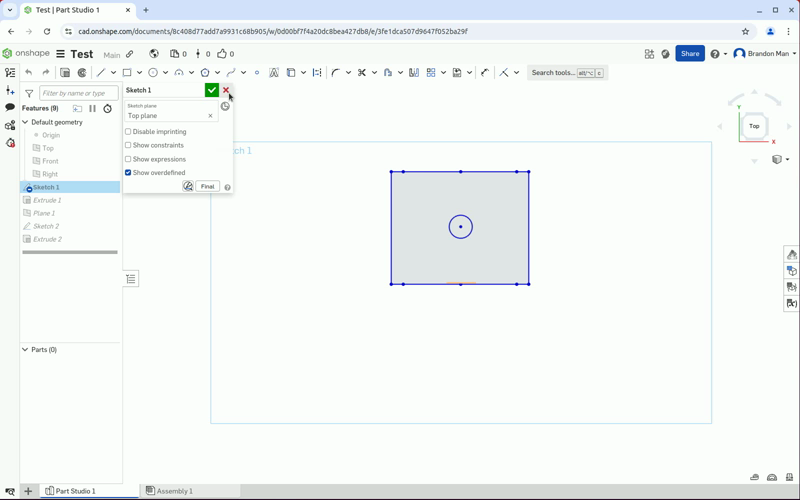
click(229, 92)
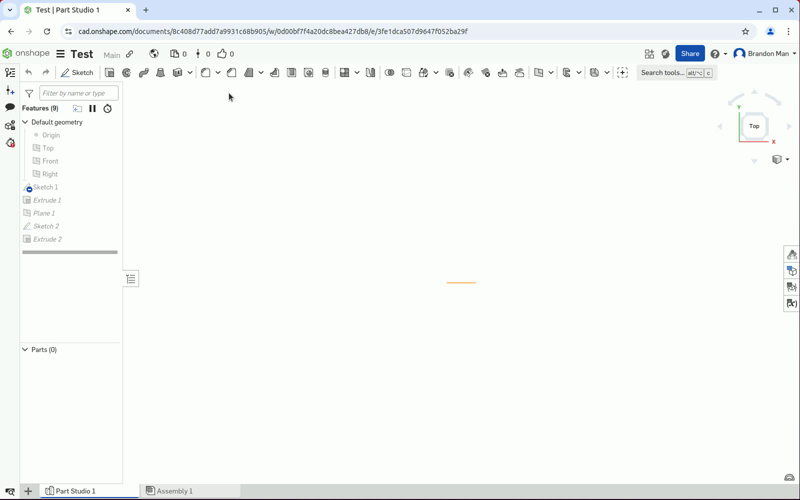
key(shift+s)
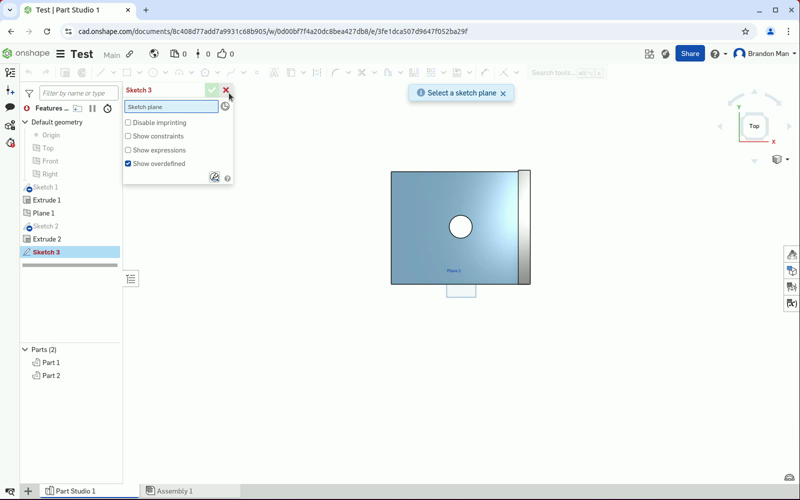
mouse_move(73, 215)
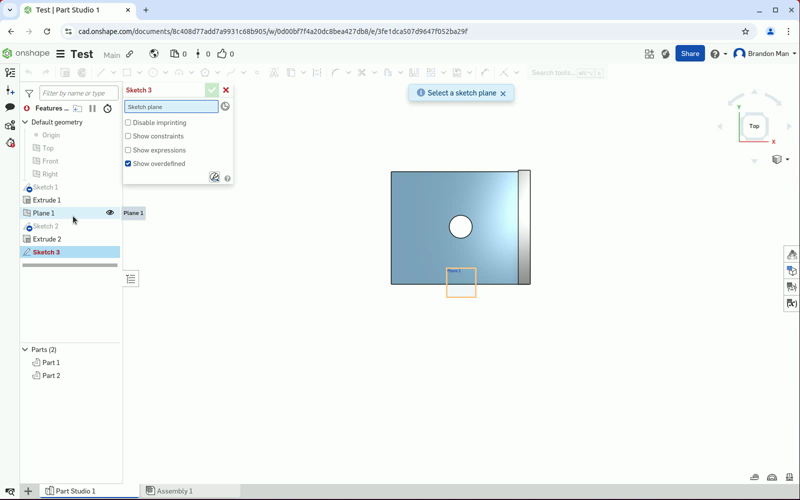
click(73, 215)
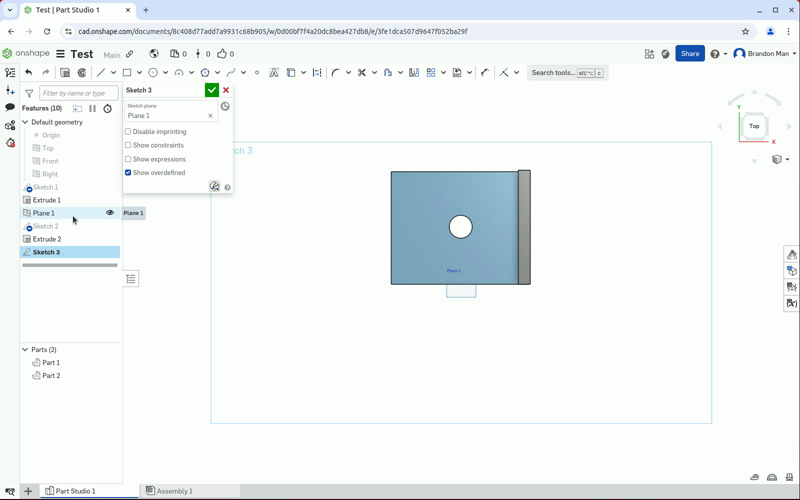
mouse_move(73, 352)
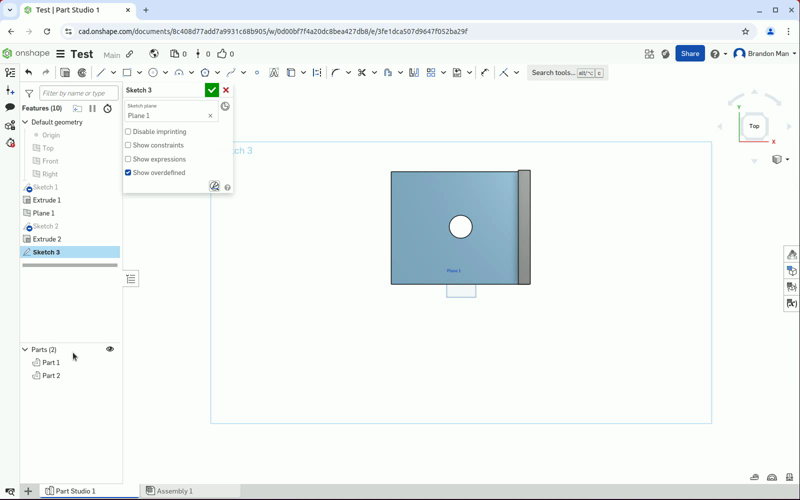
key(y)
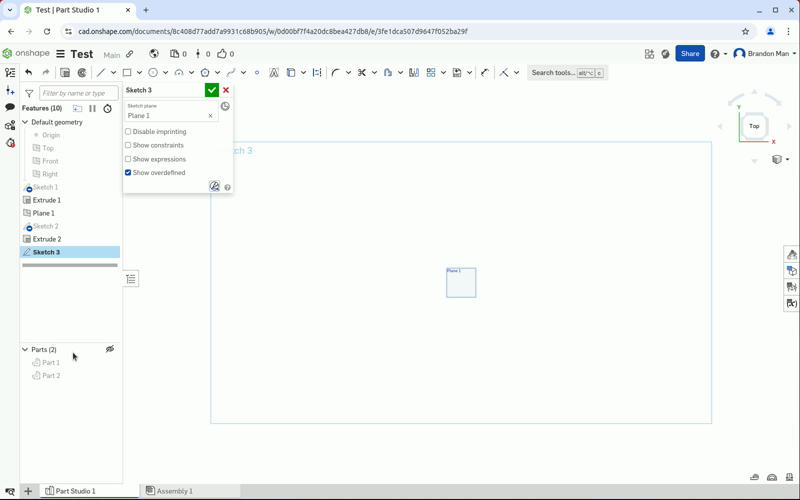
key(l)
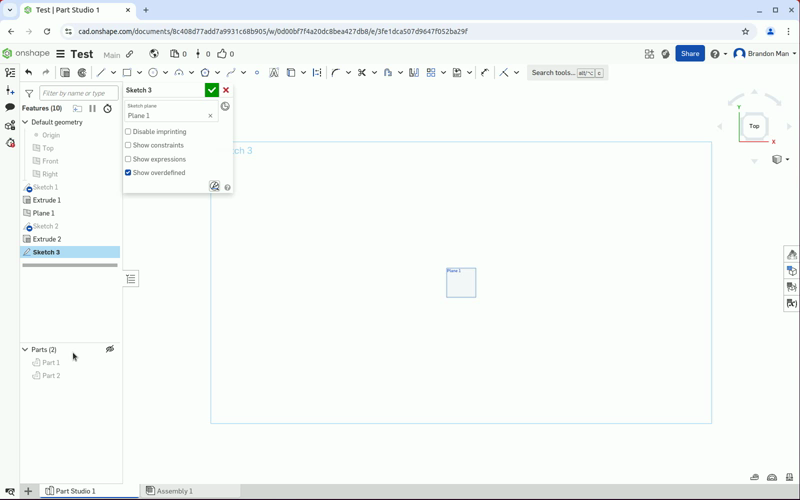
key_down(shift)
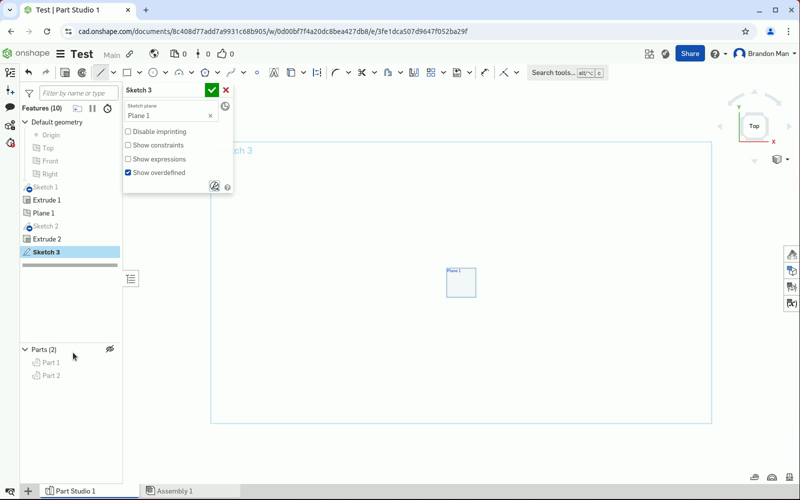
mouse_move(391, 284)
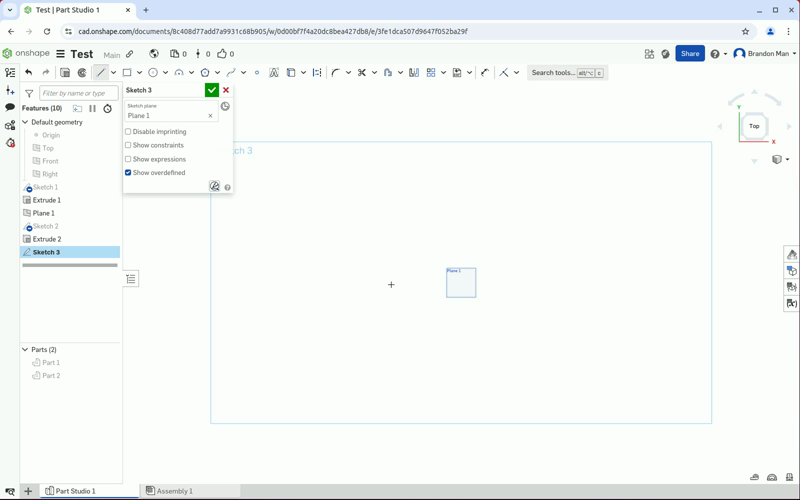
click(391, 284)
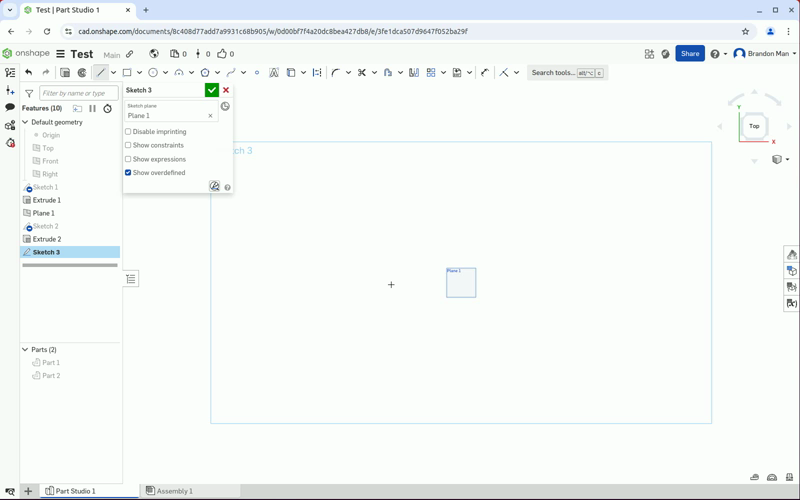
key_up(shift)
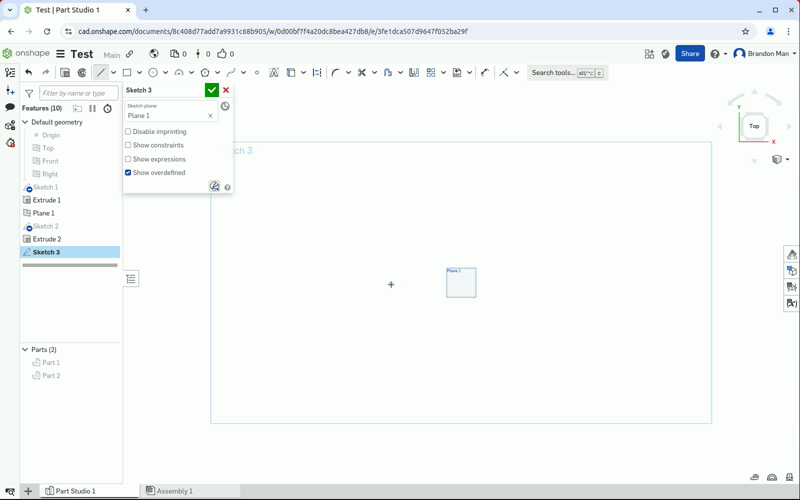
key_down(shift)
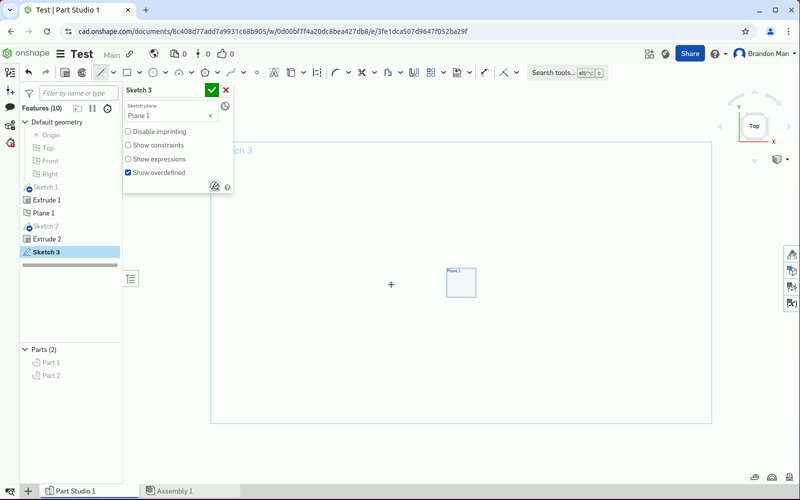
mouse_move(421, 284)
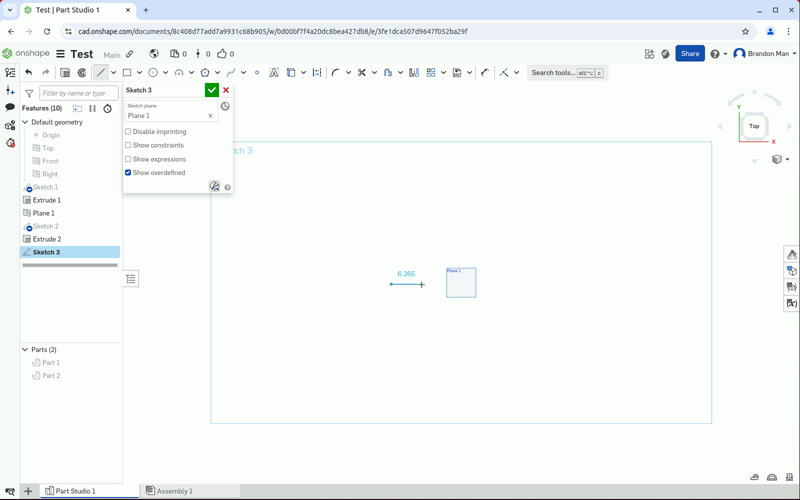
mouse_move(403, 284)
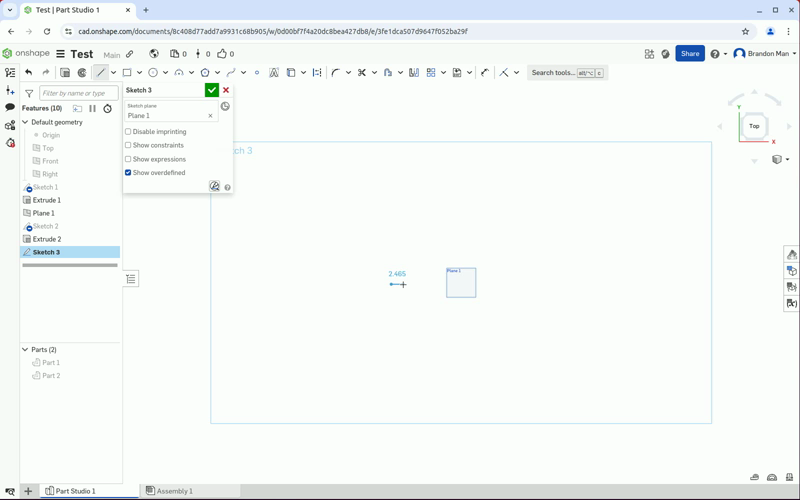
click(403, 284)
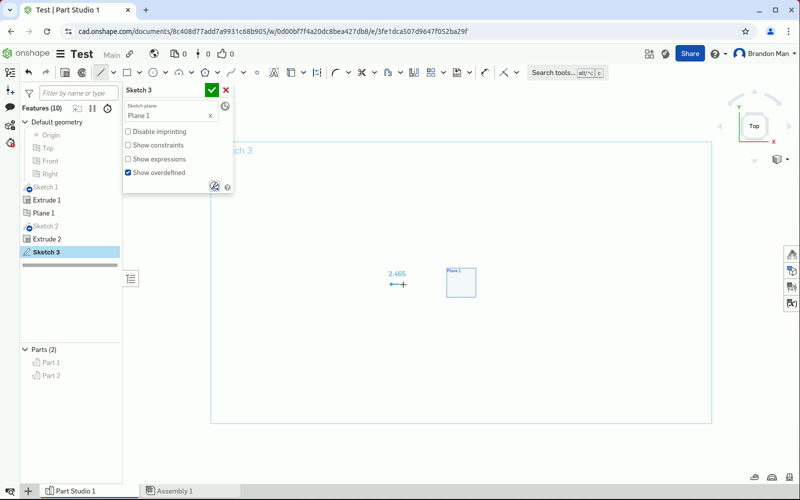
key_up(shift)
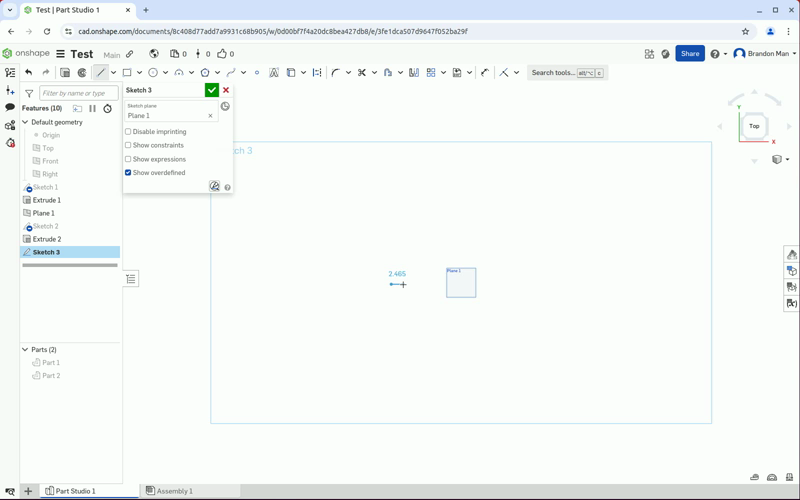
key_down(shift)
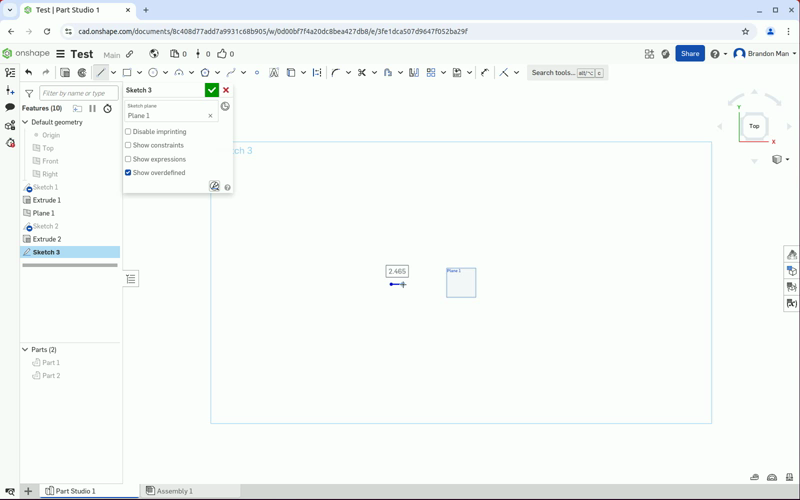
mouse_move(403, 170)
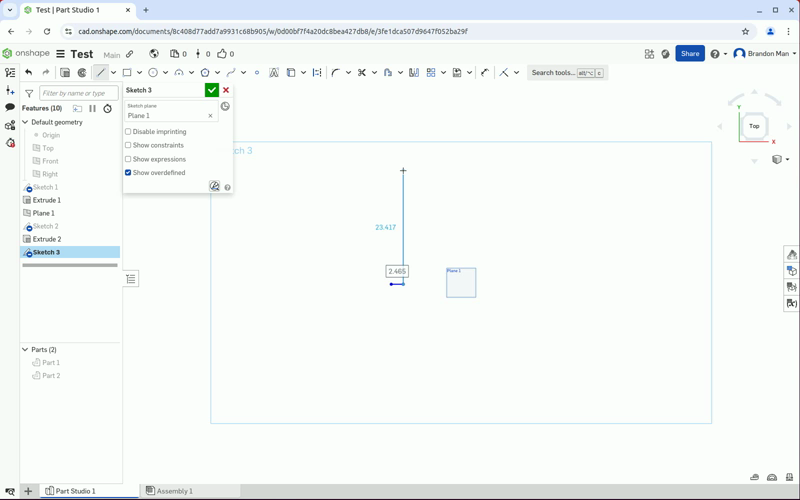
click(403, 170)
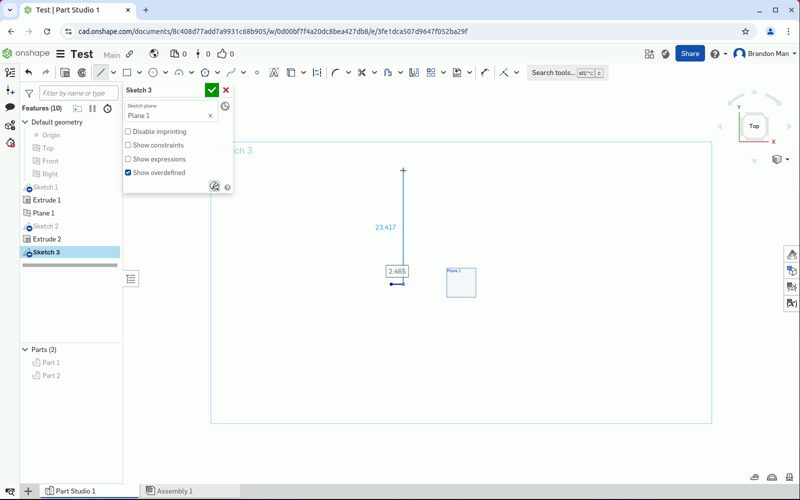
key_up(shift)
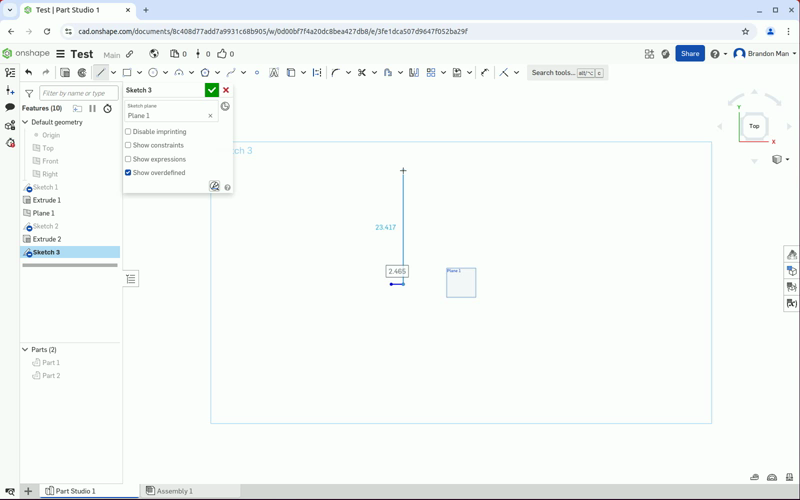
key_down(shift)
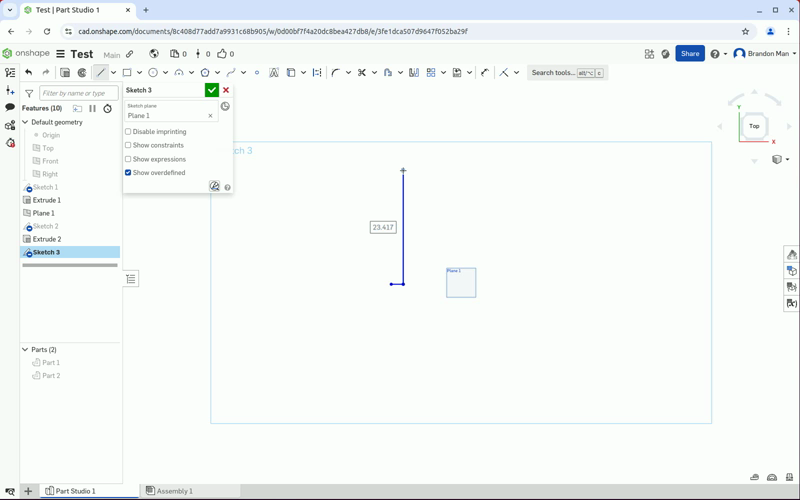
mouse_move(433, 170)
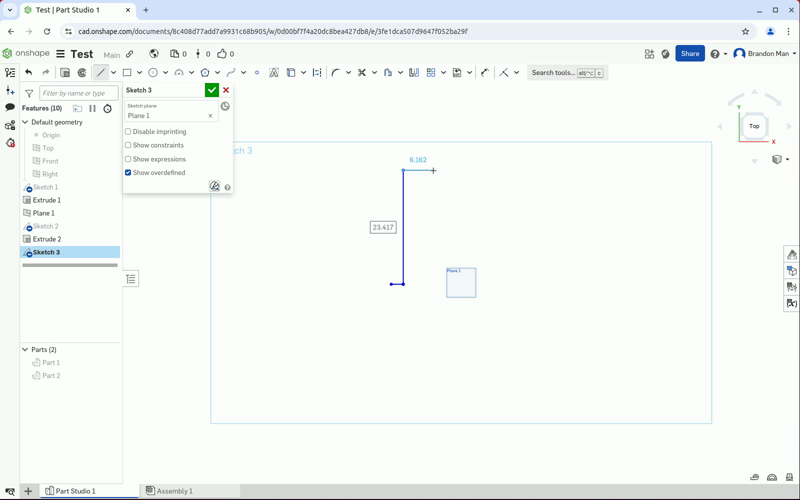
mouse_move(391, 170)
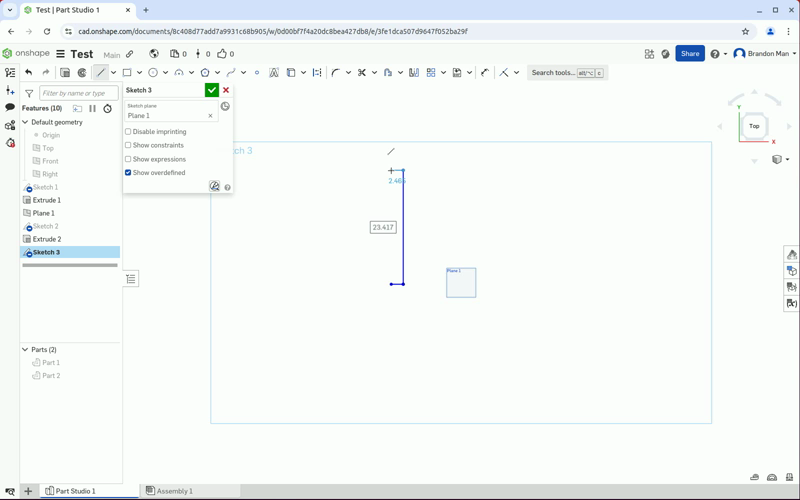
click(391, 170)
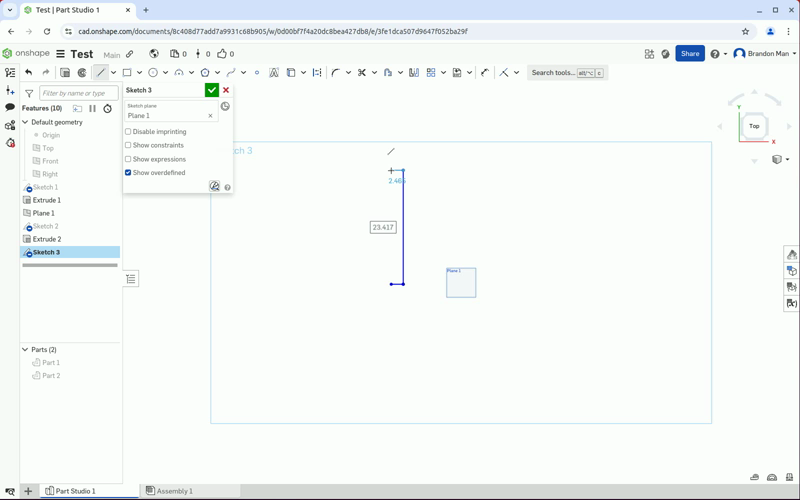
key_up(shift)
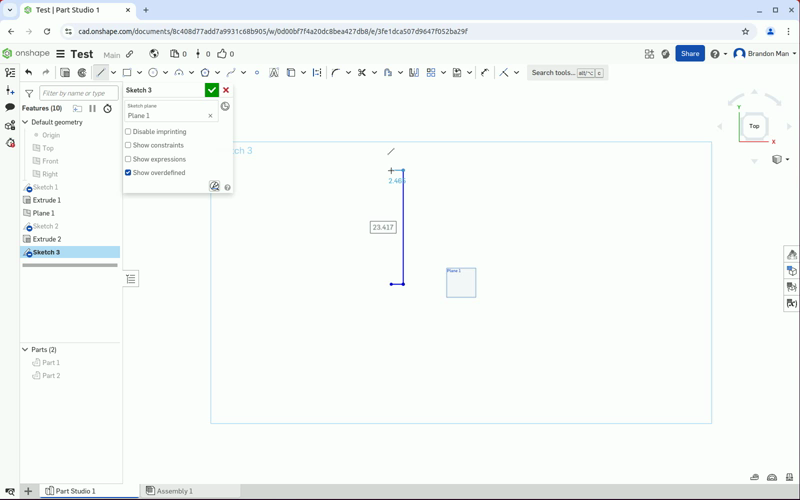
key_down(shift)
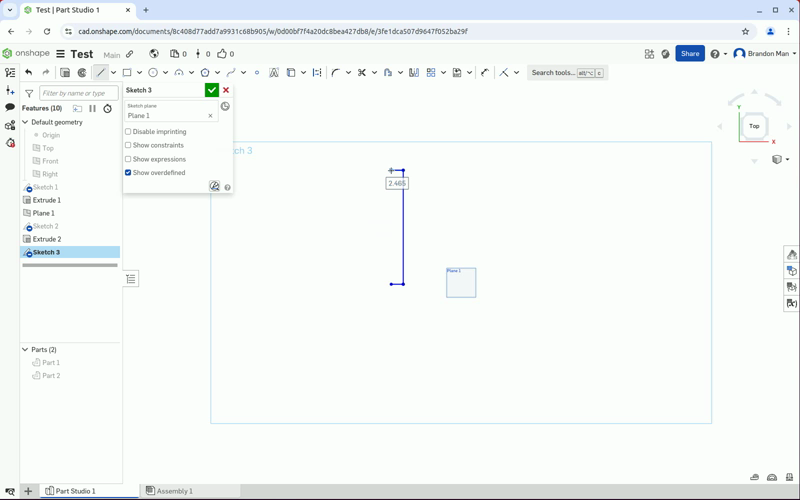
mouse_move(391, 284)
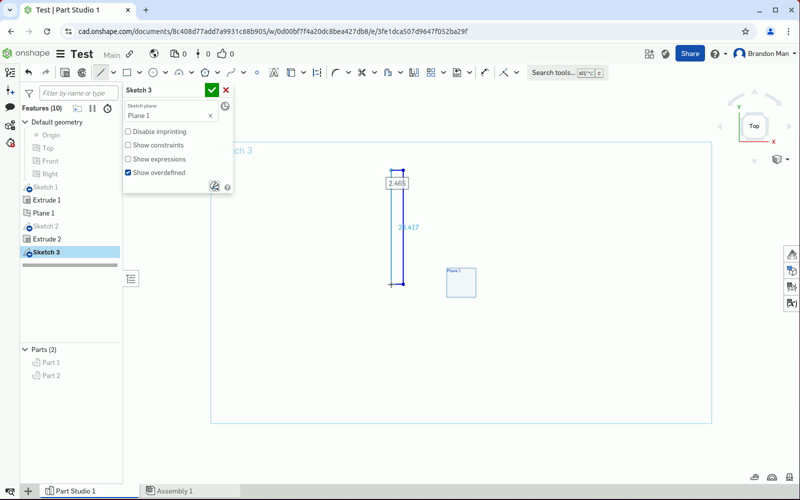
key_up(shift)
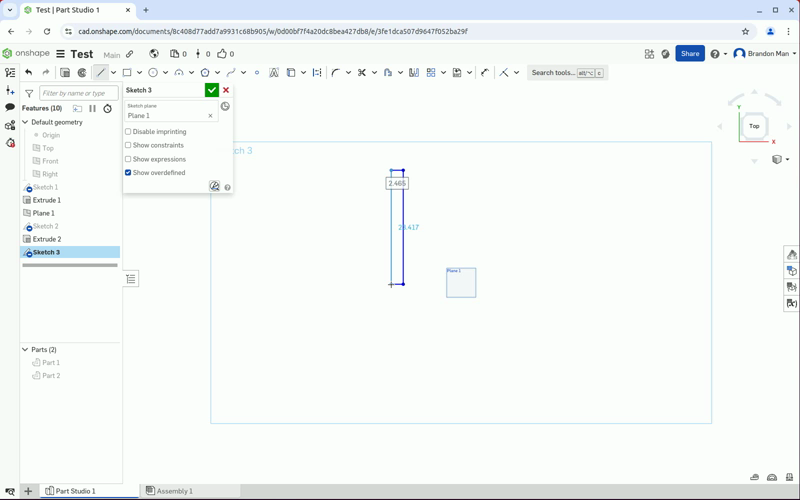
click(391, 284)
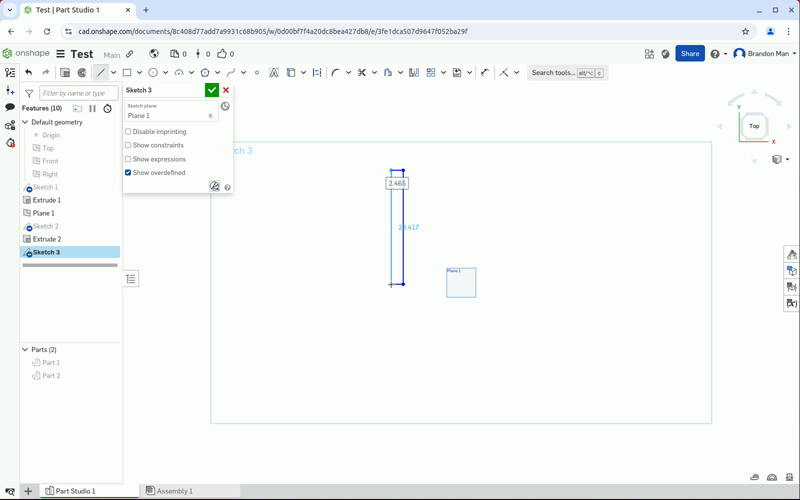
key(esc)
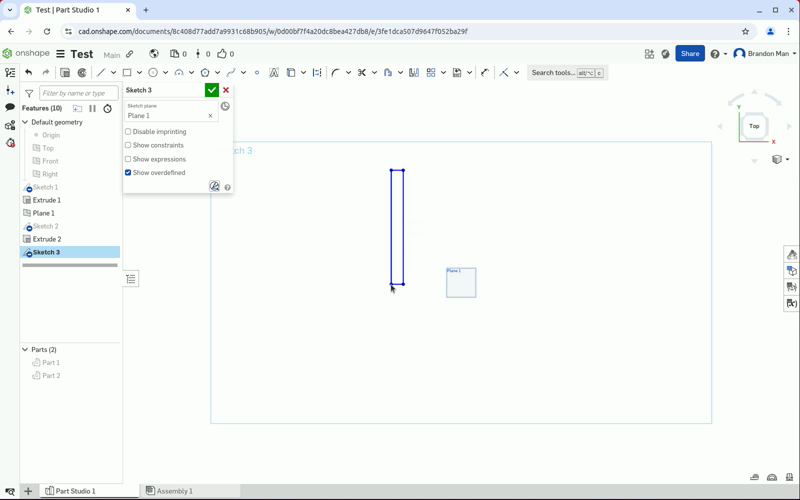
mouse_move(400, 242)
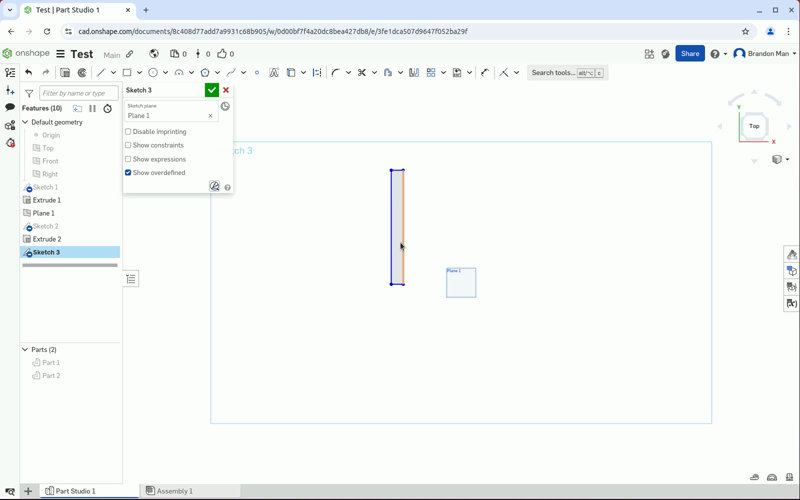
scroll(6)
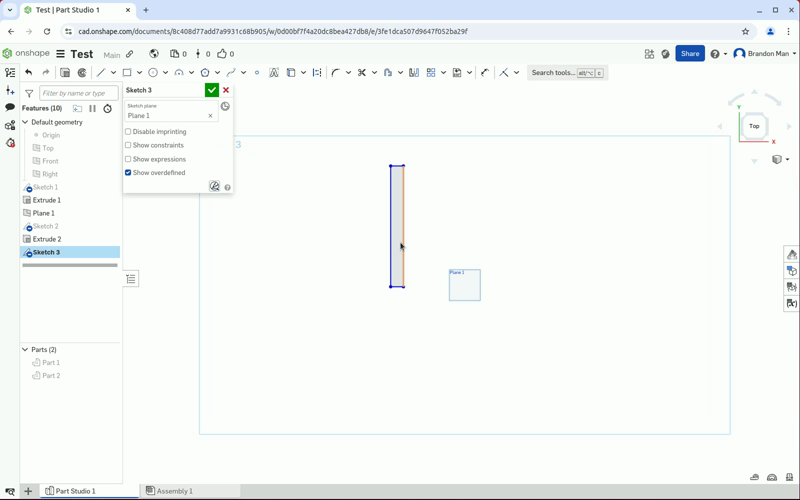
scroll(6)
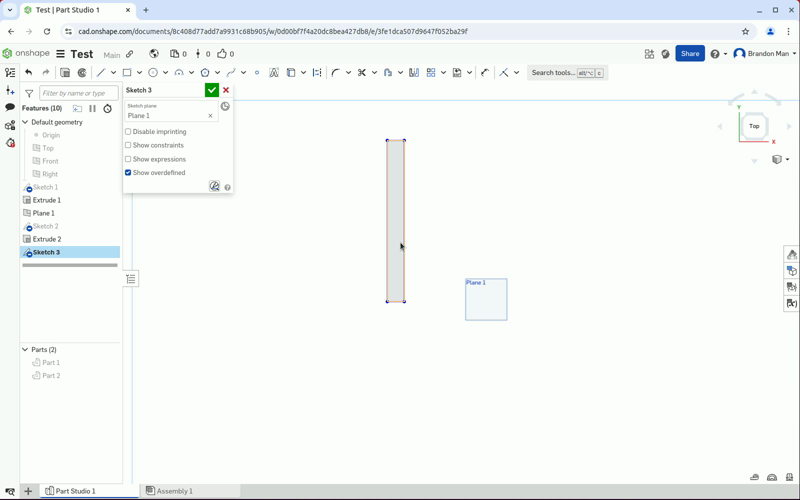
scroll(6)
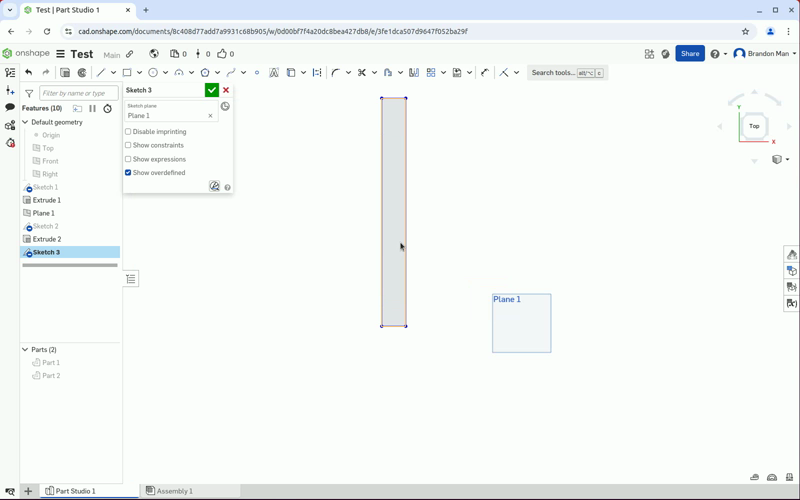
scroll(6)
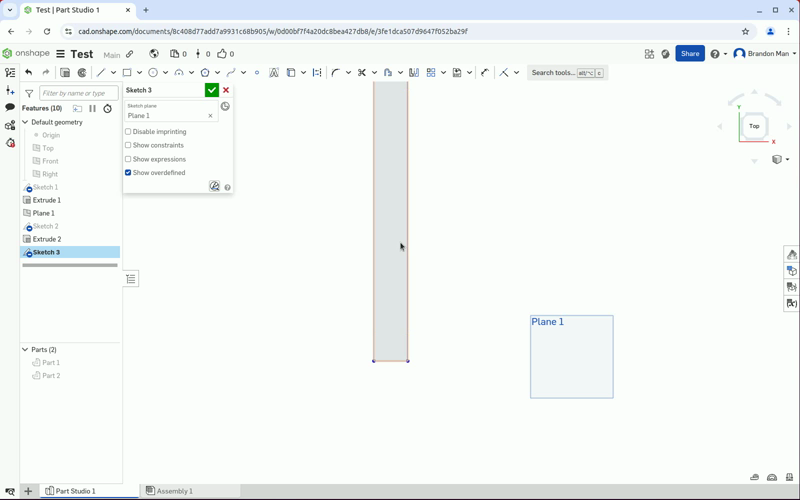
scroll(6)
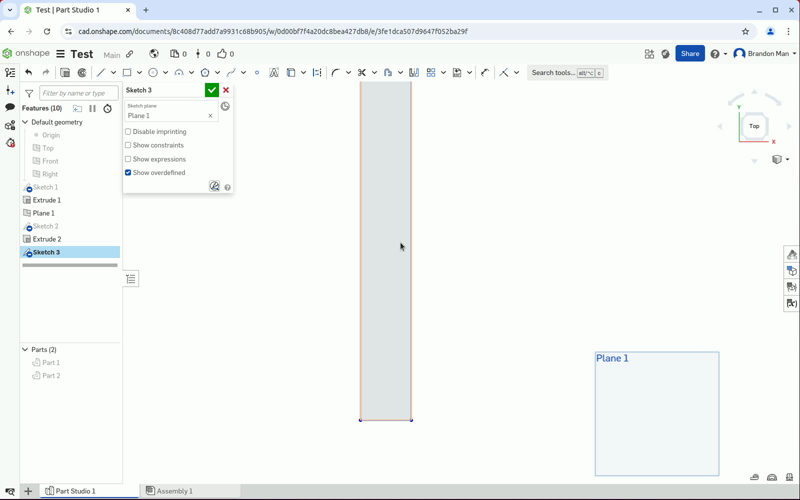
scroll(6)
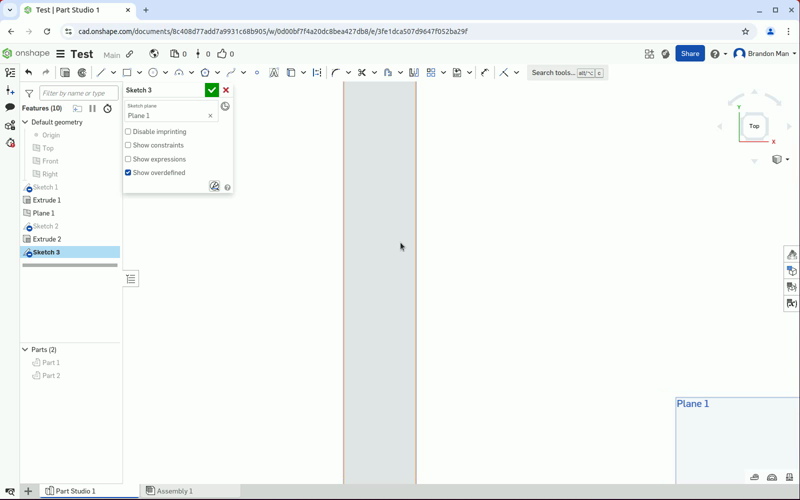
scroll(6)
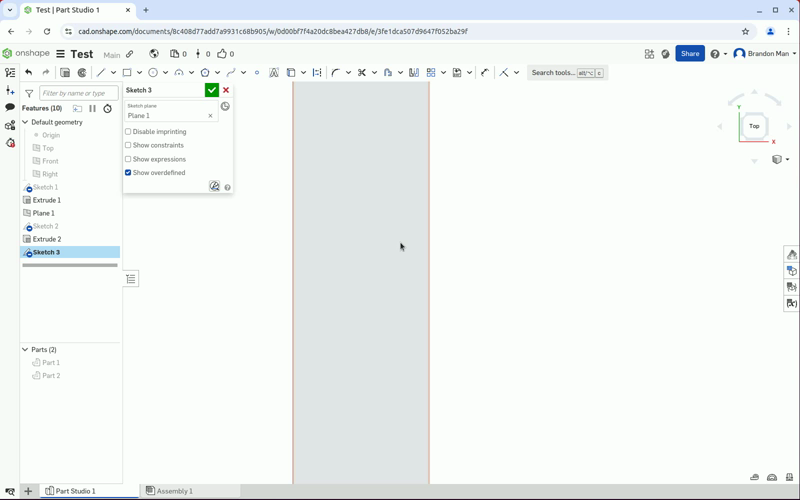
click(400, 242)
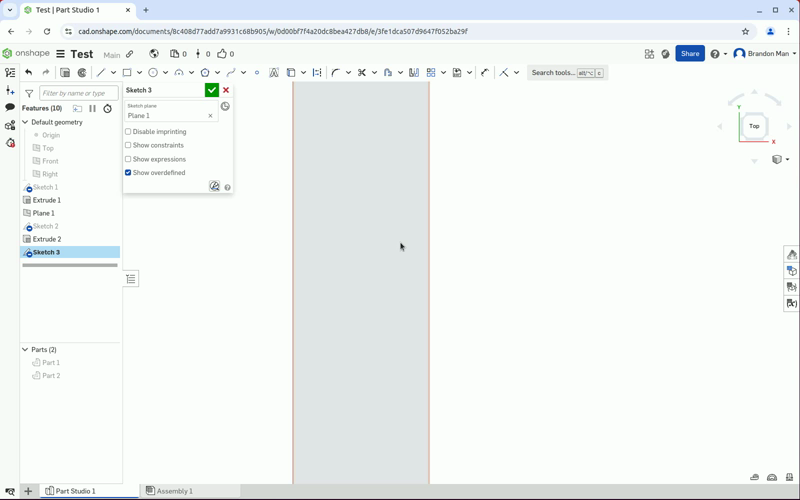
scroll(-6)
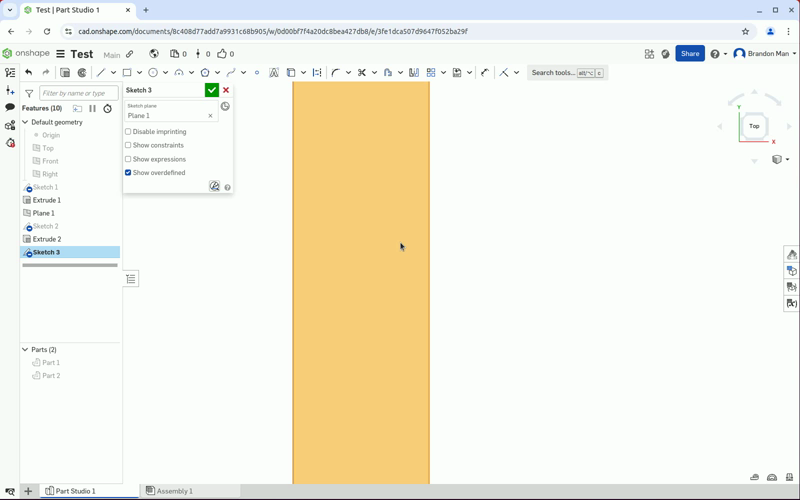
scroll(-6)
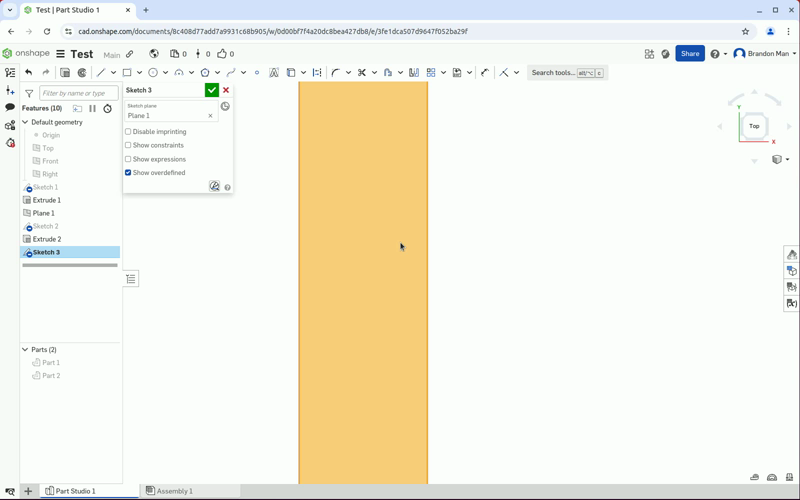
scroll(-6)
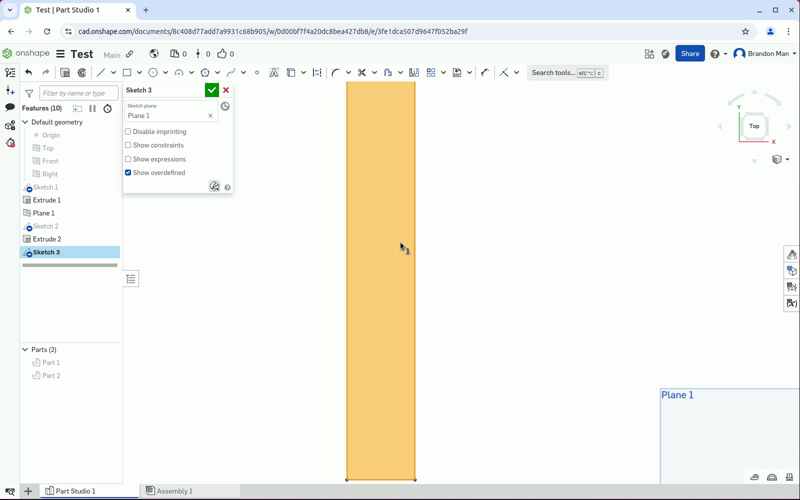
scroll(-6)
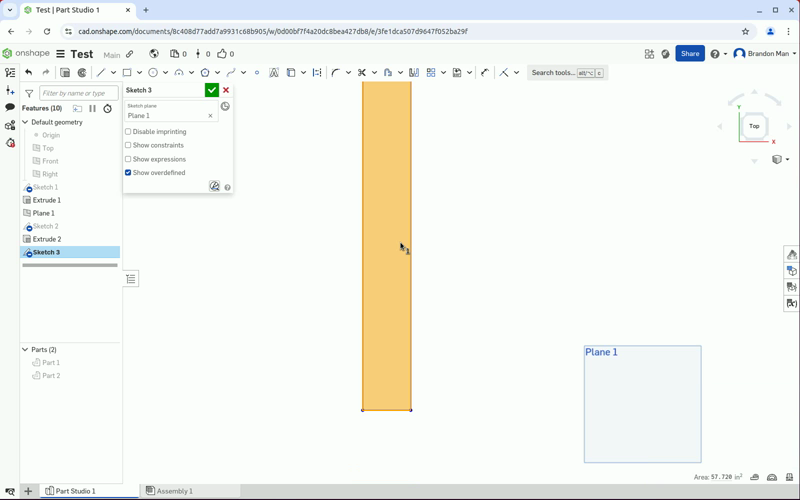
scroll(-6)
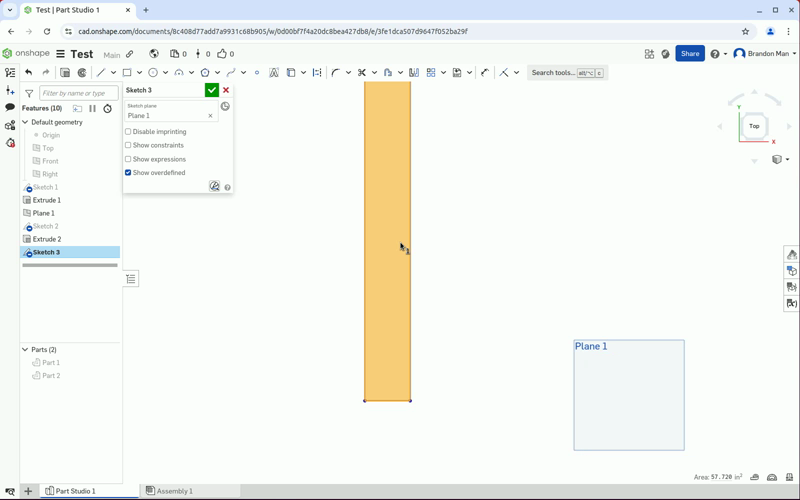
scroll(-6)
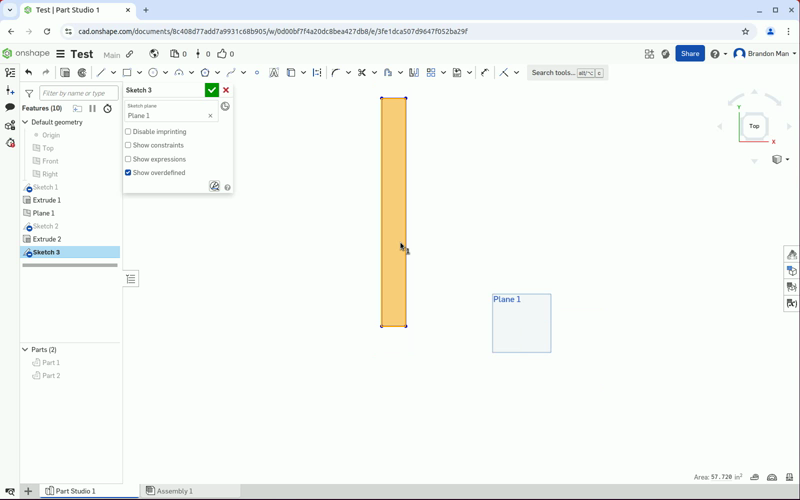
scroll(-6)
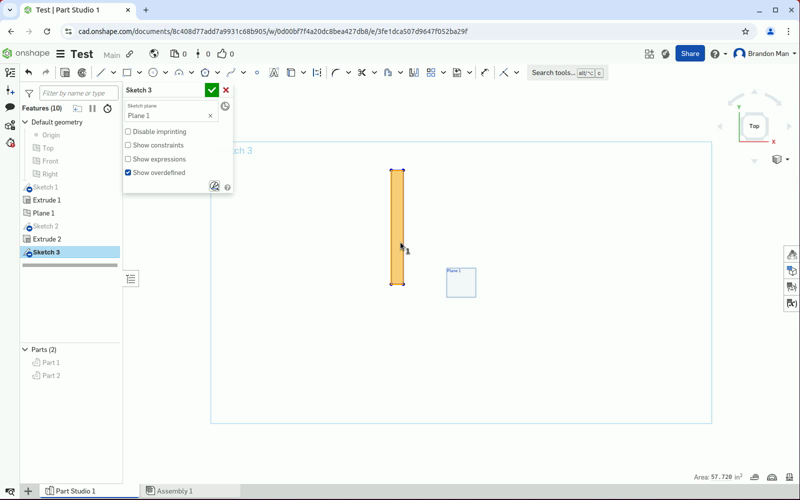
mouse_move(73, 352)
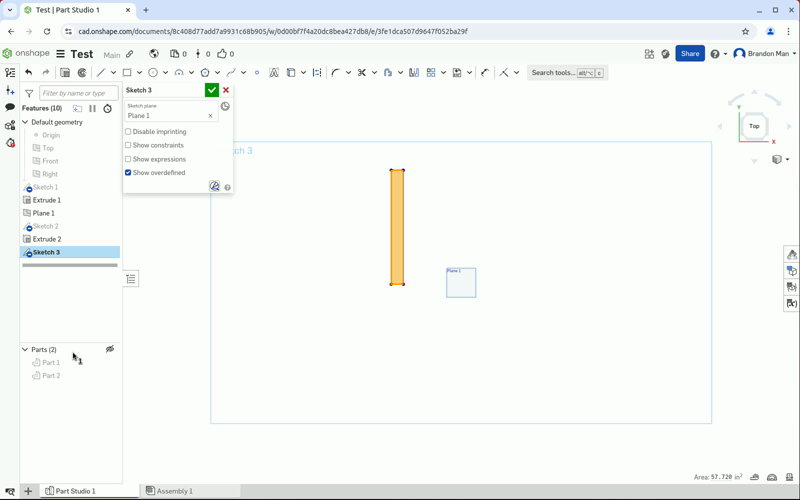
key(shift+y)
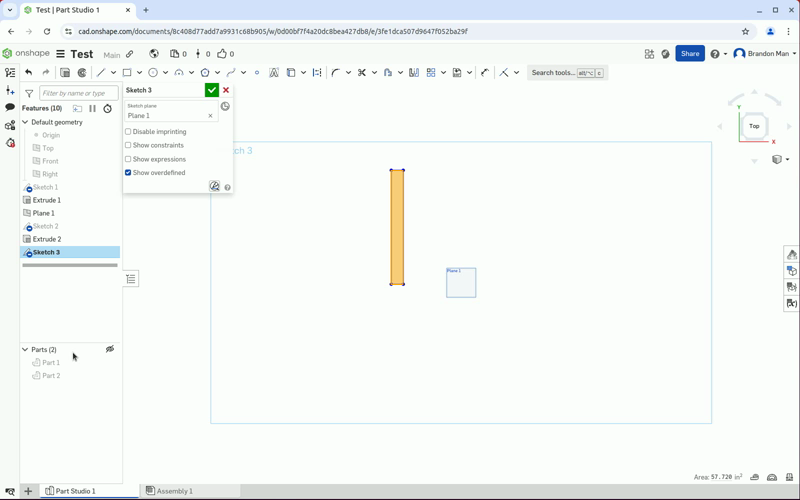
key(shift+e)
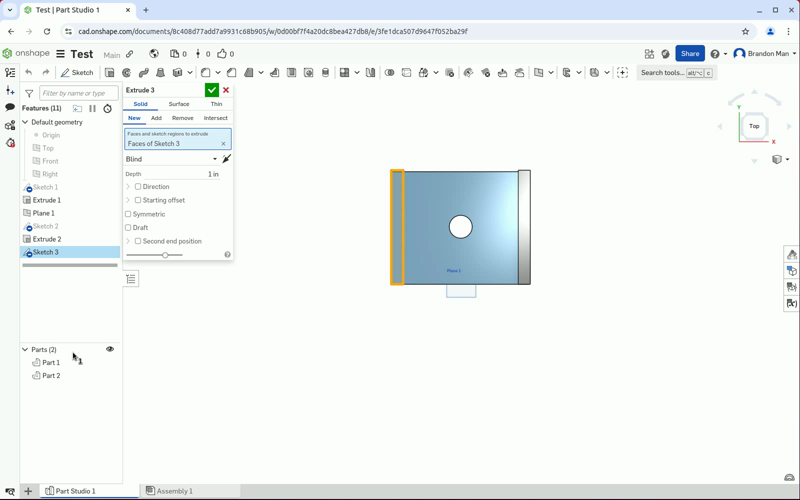
mouse_move(143, 106)
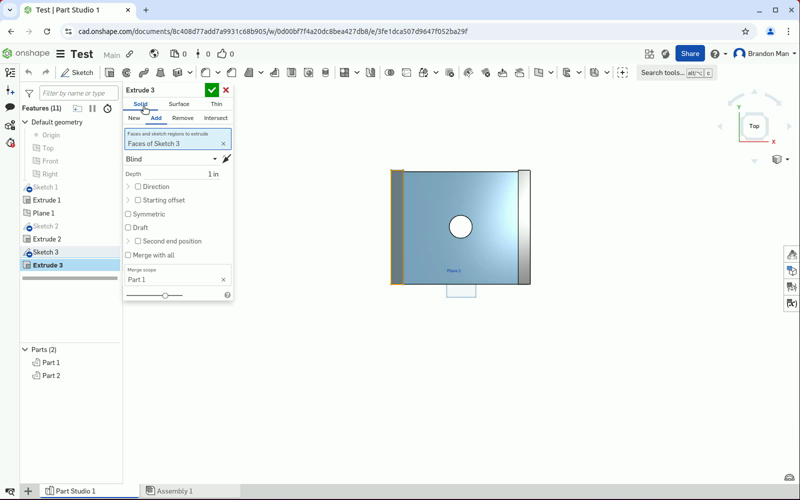
click(143, 106)
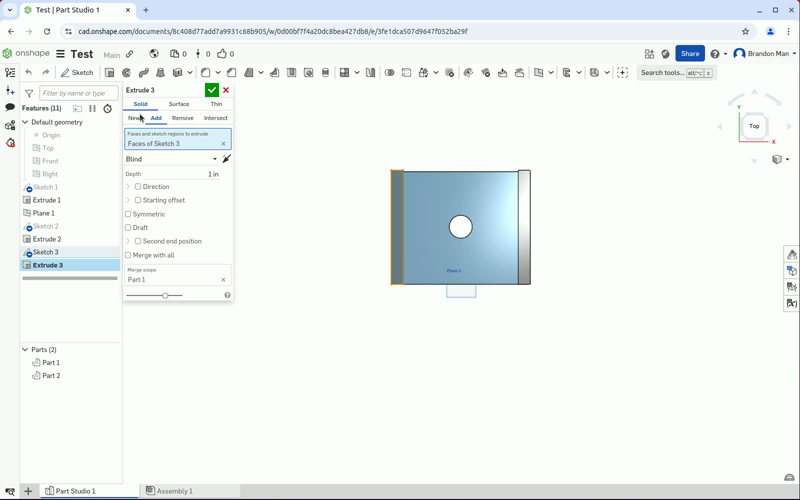
mouse_move(137, 120)
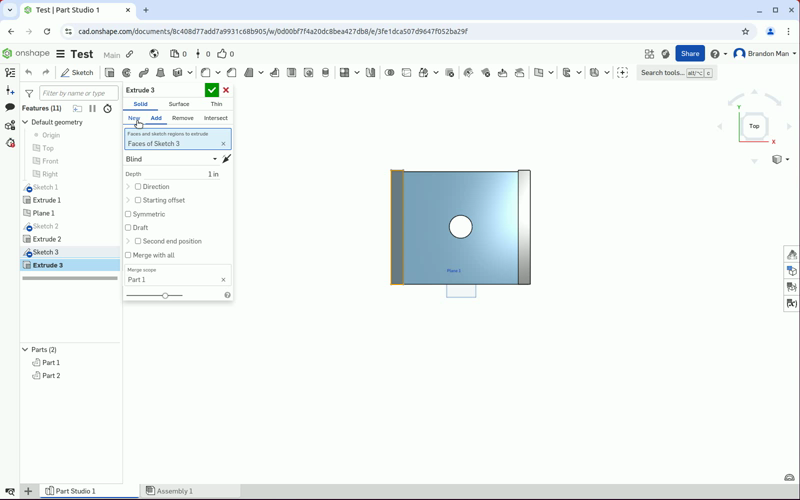
click(137, 120)
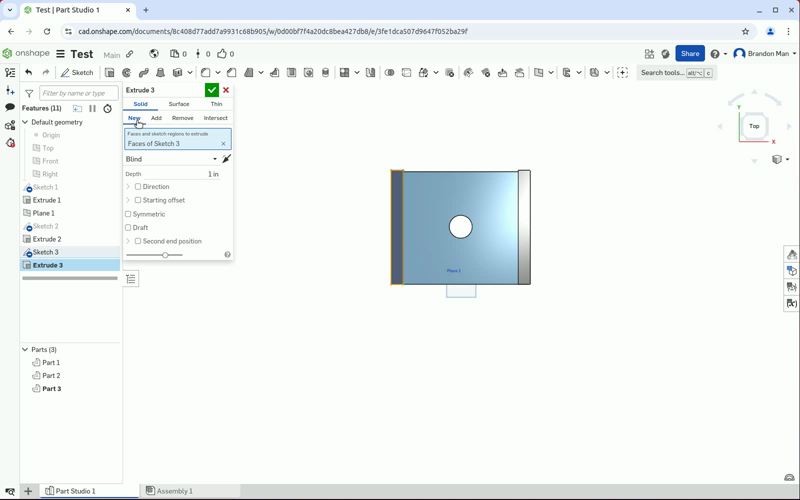
key(tab, 4)
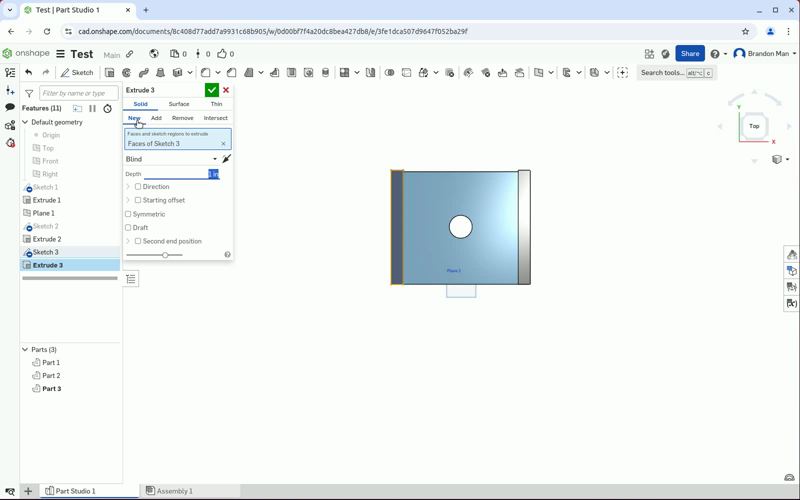
text(2.407)
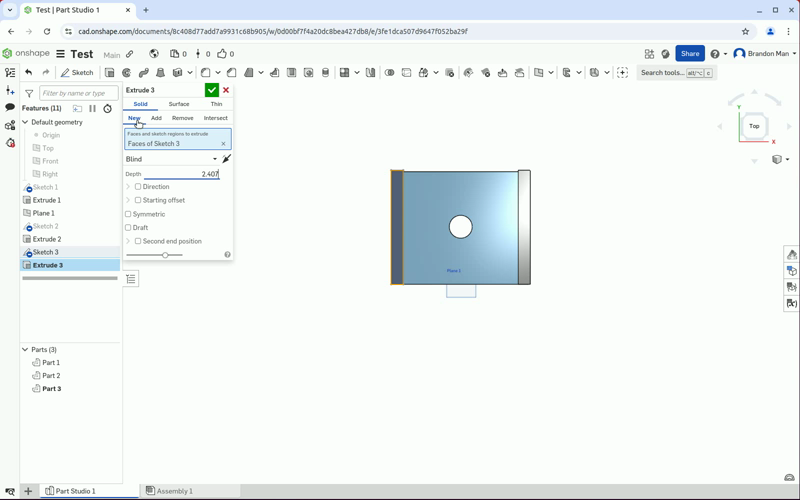
key(enter)
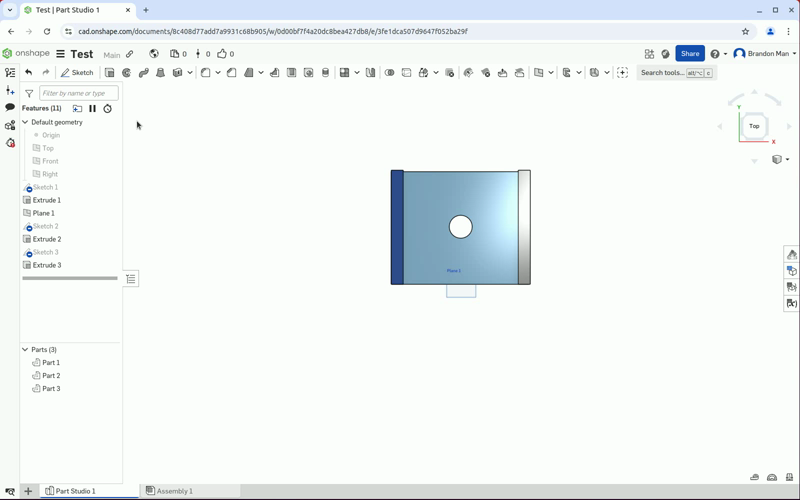
key(shift+h)
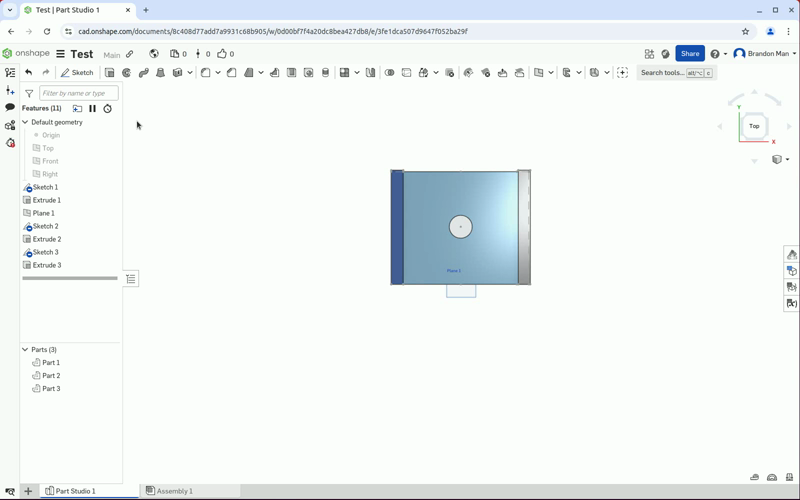
key(shift+h)
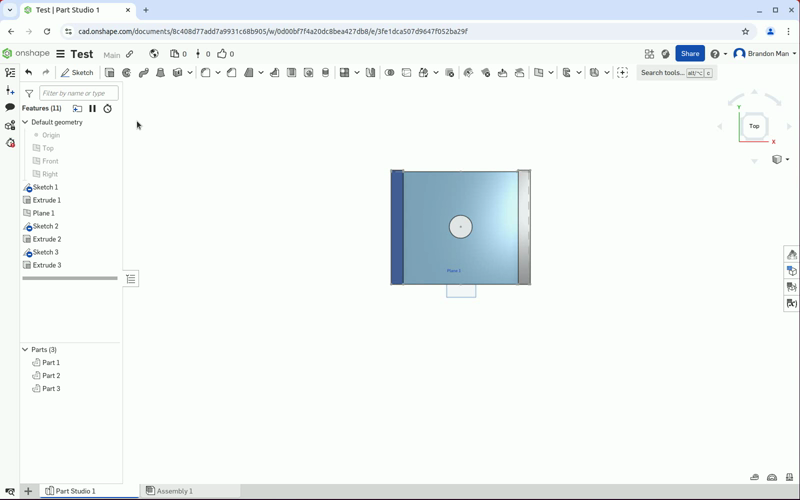
key(shift+7)
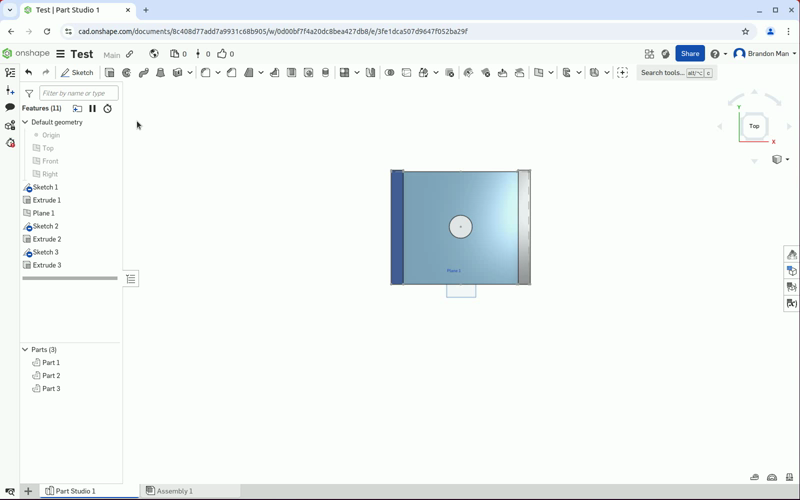
key(up, 3)
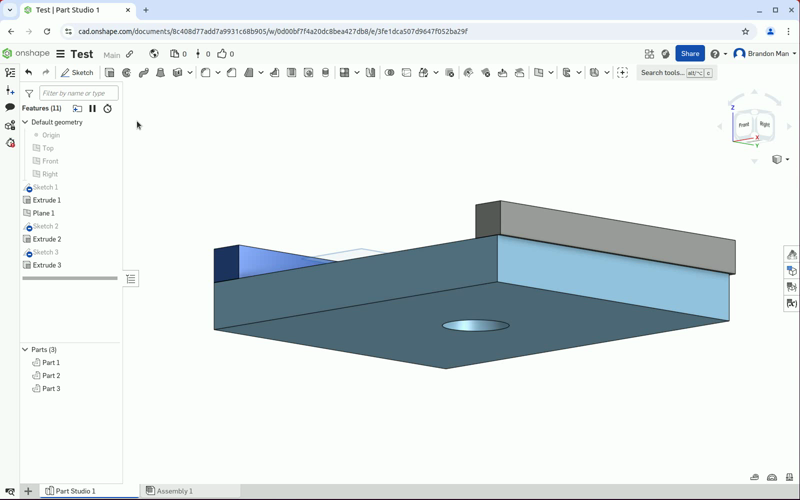
key(left, 3)
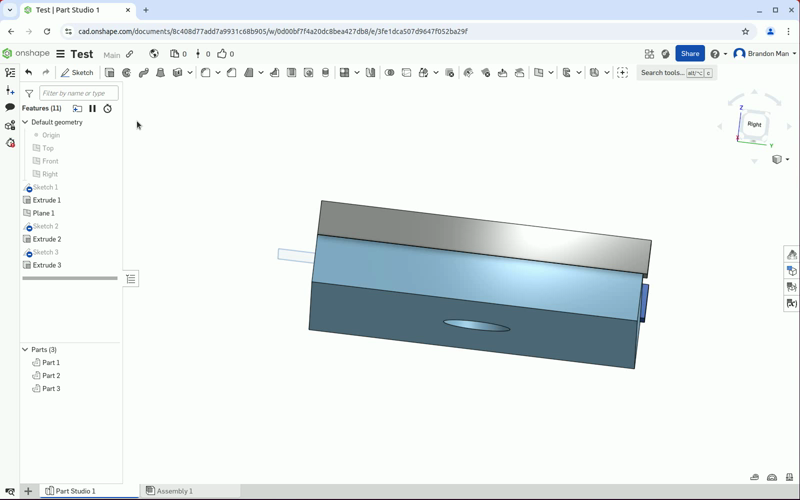
key(right, 3)
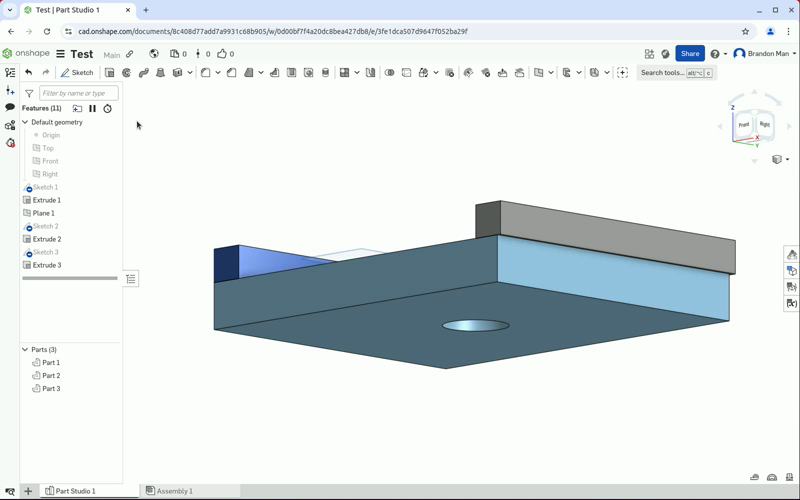
key(down, 3)
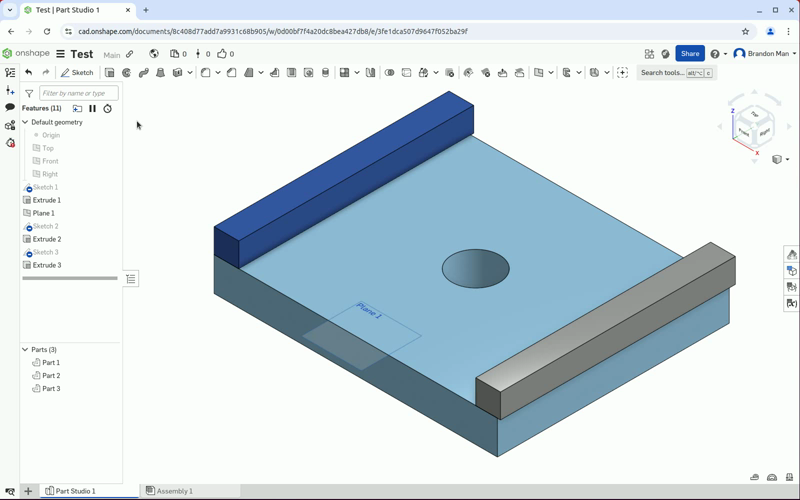
mouse_move(73, 189)
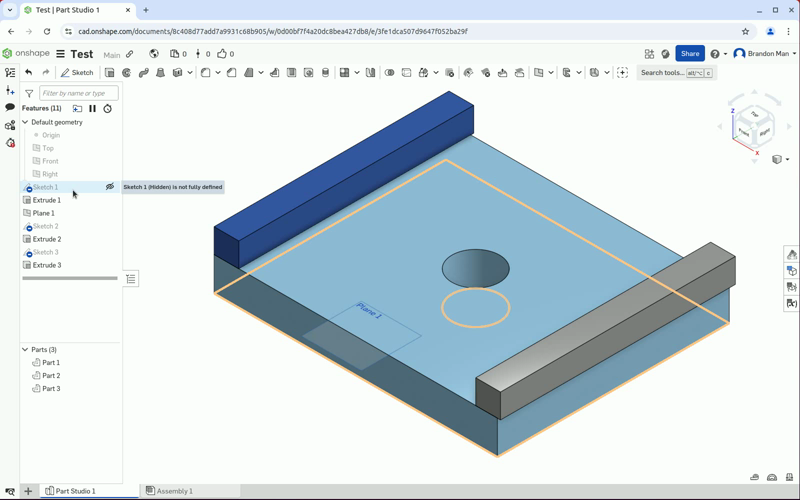
click(73, 189)